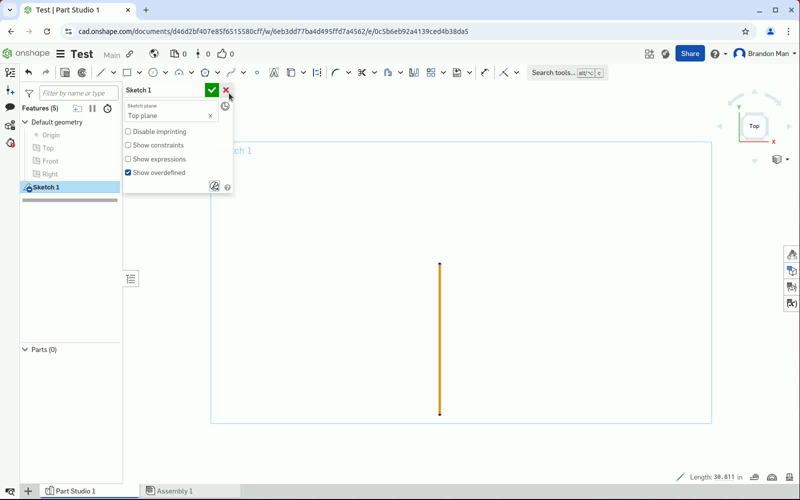
key(shift+h)
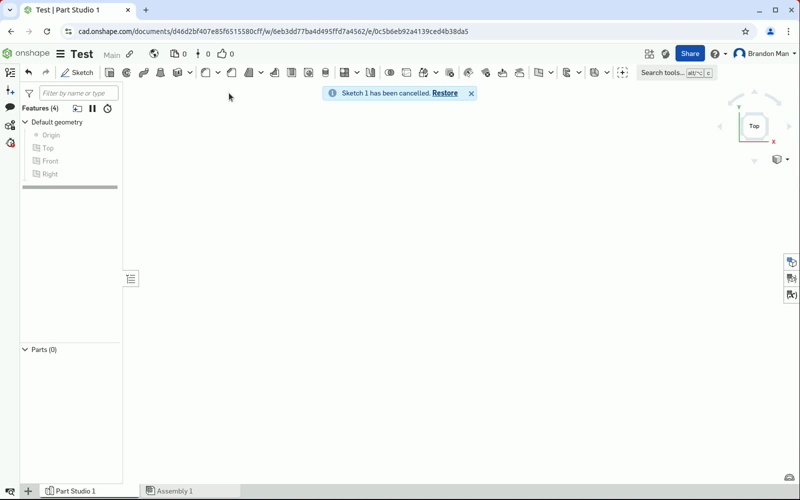
mouse_move(73, 352)
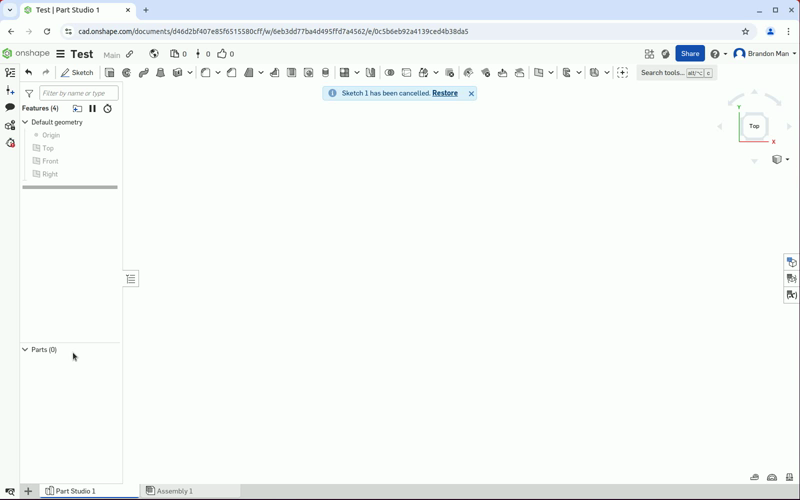
key(y)
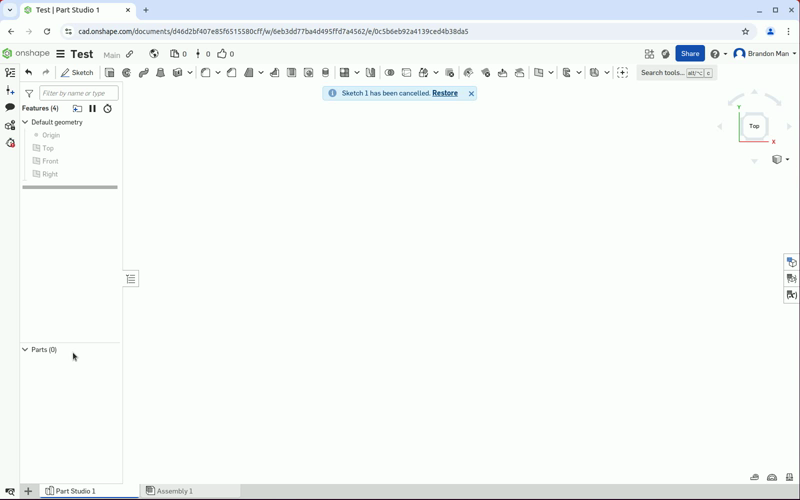
key(shift+p)
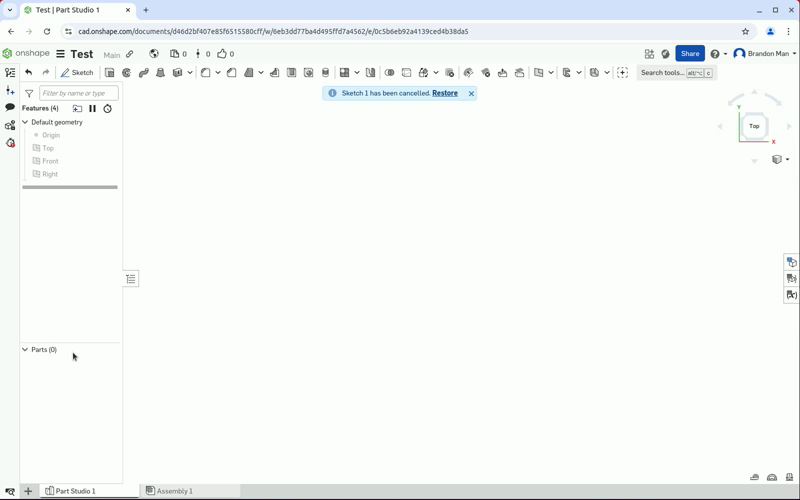
key(space)
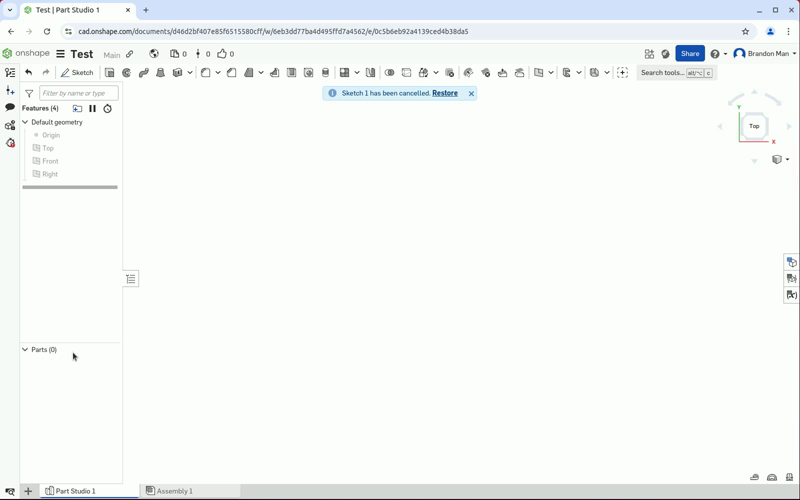
key_down(shift)
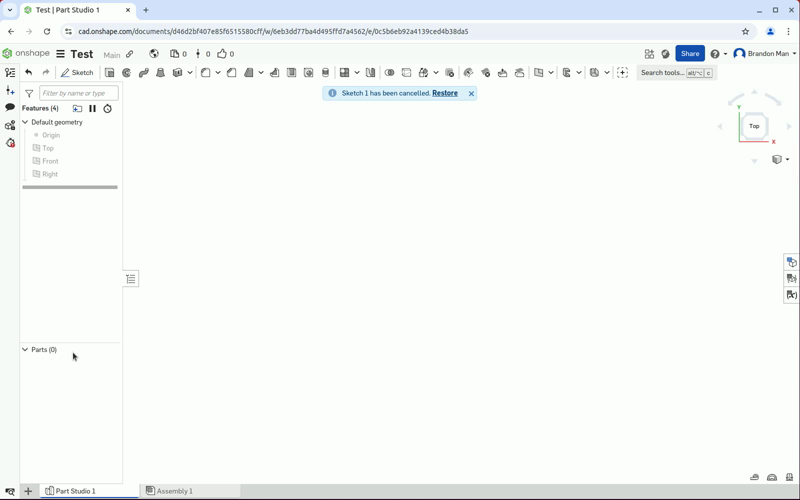
key(up)
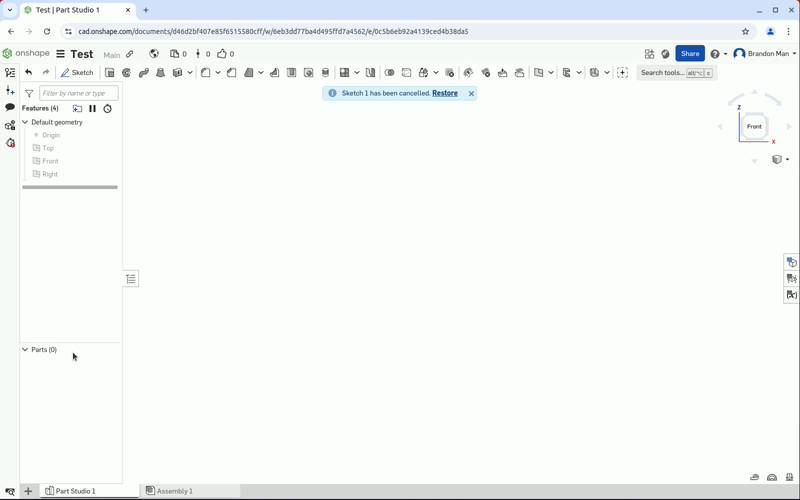
key_up(shift)
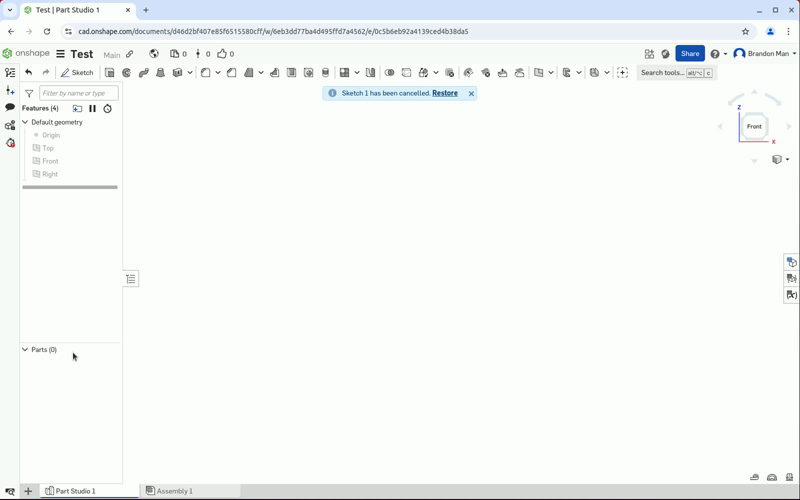
mouse_move(73, 352)
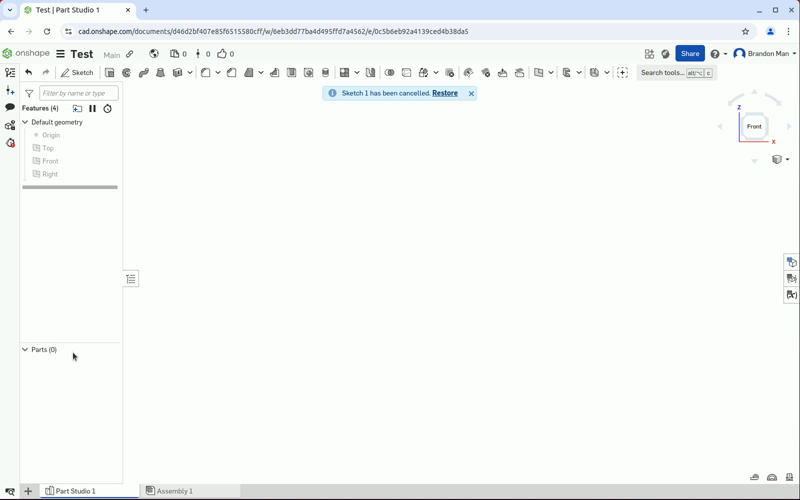
key(shift+y)
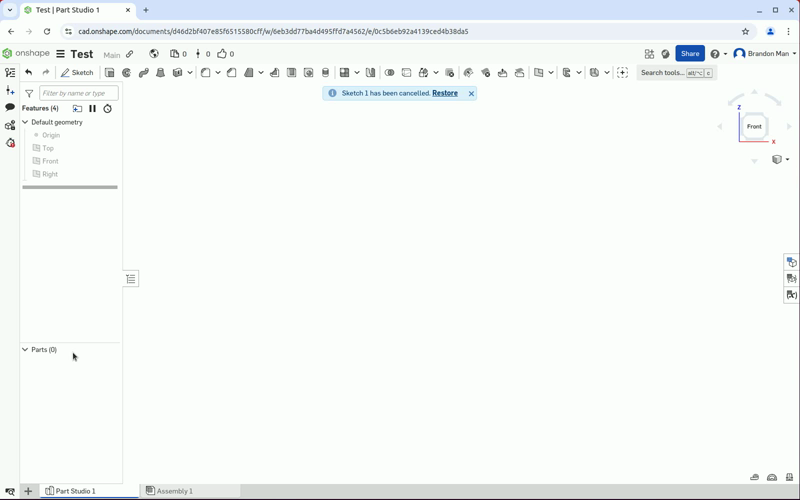
key(shift+s)
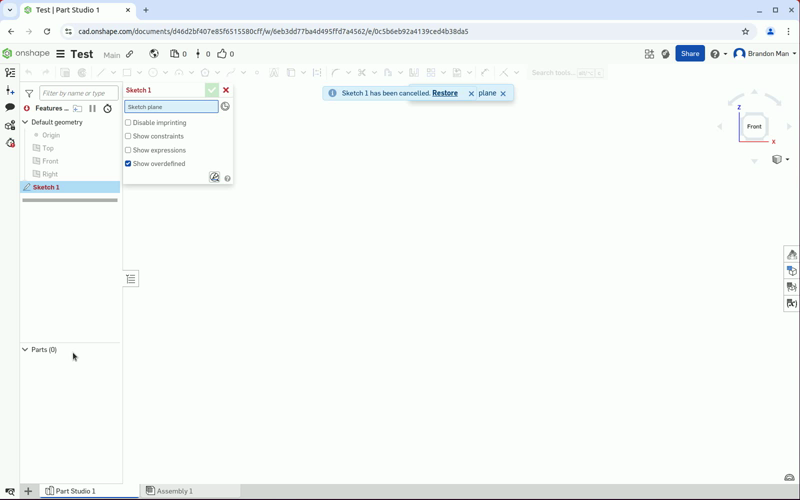
mouse_move(73, 163)
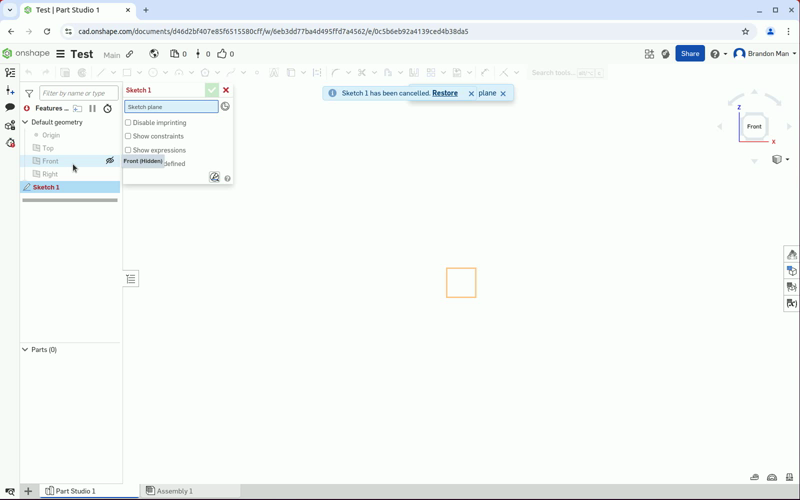
click(73, 163)
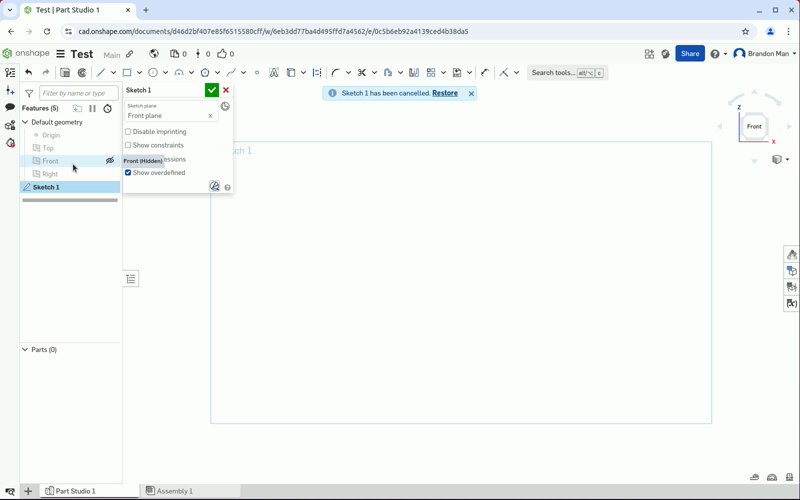
mouse_move(73, 352)
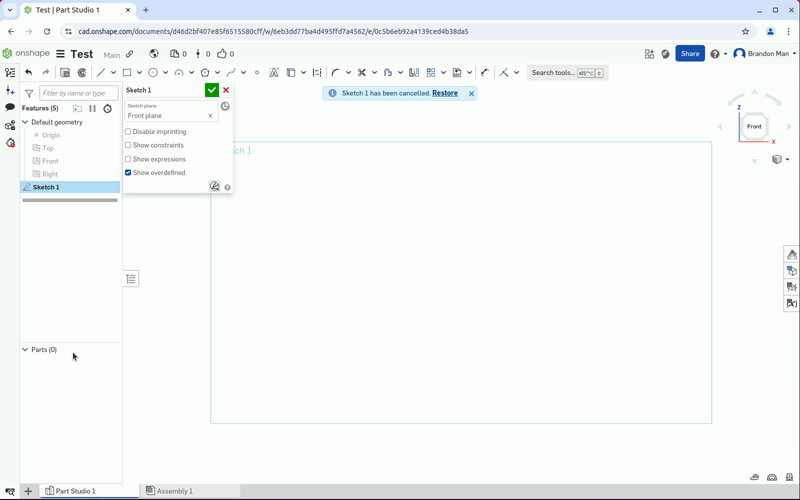
key(y)
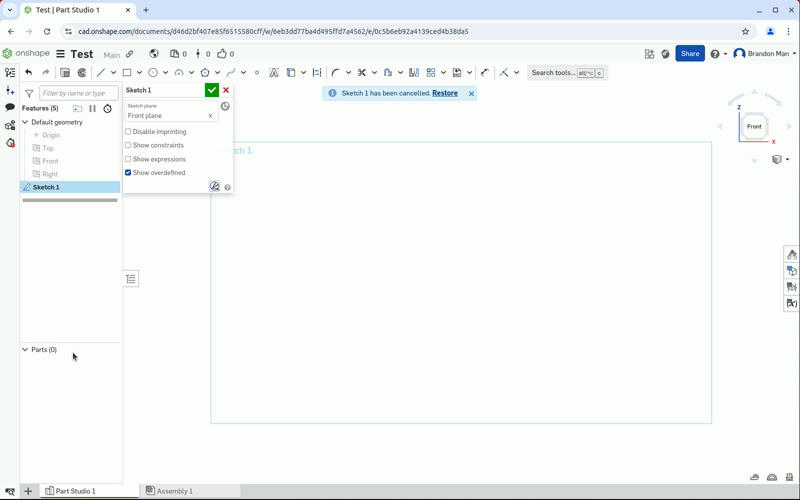
key(l)
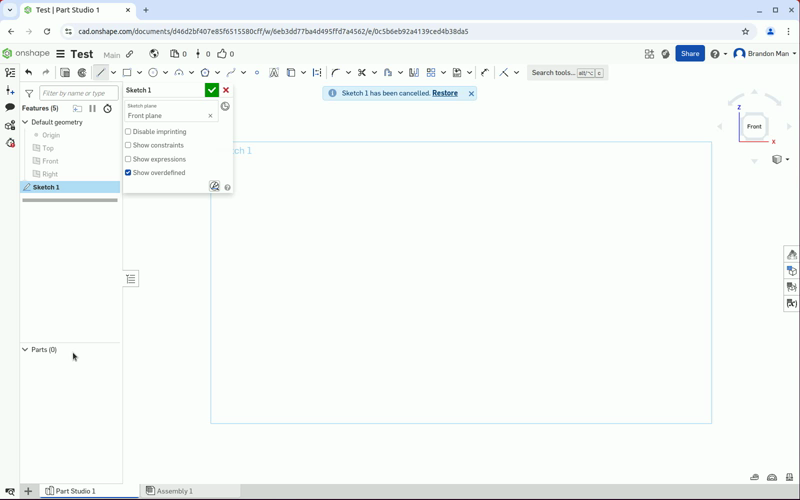
key_down(shift)
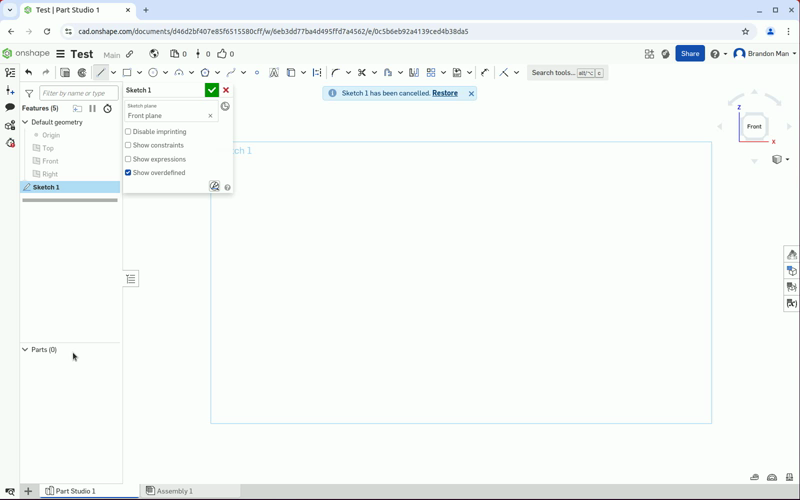
mouse_move(456, 287)
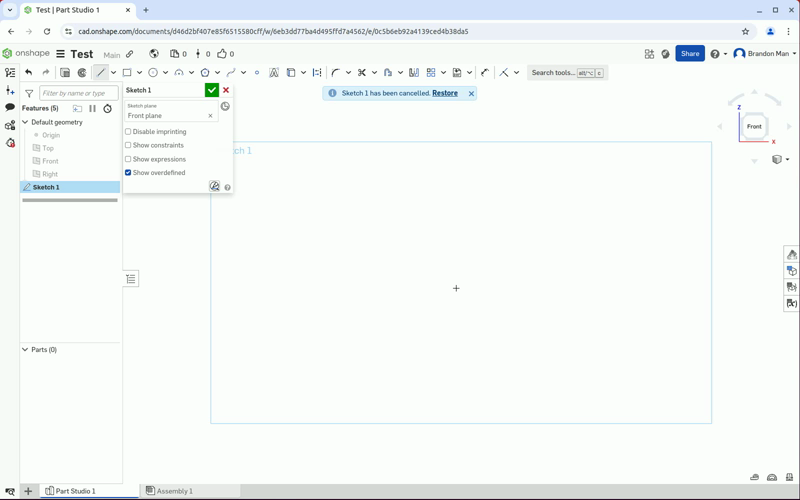
click(456, 287)
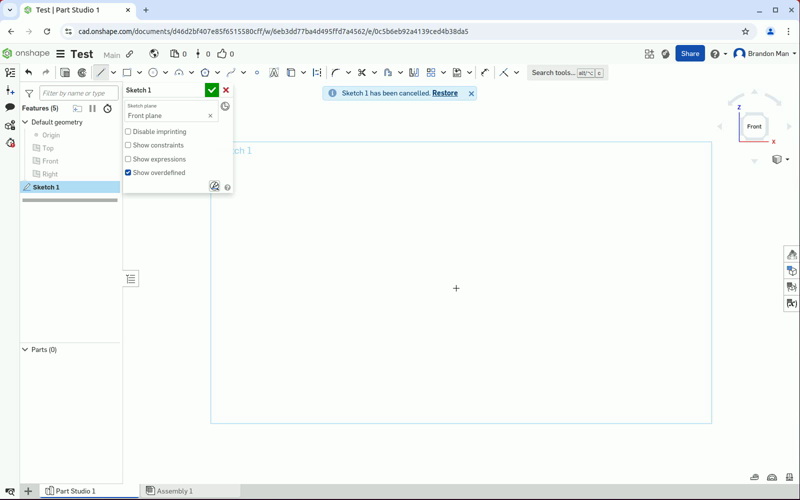
key_up(shift)
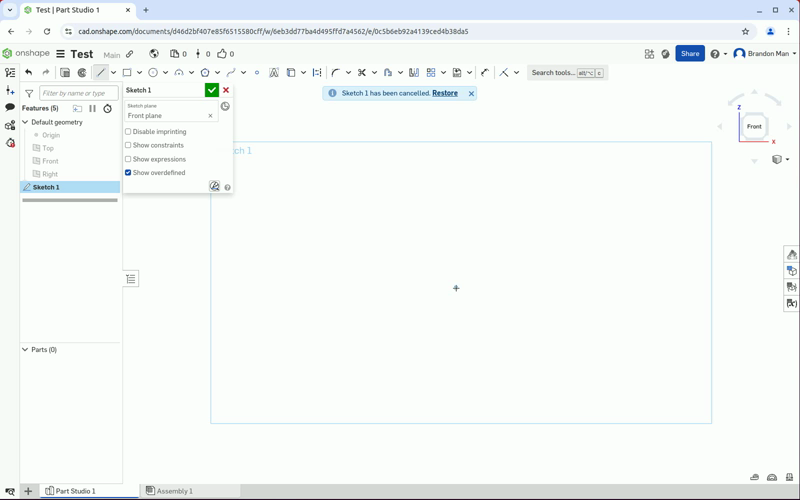
key_down(shift)
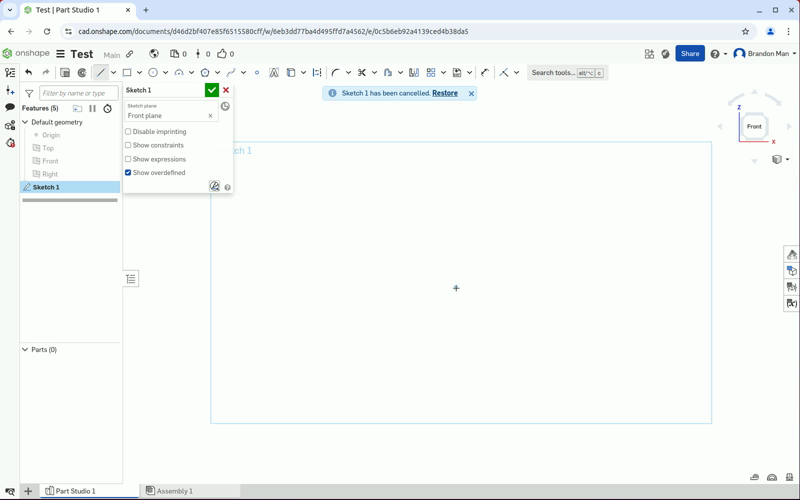
mouse_move(486, 287)
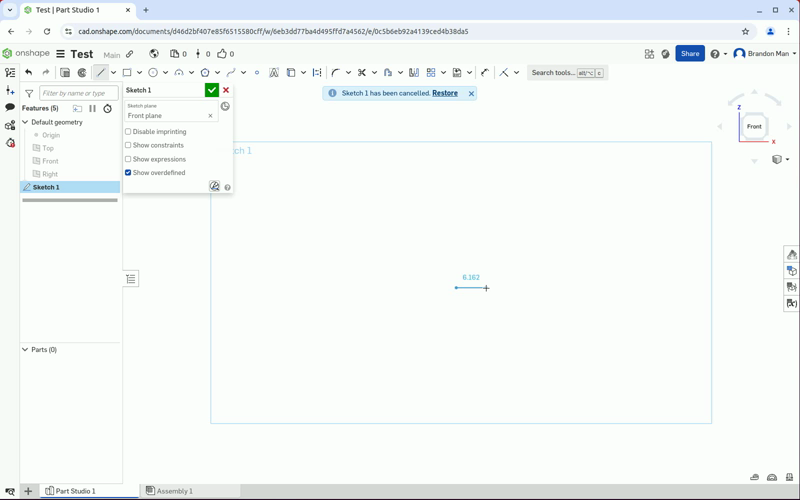
mouse_move(456, 286)
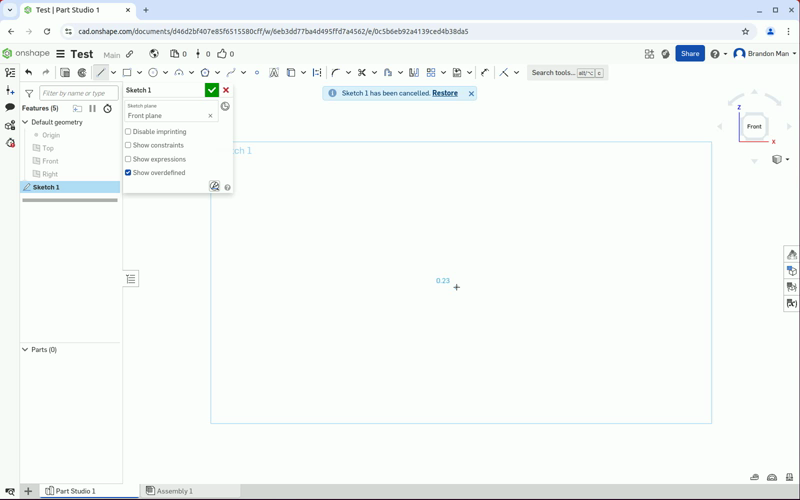
scroll(6)
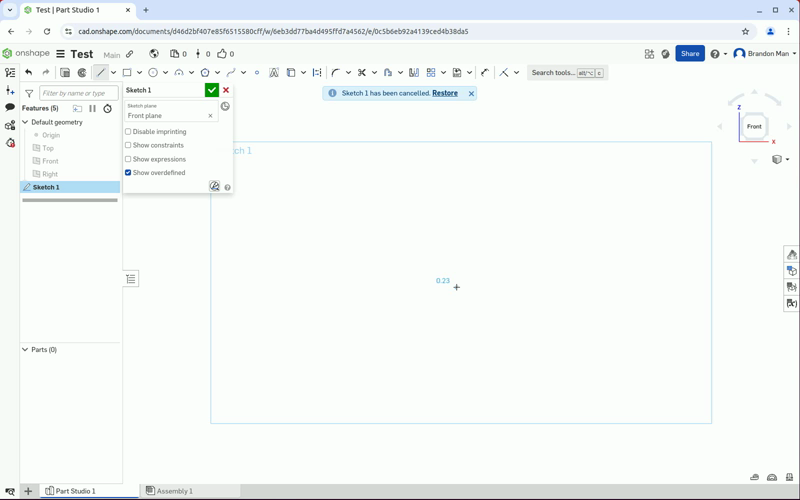
scroll(6)
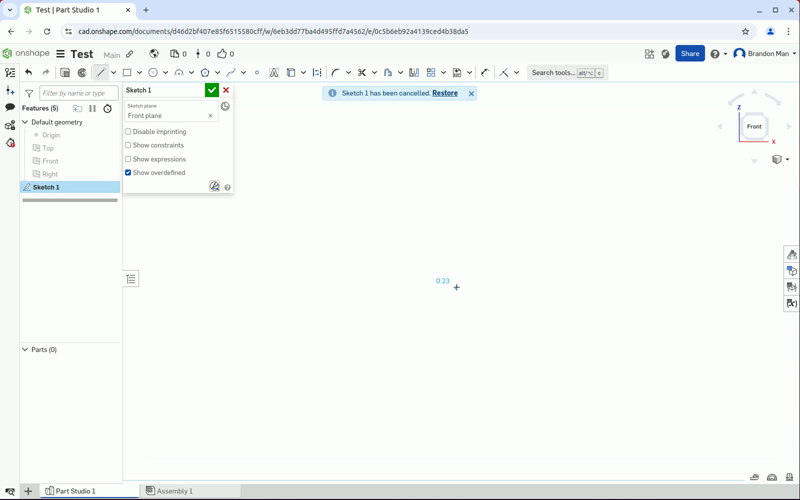
scroll(6)
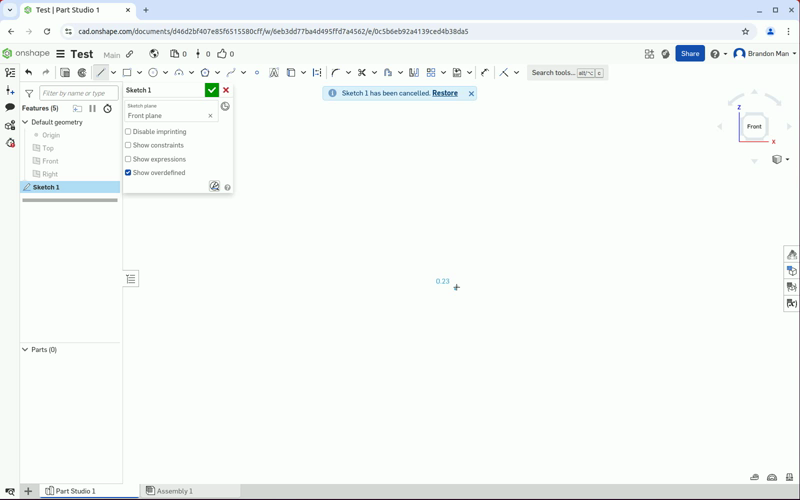
scroll(6)
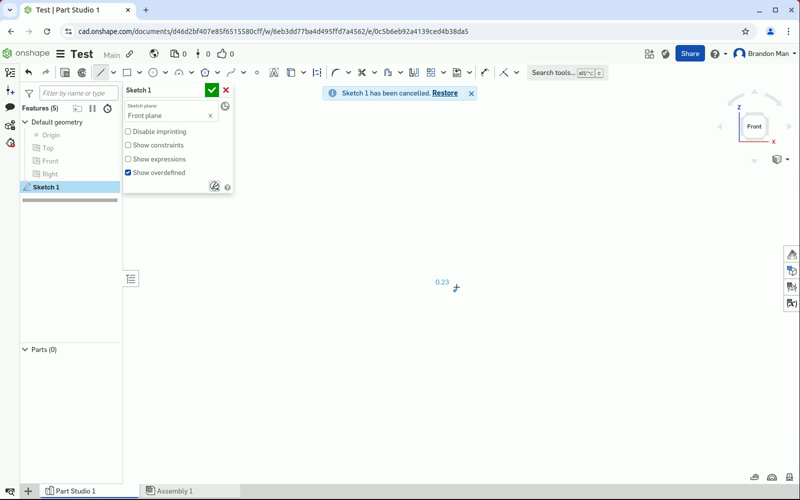
scroll(6)
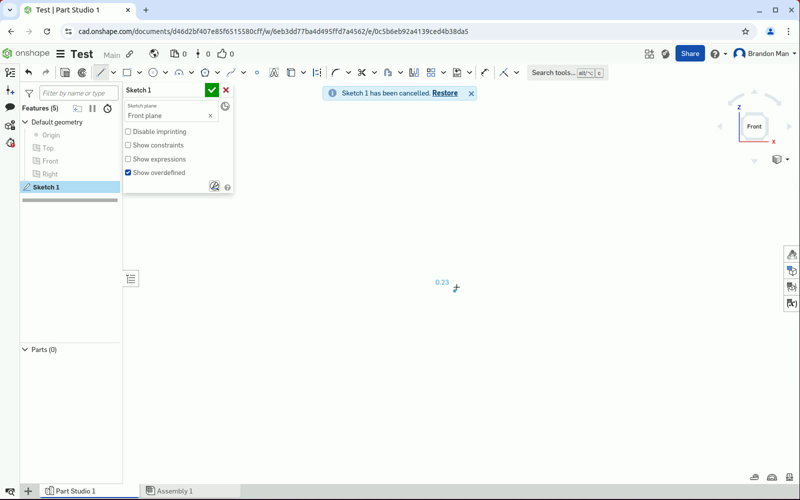
scroll(6)
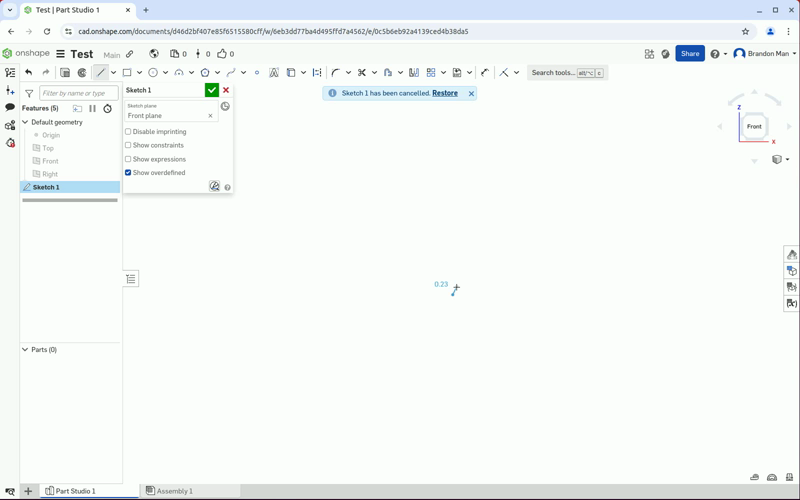
scroll(6)
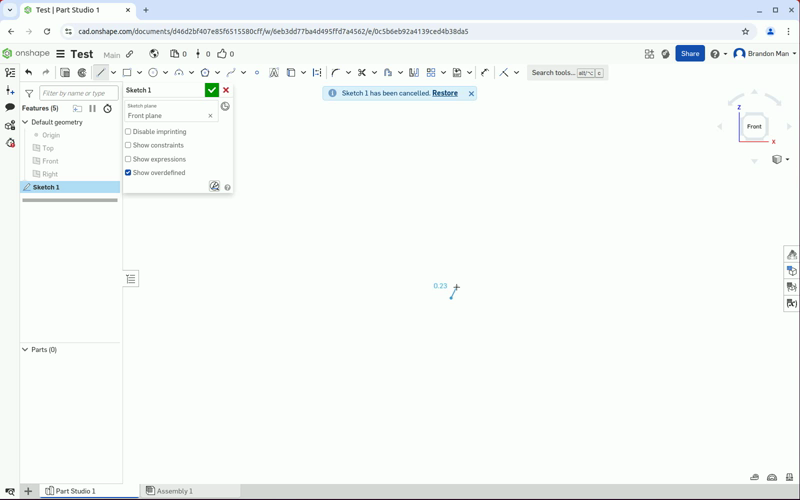
click(456, 286)
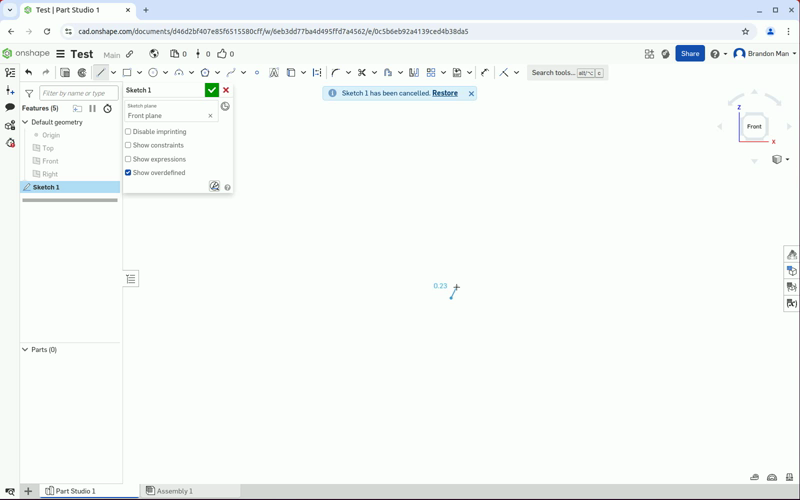
scroll(-6)
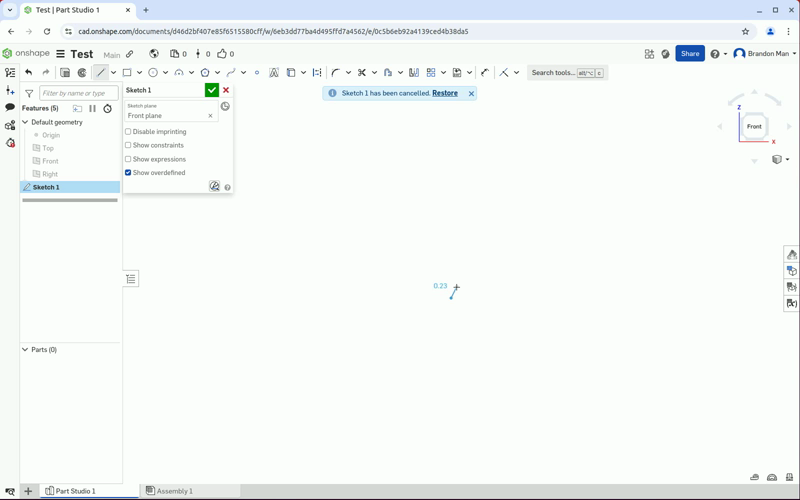
scroll(-6)
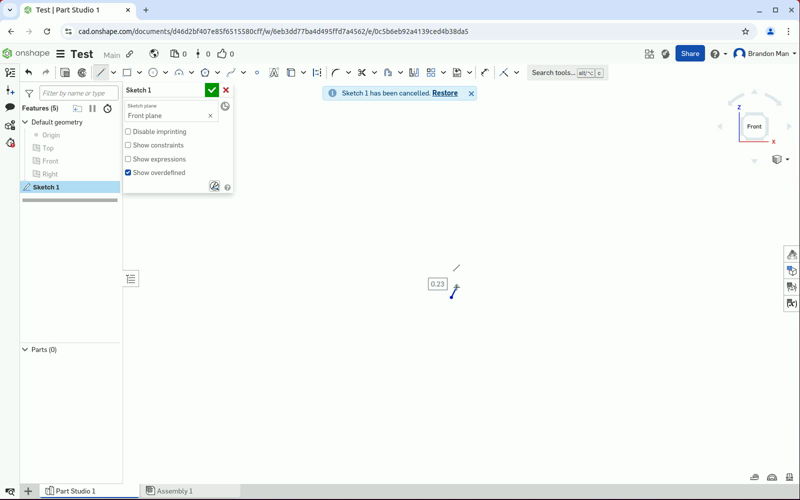
scroll(-6)
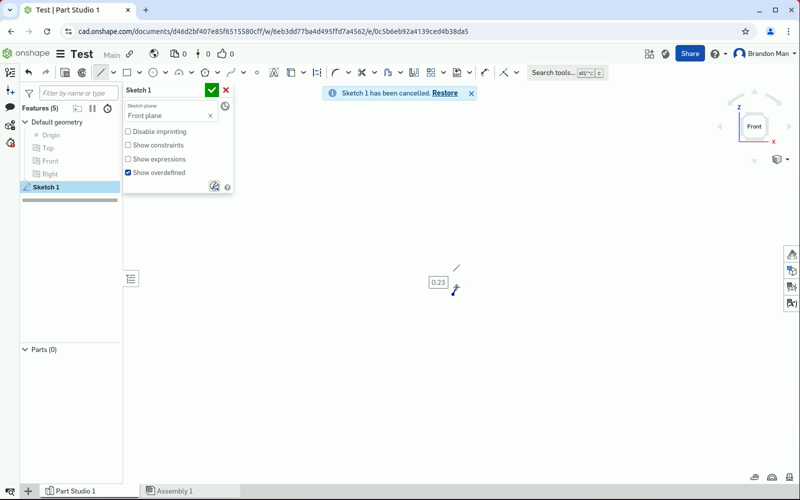
scroll(-6)
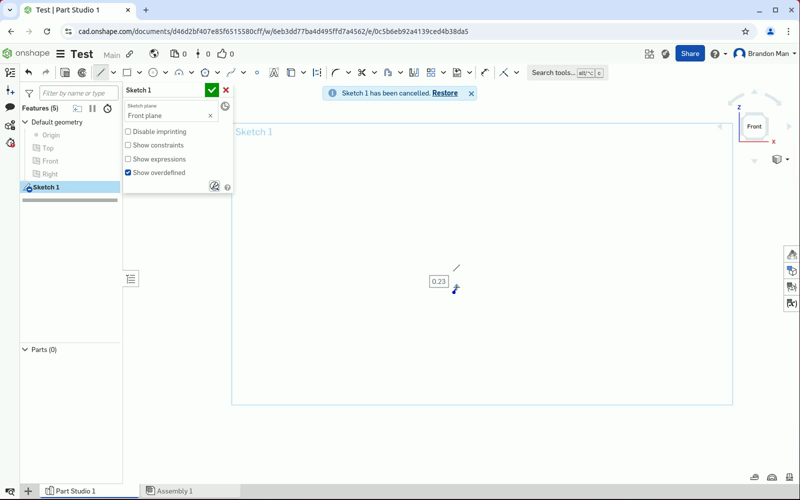
scroll(-6)
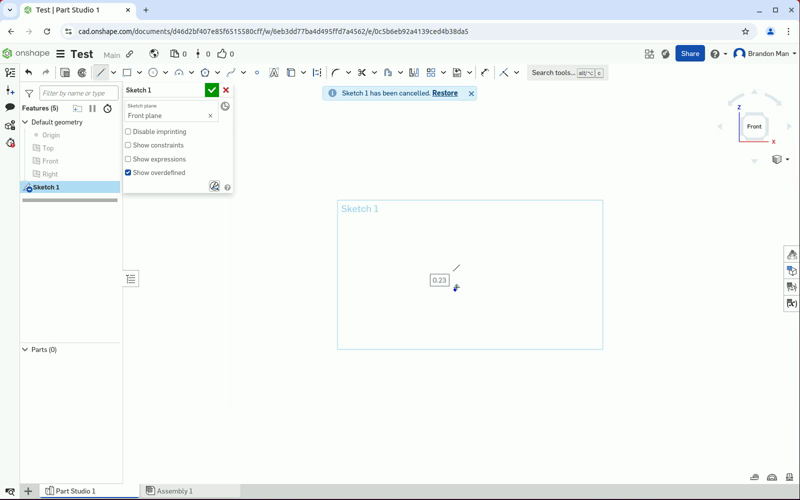
scroll(-6)
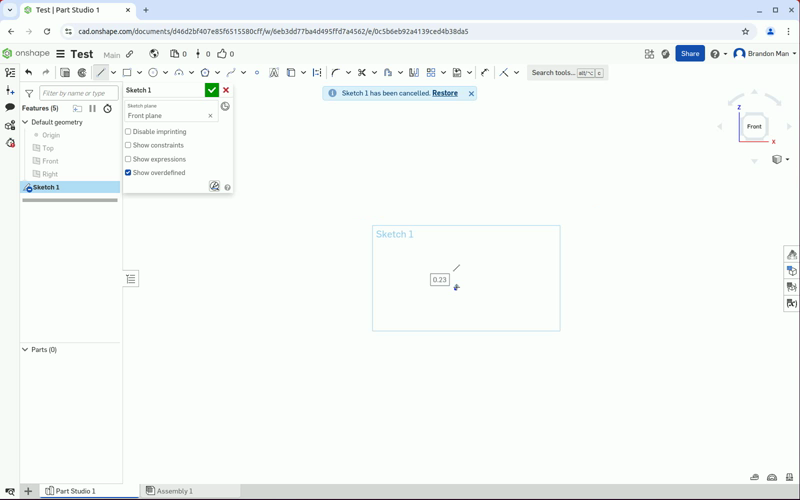
scroll(-6)
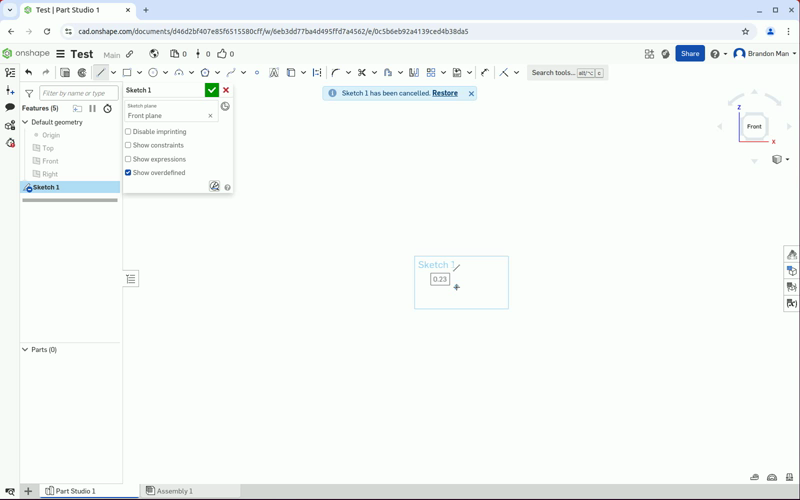
key_up(shift)
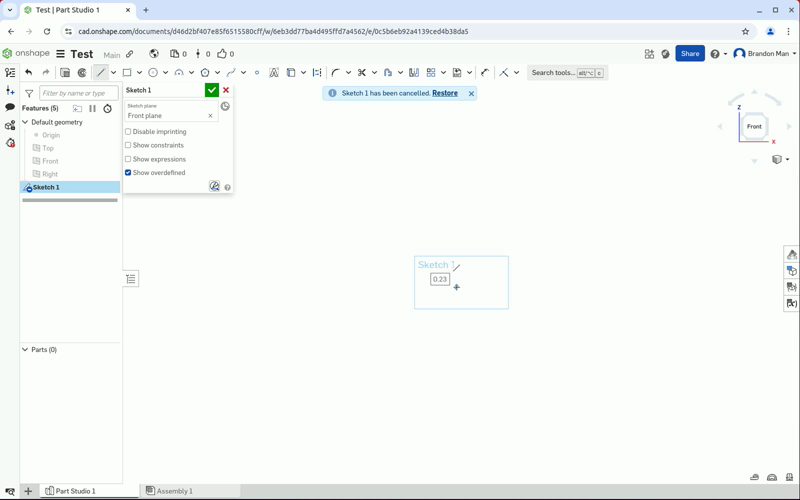
key_down(shift)
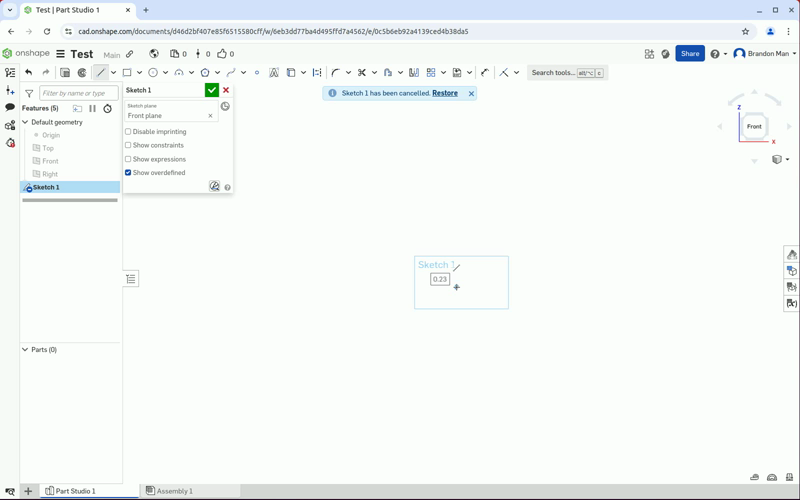
mouse_move(486, 286)
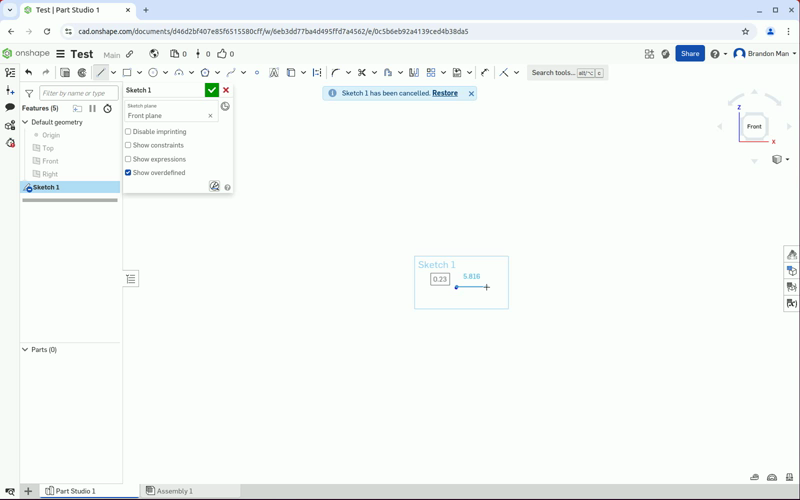
mouse_move(456, 276)
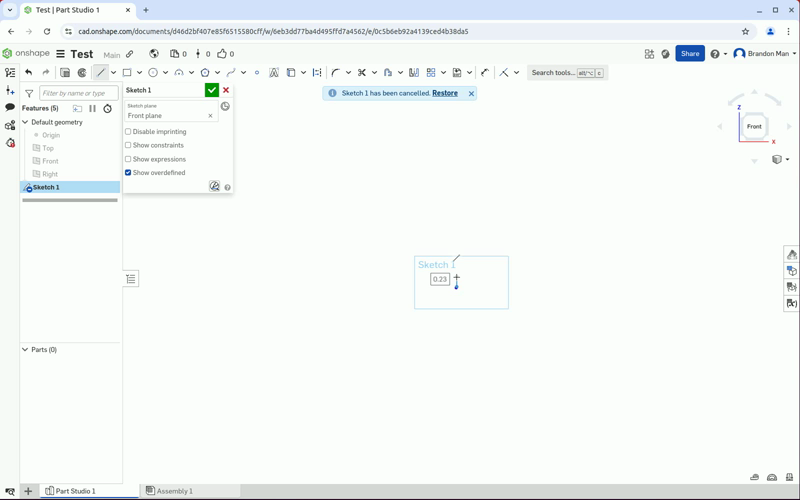
click(456, 276)
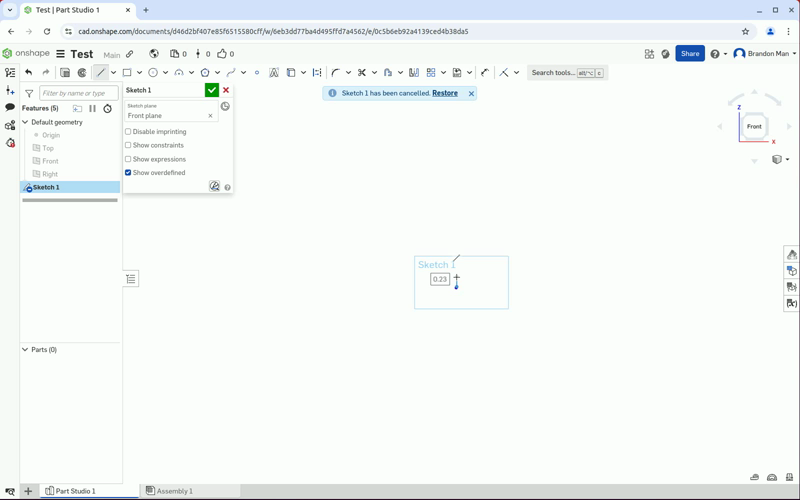
key_up(shift)
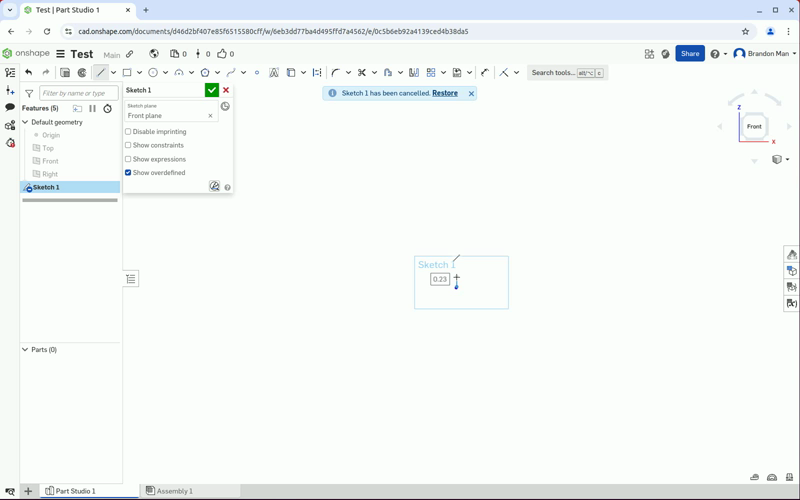
key_down(shift)
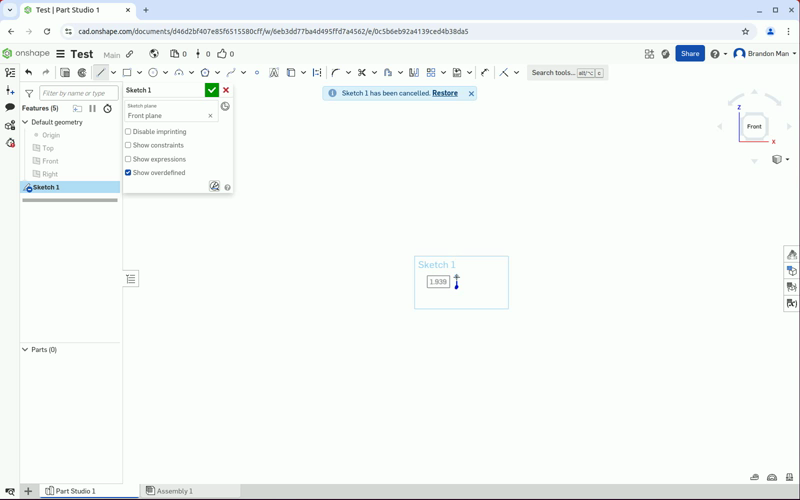
mouse_move(486, 276)
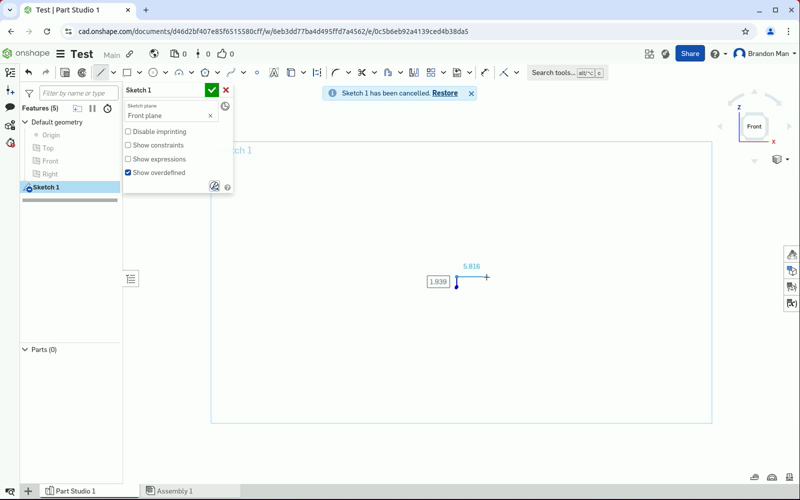
mouse_move(467, 276)
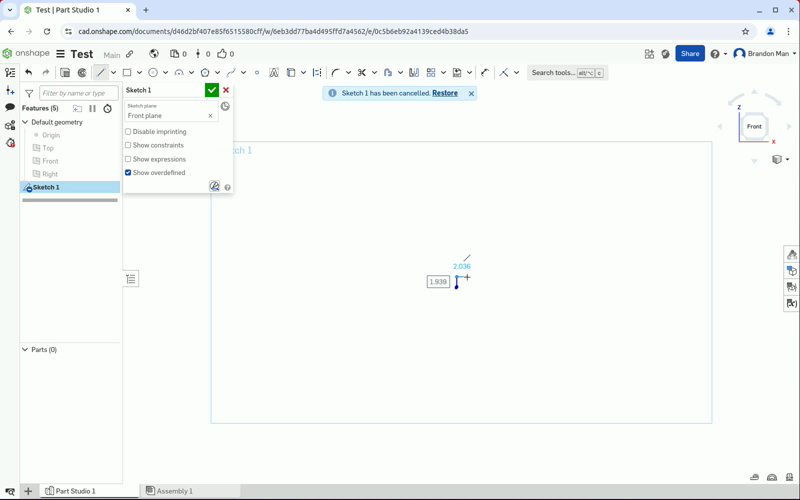
click(467, 276)
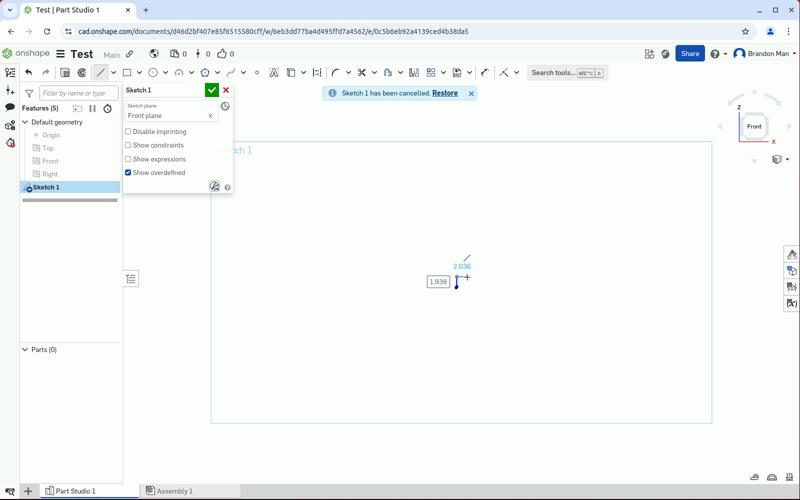
key_up(shift)
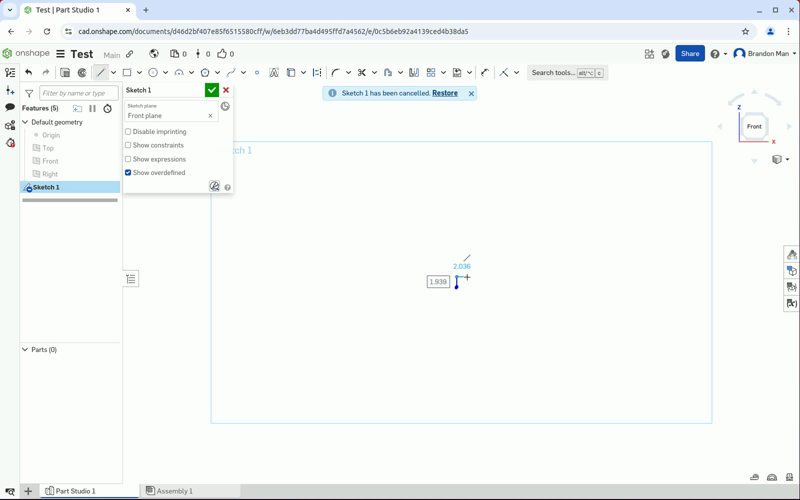
key_down(shift)
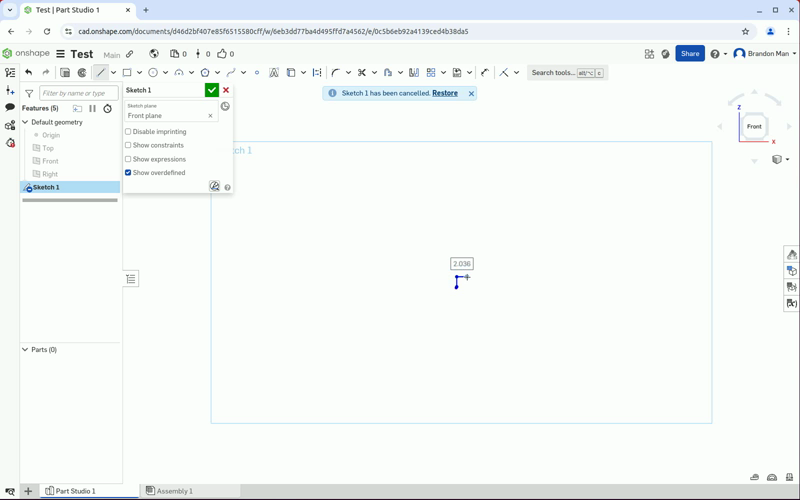
mouse_move(497, 276)
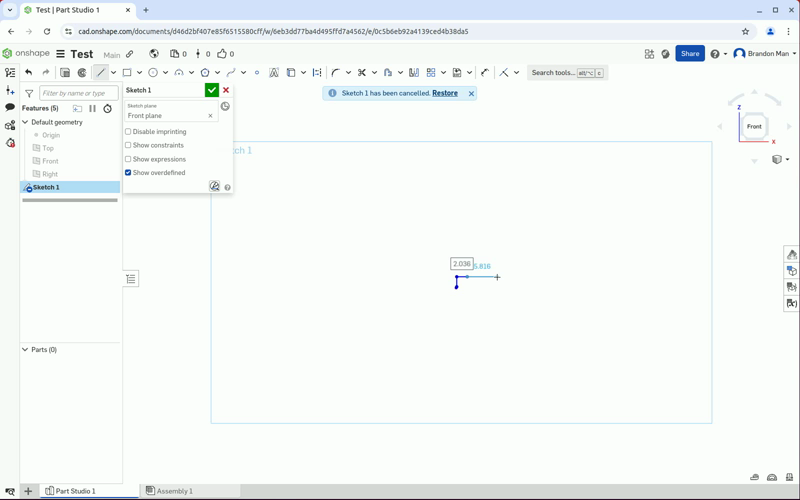
mouse_move(467, 276)
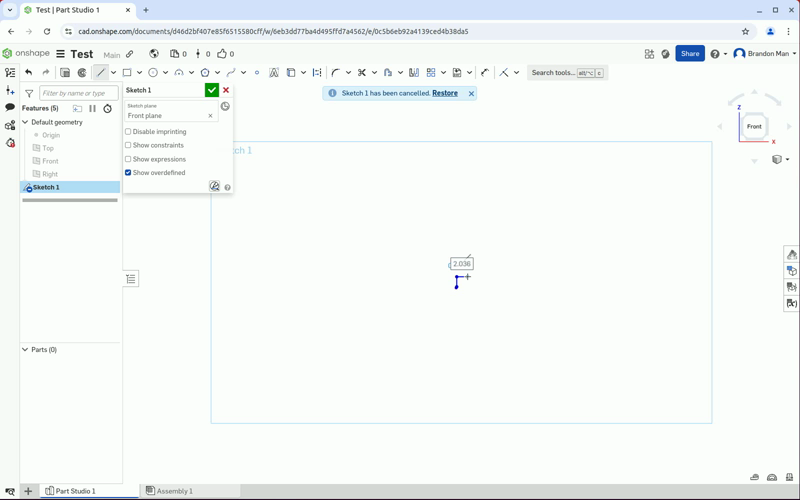
scroll(6)
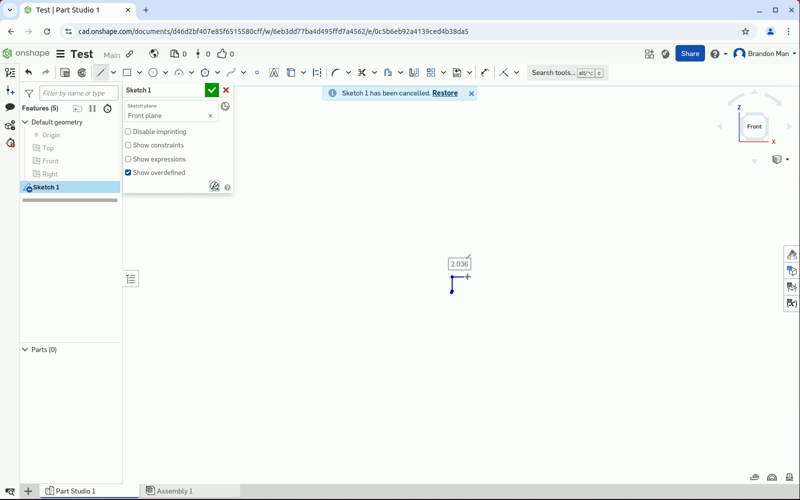
scroll(6)
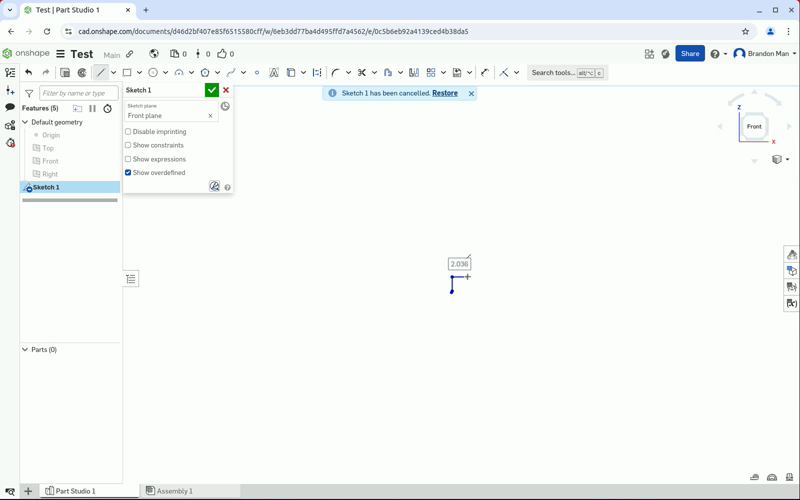
scroll(6)
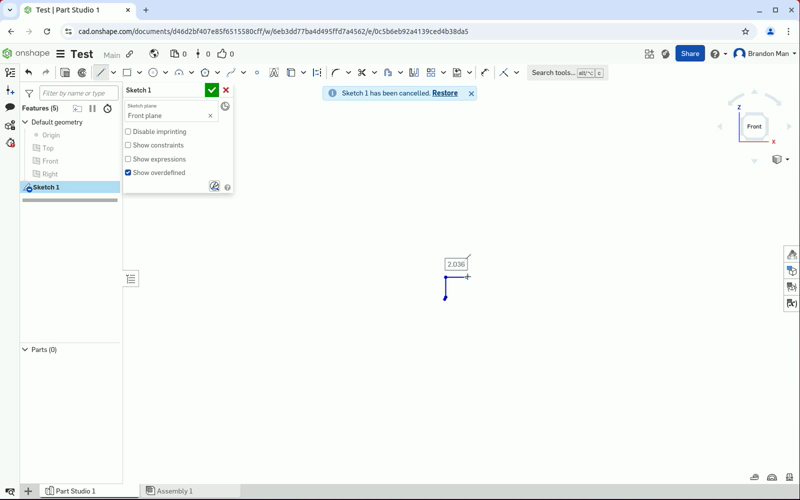
scroll(6)
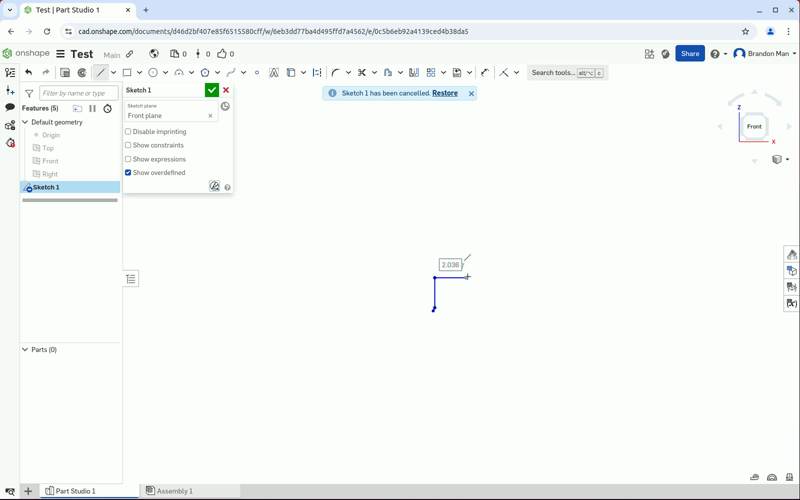
scroll(6)
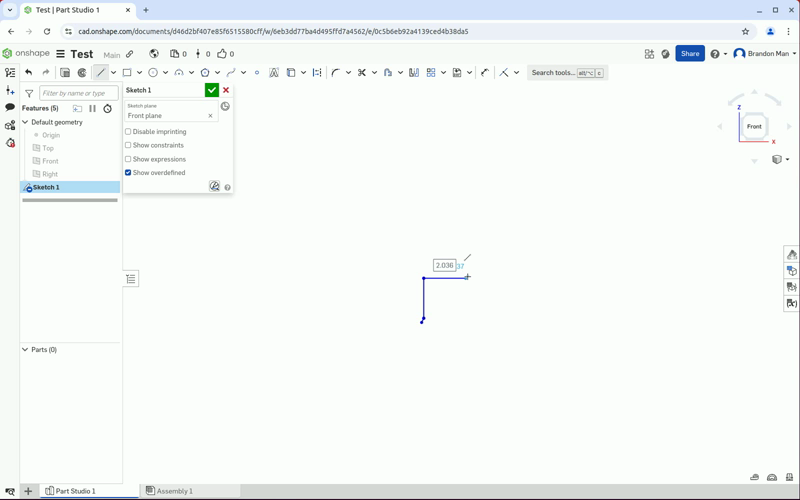
scroll(6)
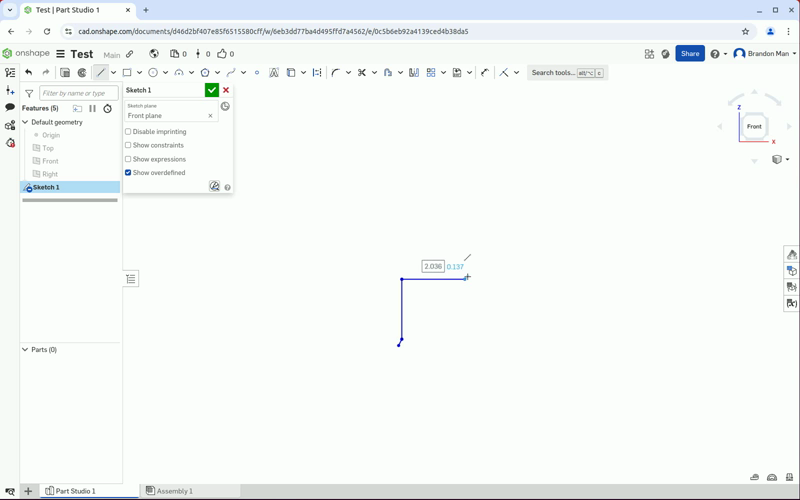
scroll(6)
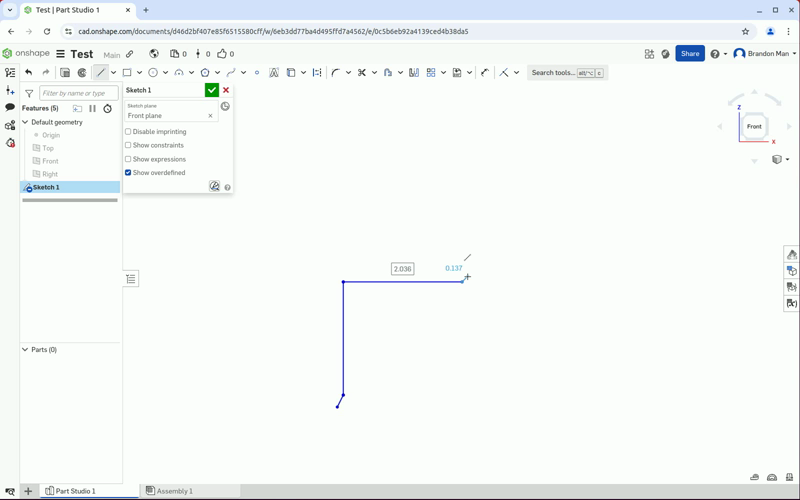
click(467, 276)
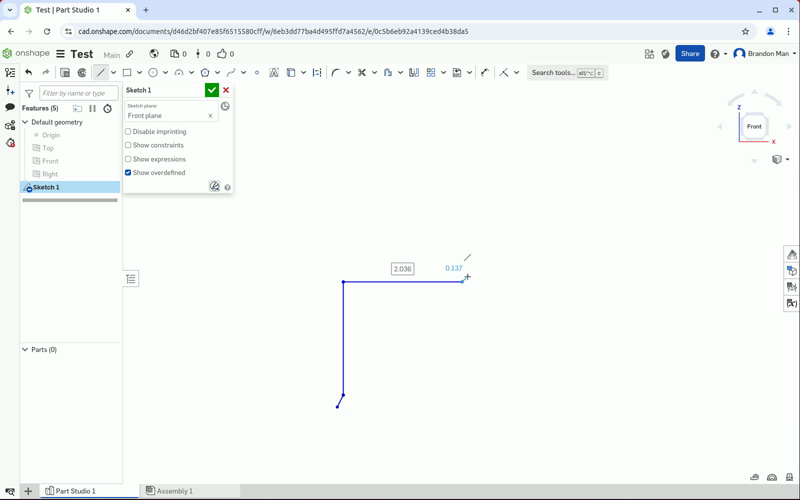
scroll(-6)
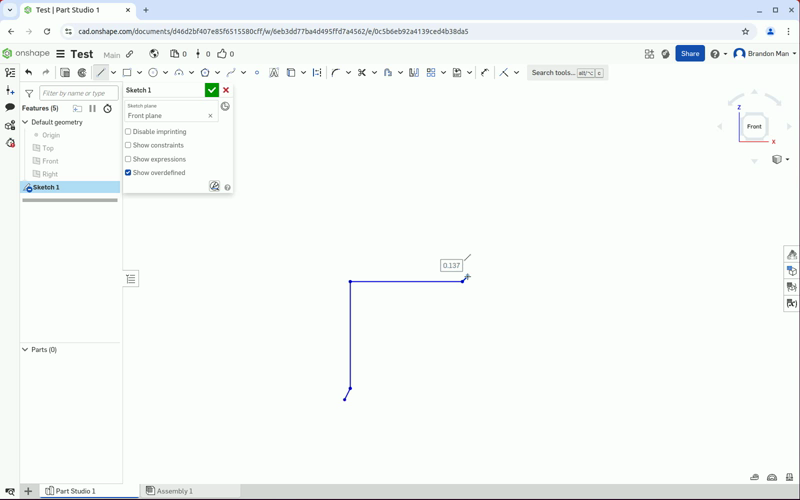
scroll(-6)
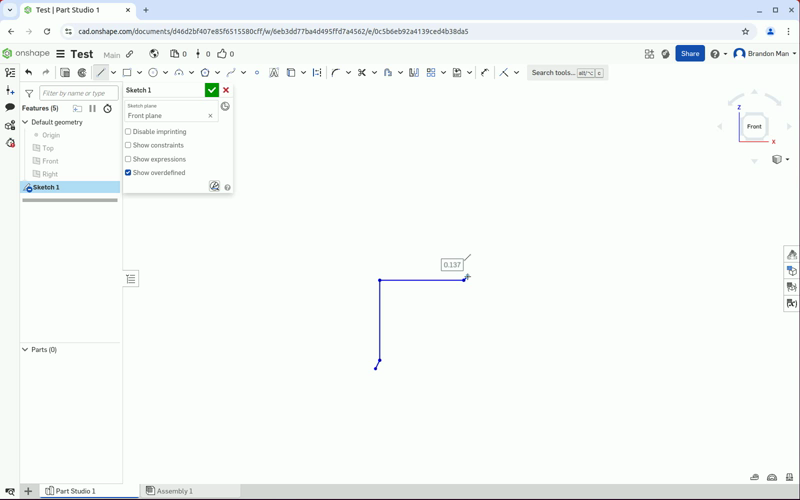
scroll(-6)
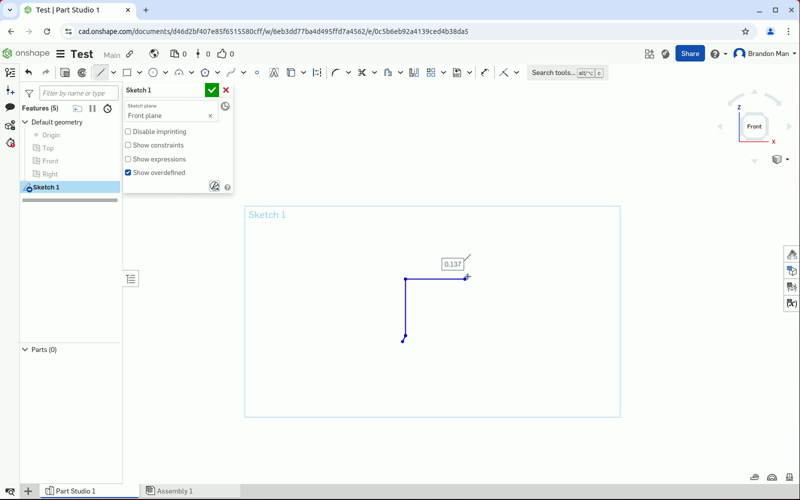
scroll(-6)
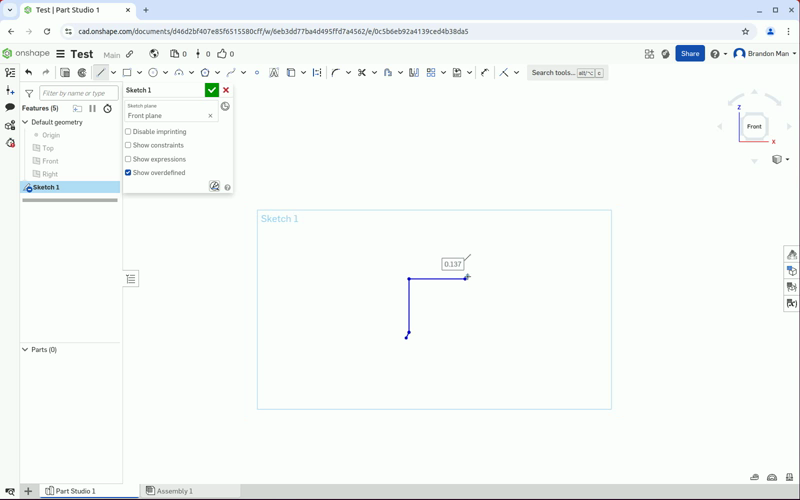
scroll(-6)
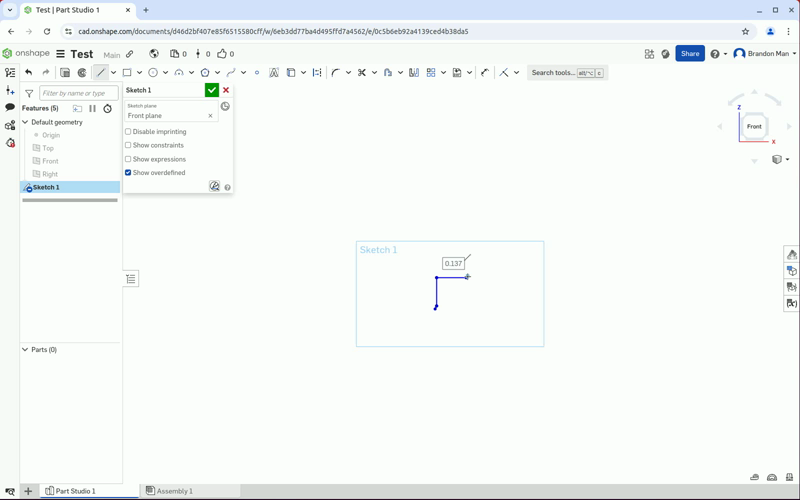
scroll(-6)
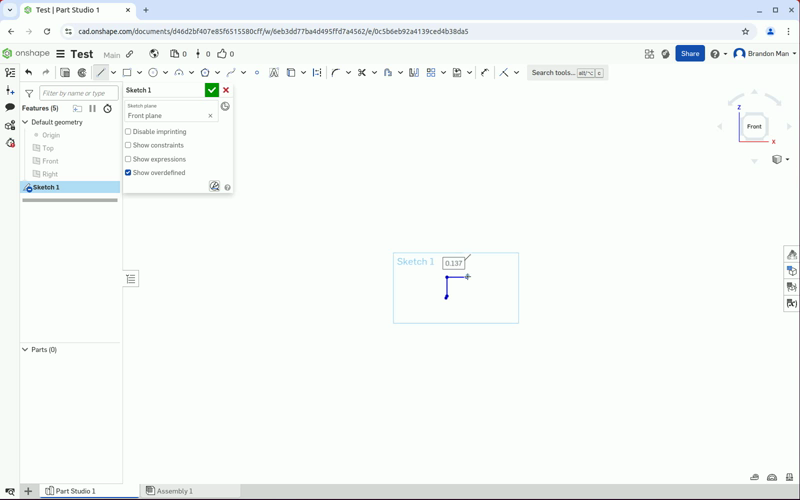
scroll(-6)
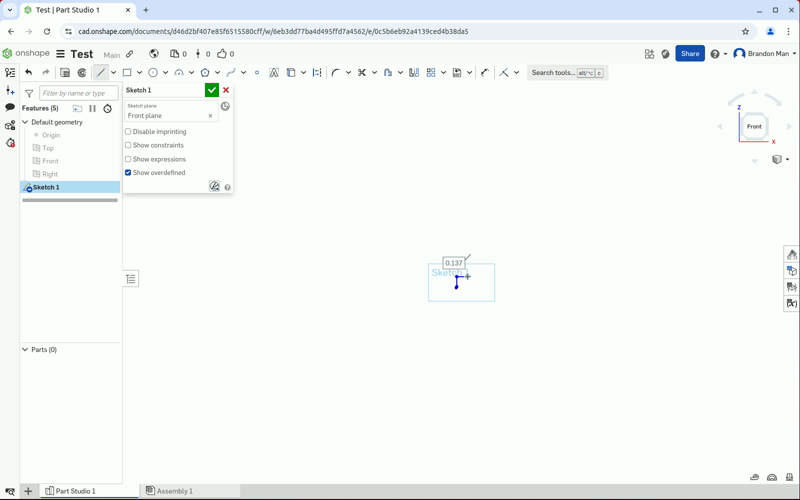
key_up(shift)
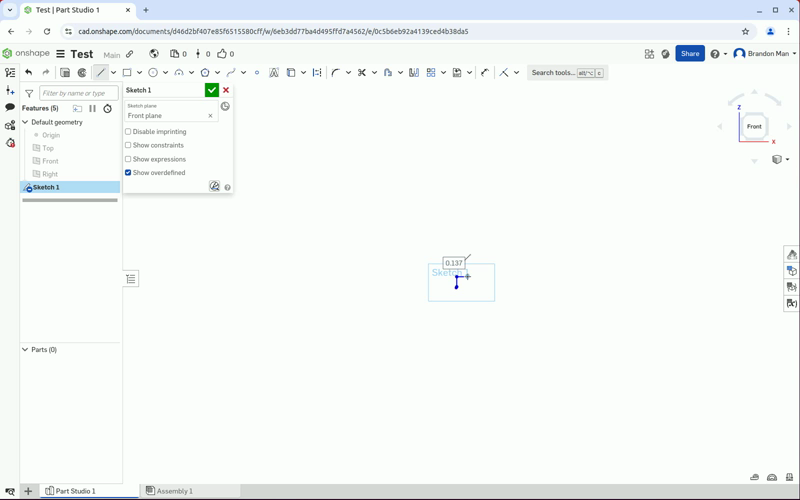
key_down(shift)
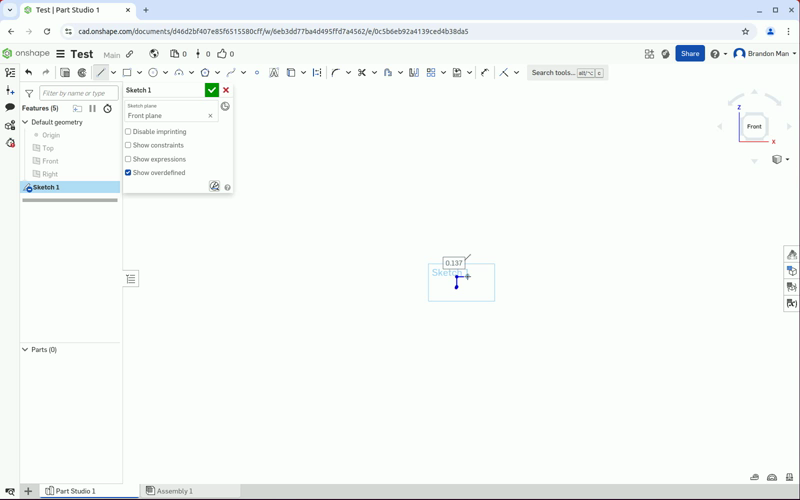
mouse_move(497, 276)
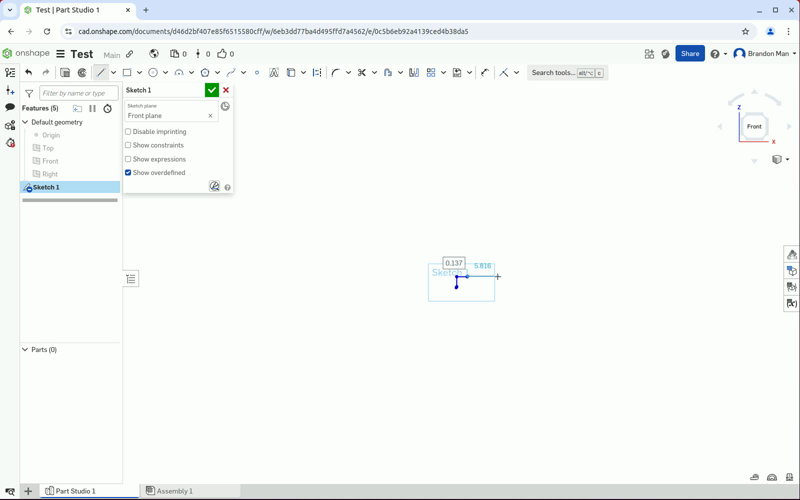
mouse_move(456, 276)
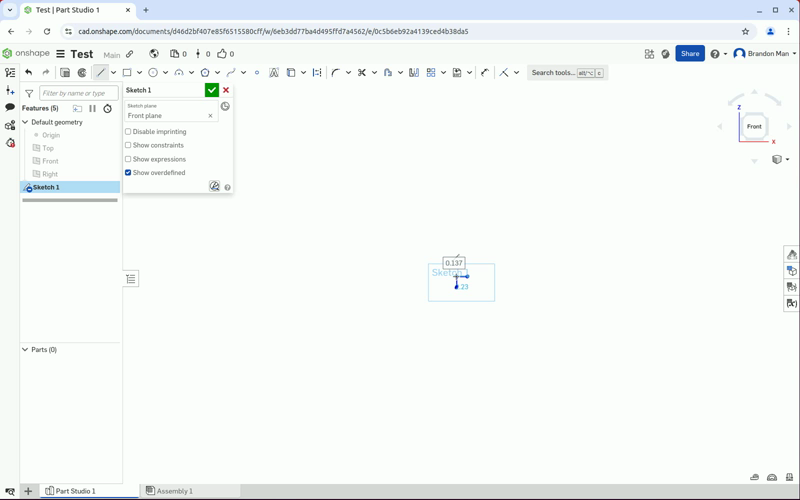
scroll(6)
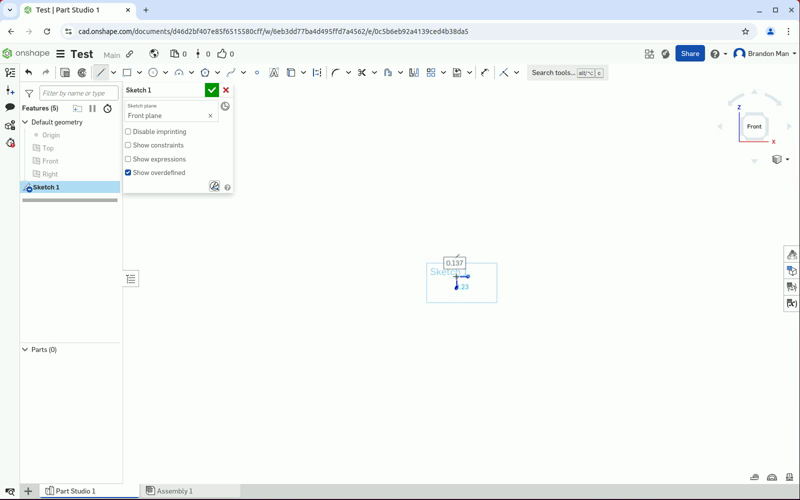
scroll(6)
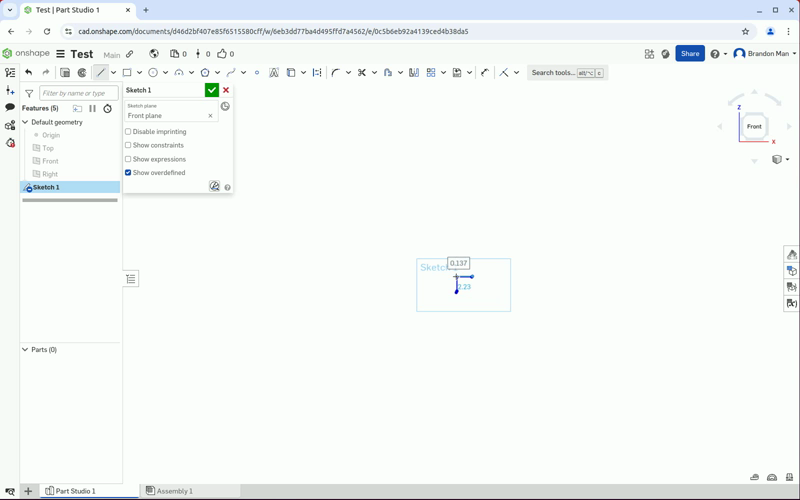
scroll(6)
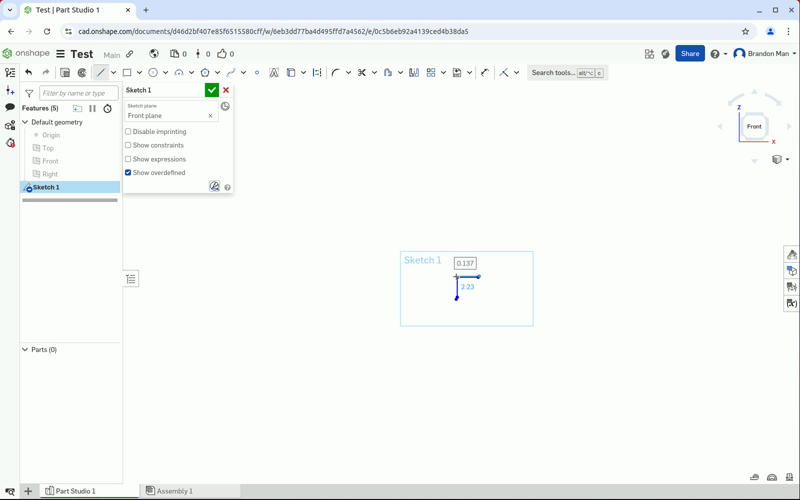
scroll(6)
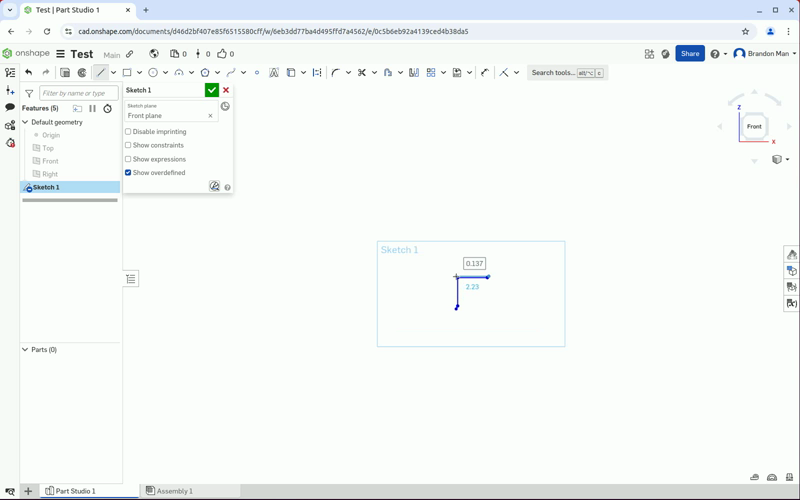
scroll(6)
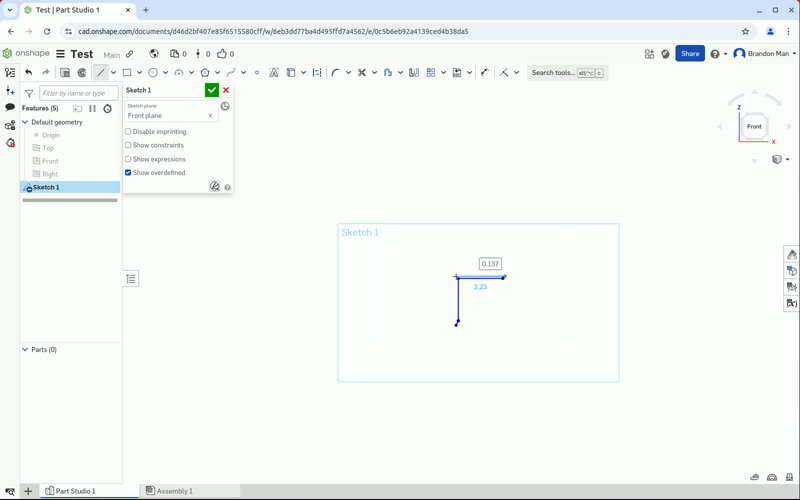
scroll(6)
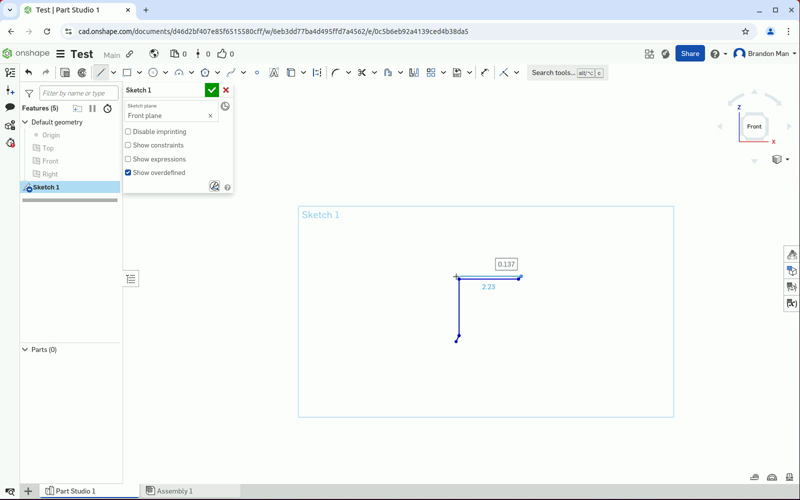
scroll(6)
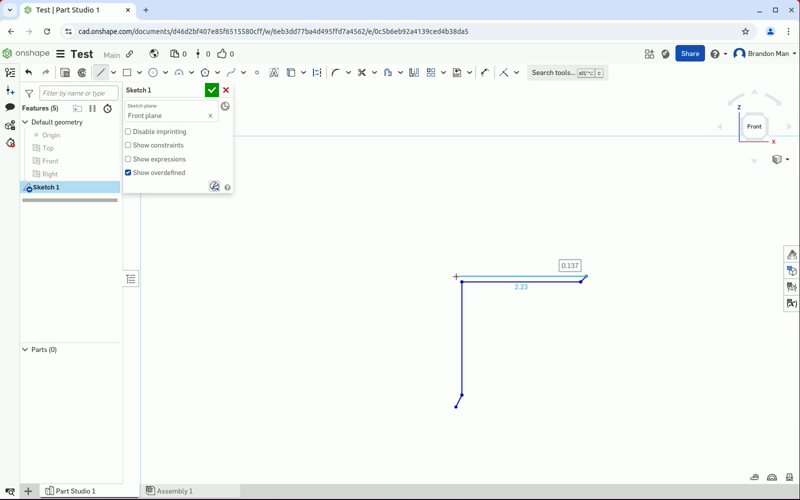
click(456, 276)
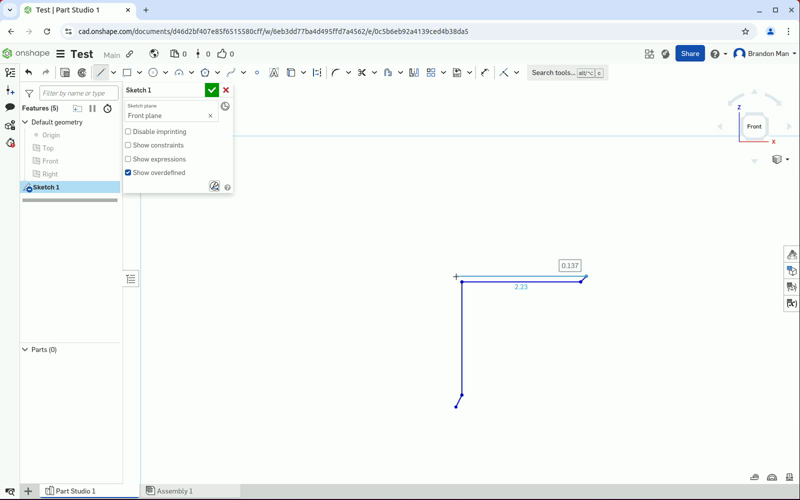
scroll(-6)
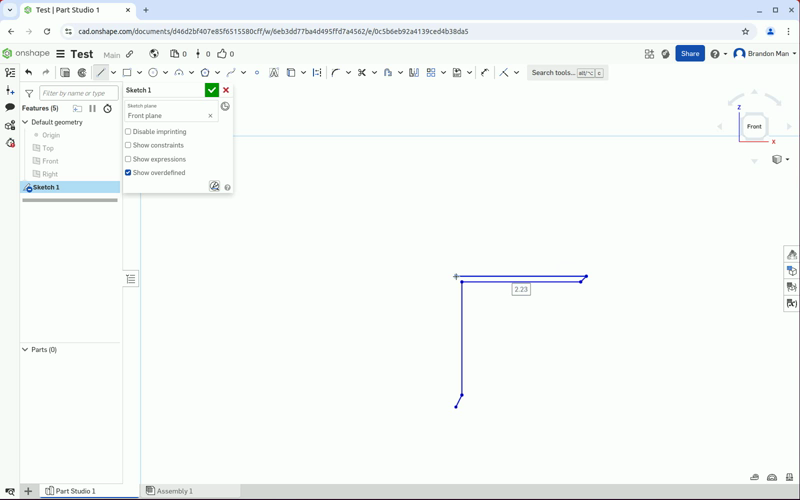
scroll(-6)
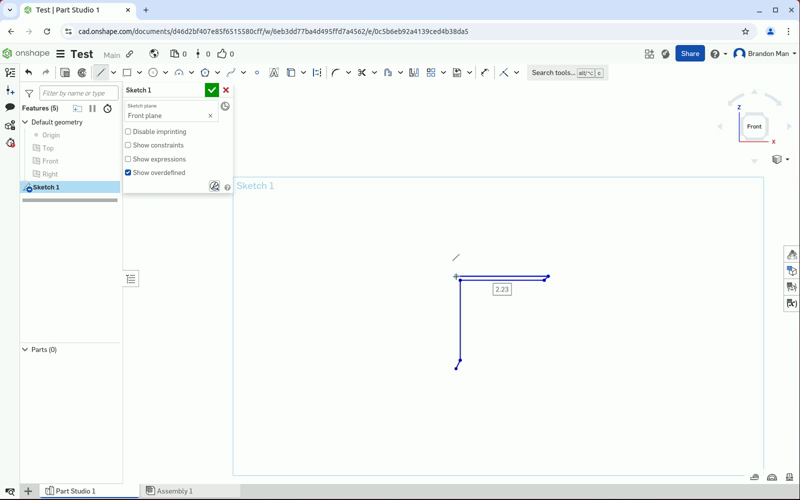
scroll(-6)
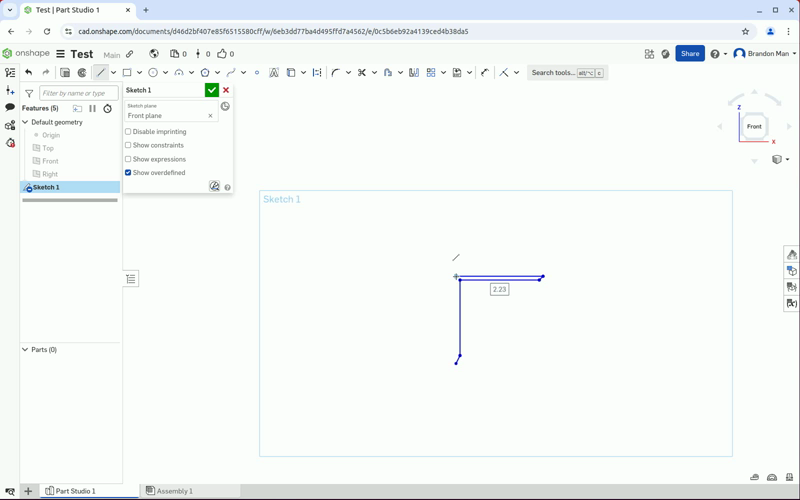
scroll(-6)
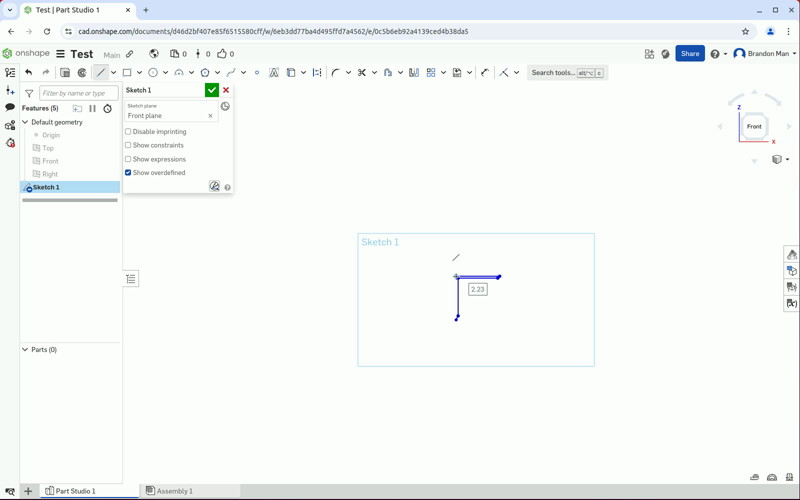
scroll(-6)
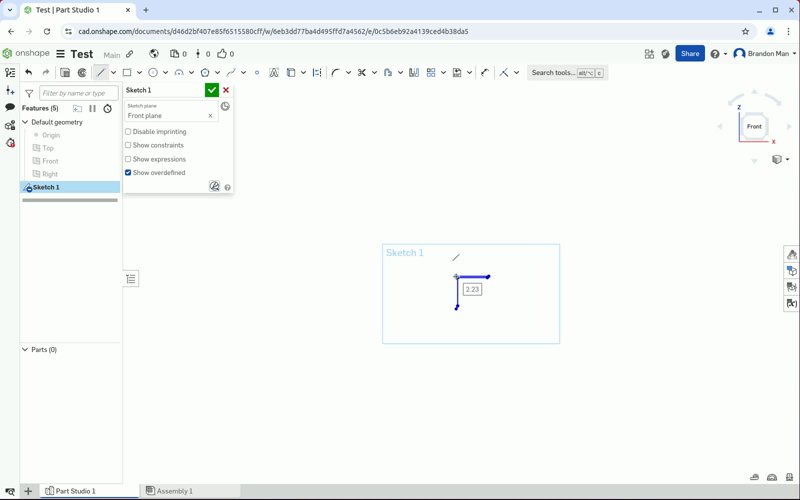
scroll(-6)
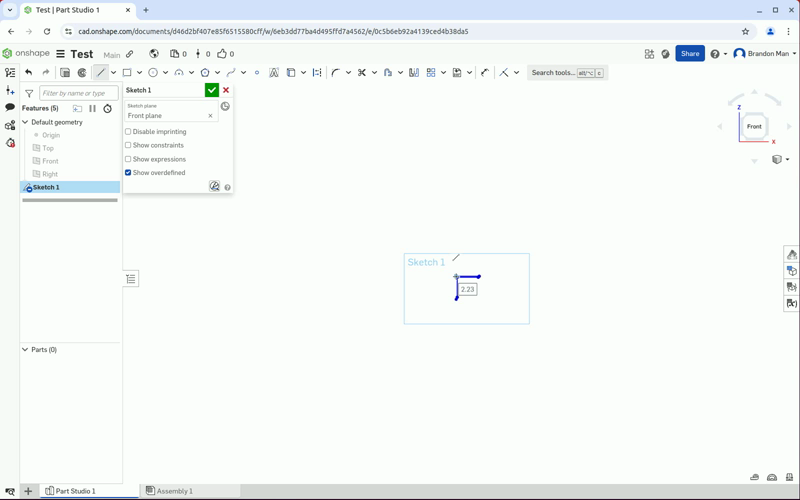
scroll(-6)
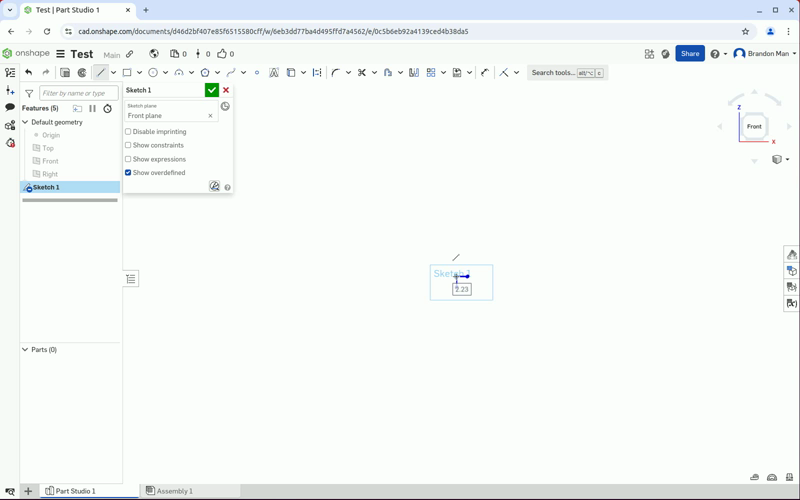
key_up(shift)
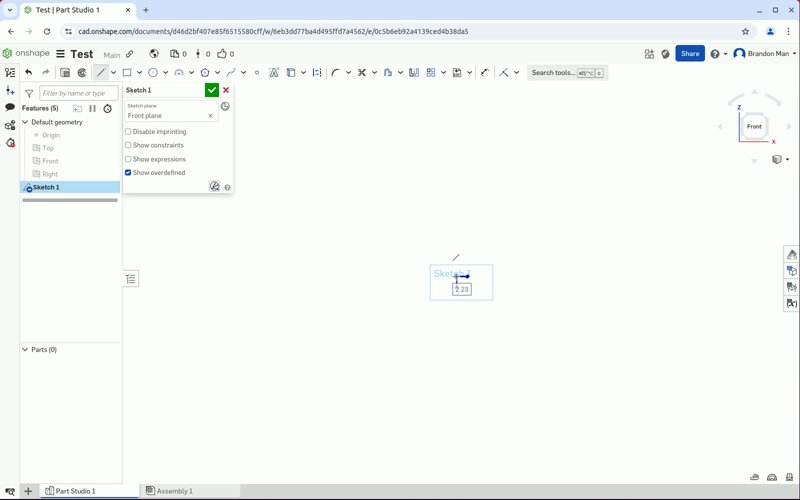
mouse_move(486, 276)
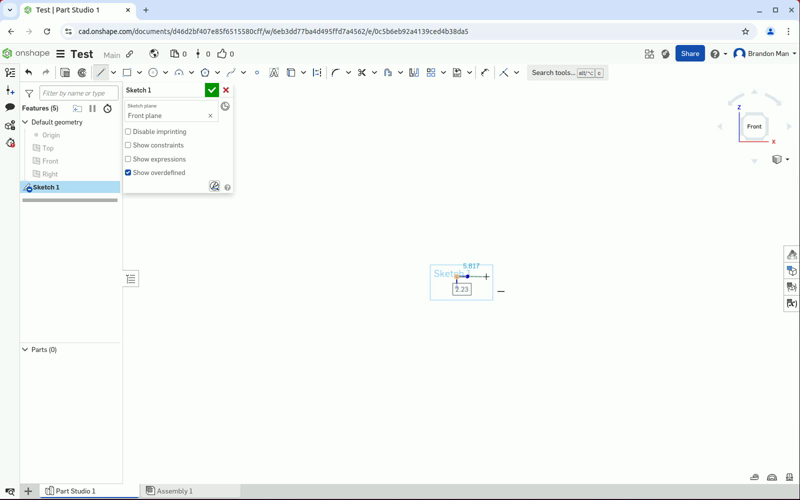
key_down(shift)
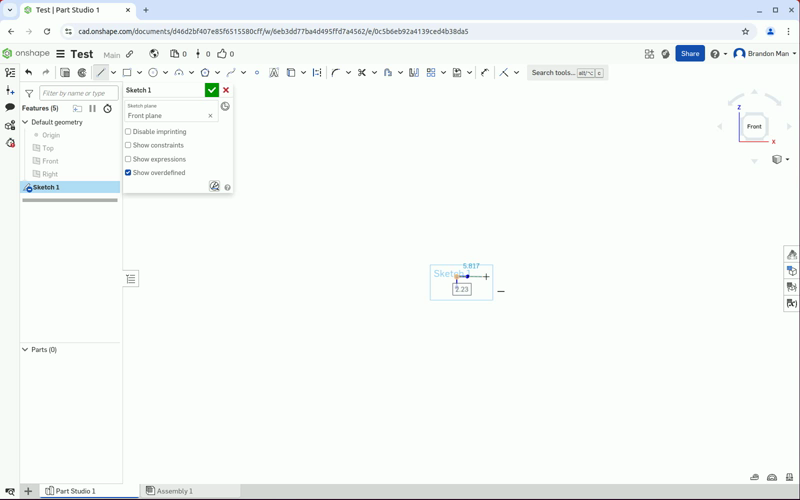
mouse_move(456, 287)
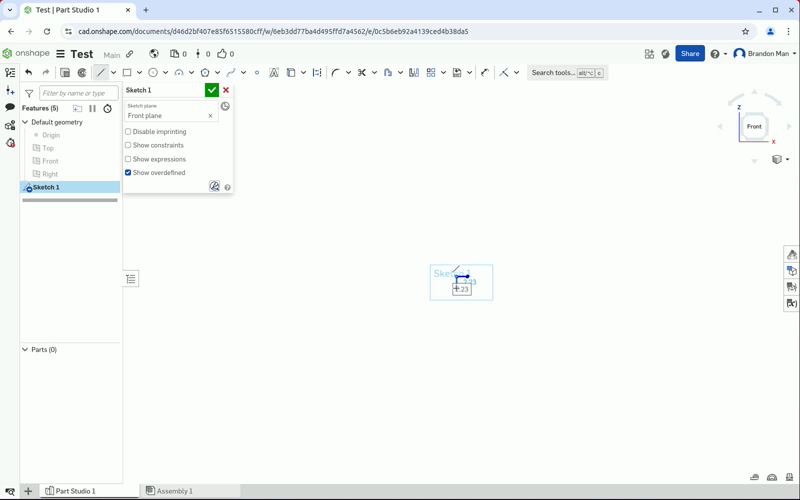
scroll(6)
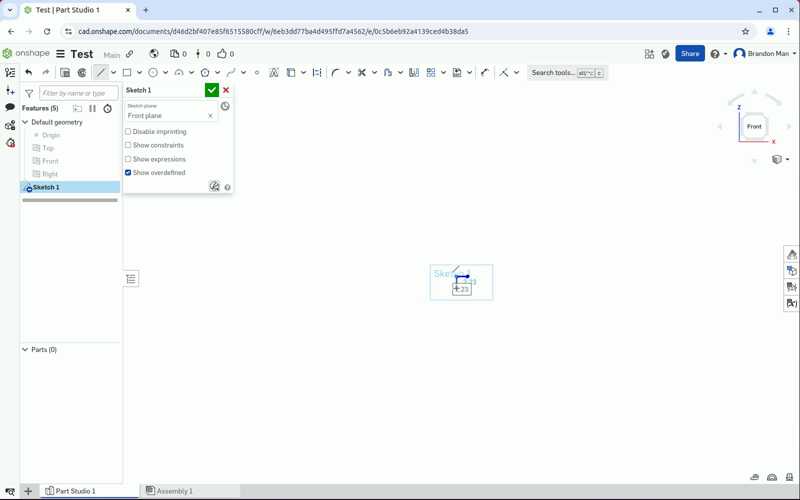
scroll(6)
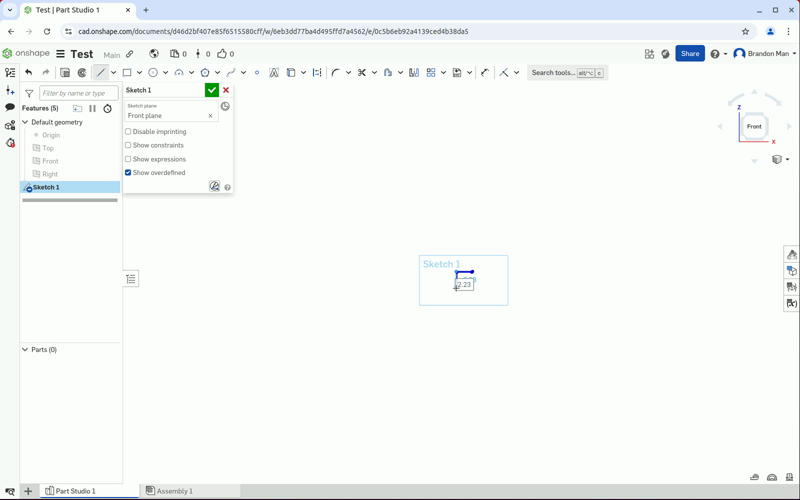
scroll(6)
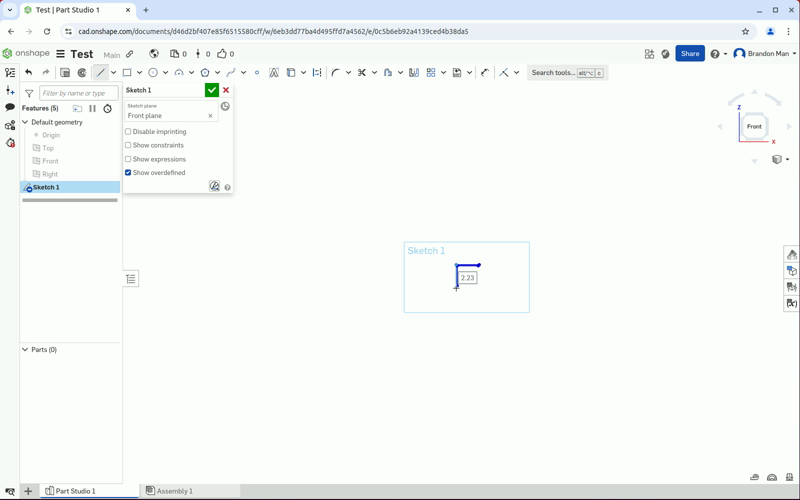
scroll(6)
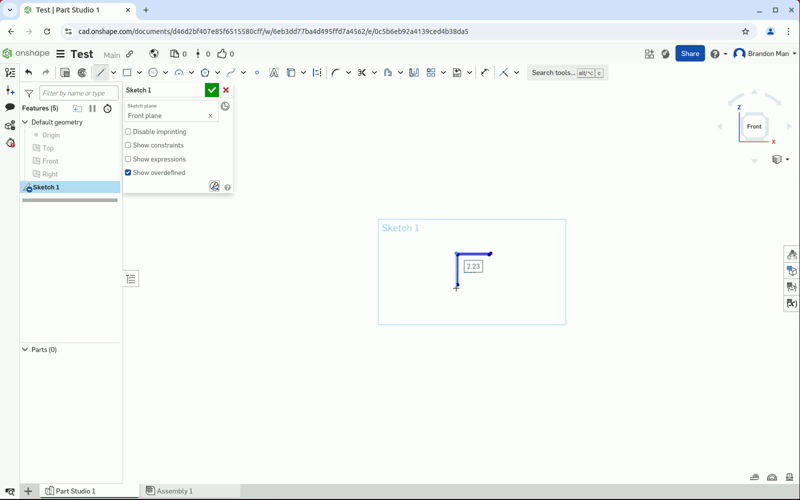
scroll(6)
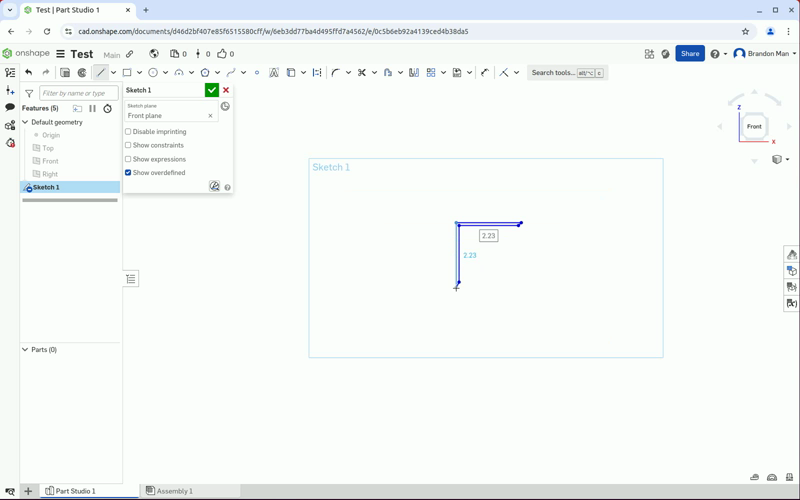
scroll(6)
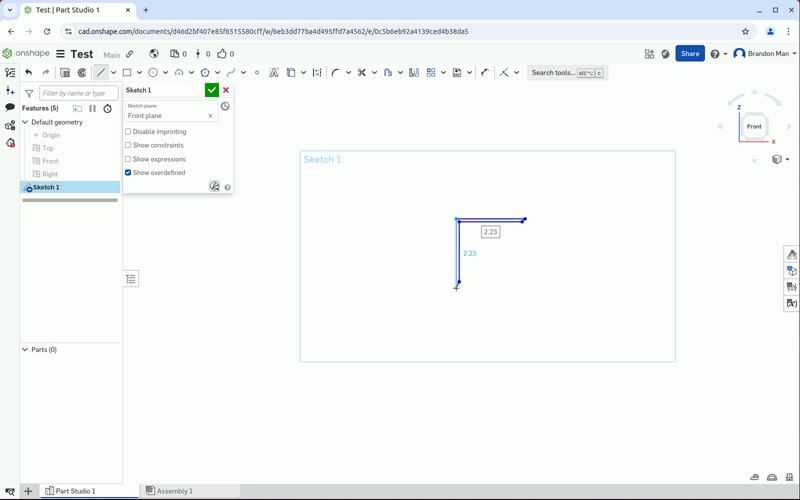
scroll(6)
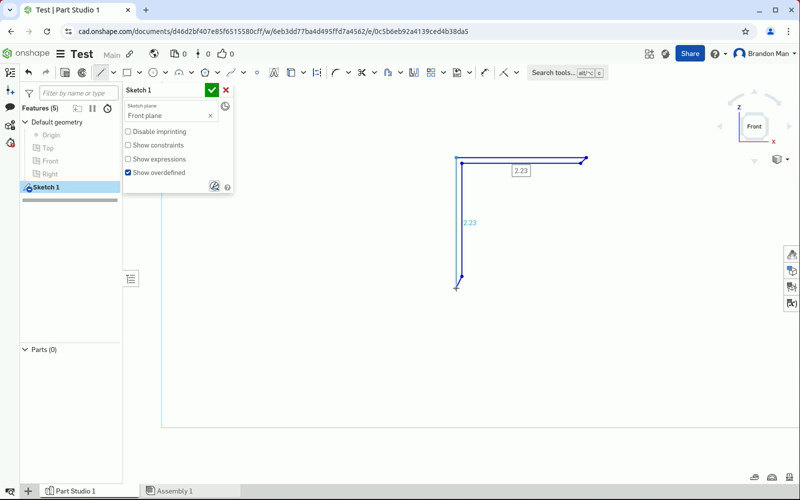
key_up(shift)
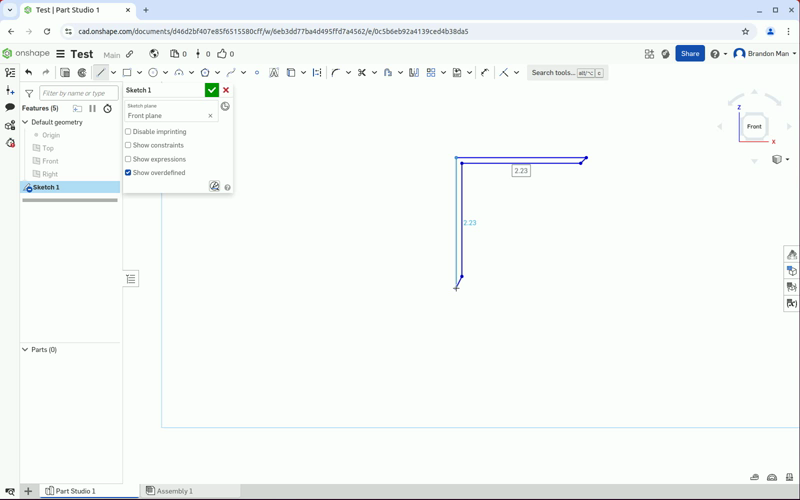
click(456, 287)
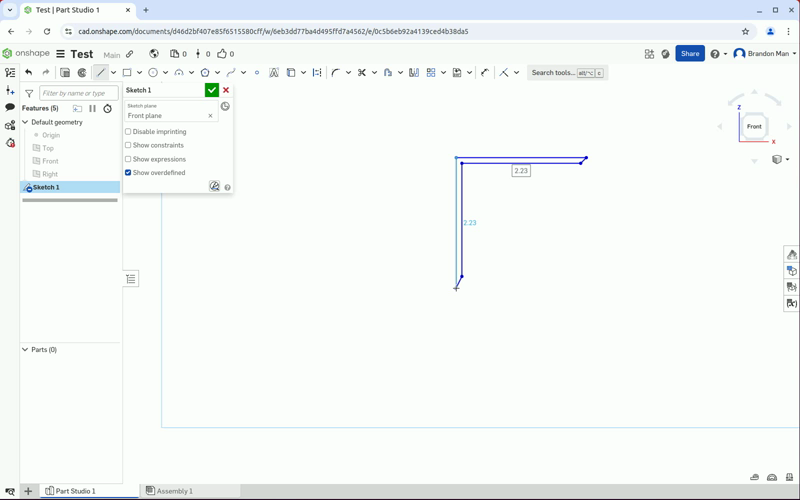
scroll(-6)
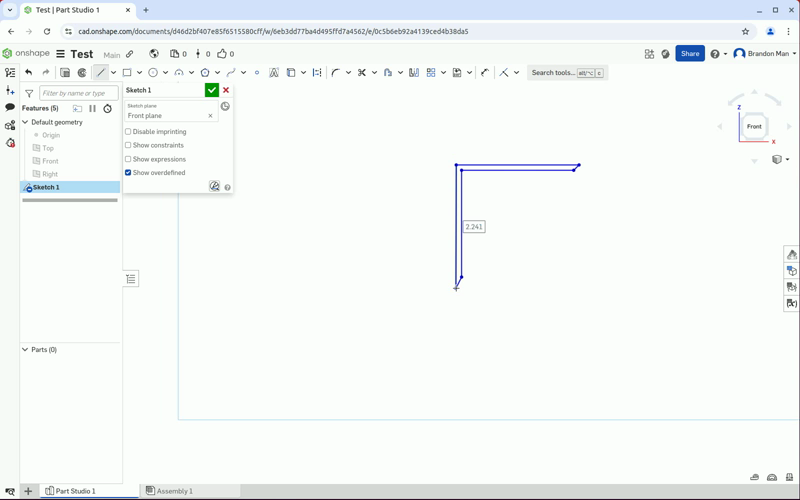
scroll(-6)
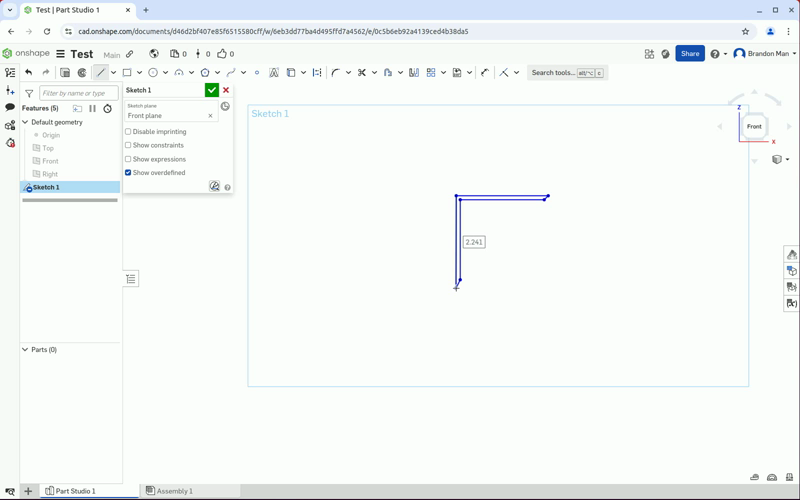
scroll(-6)
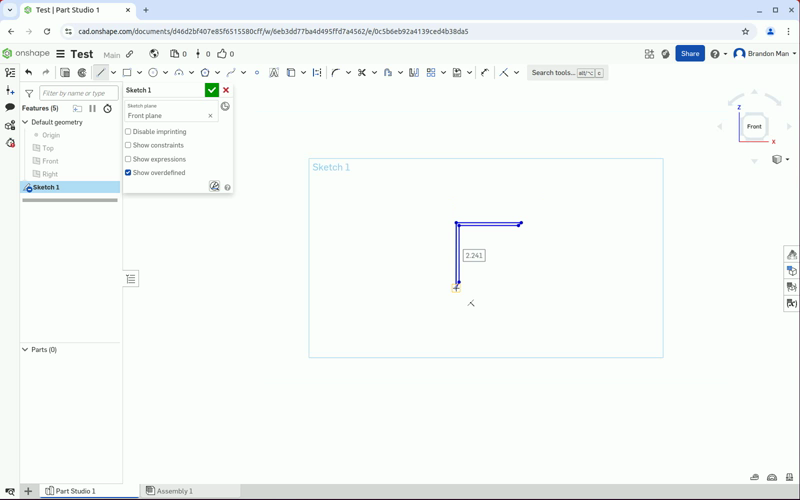
scroll(-6)
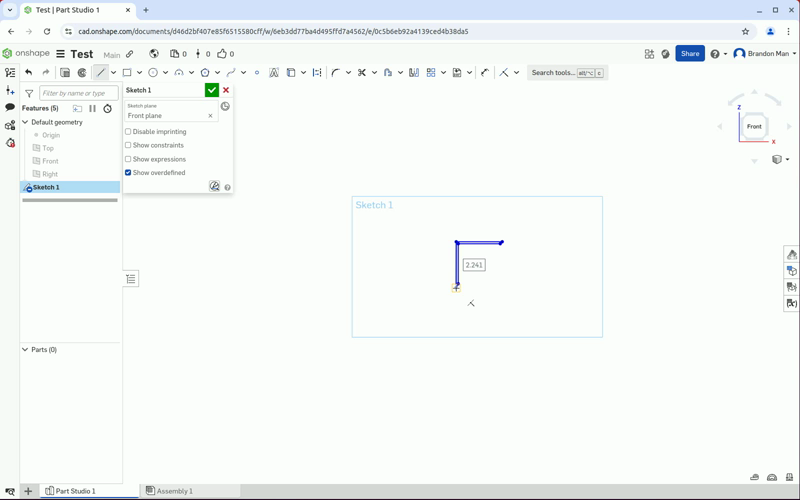
scroll(-6)
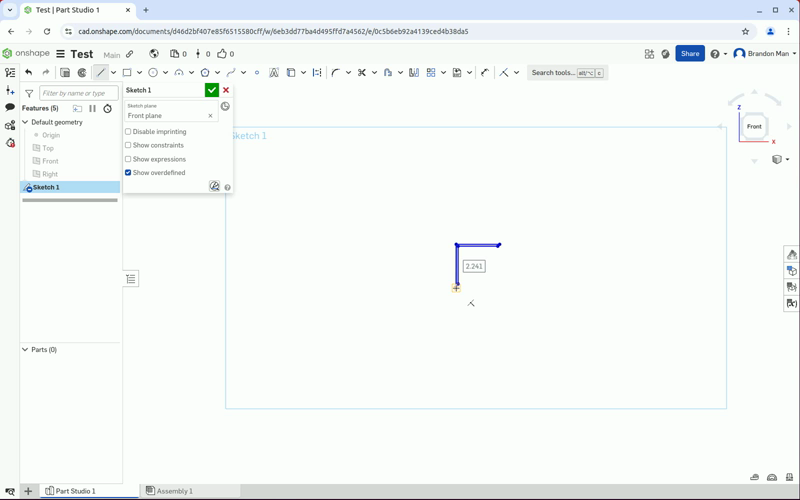
scroll(-6)
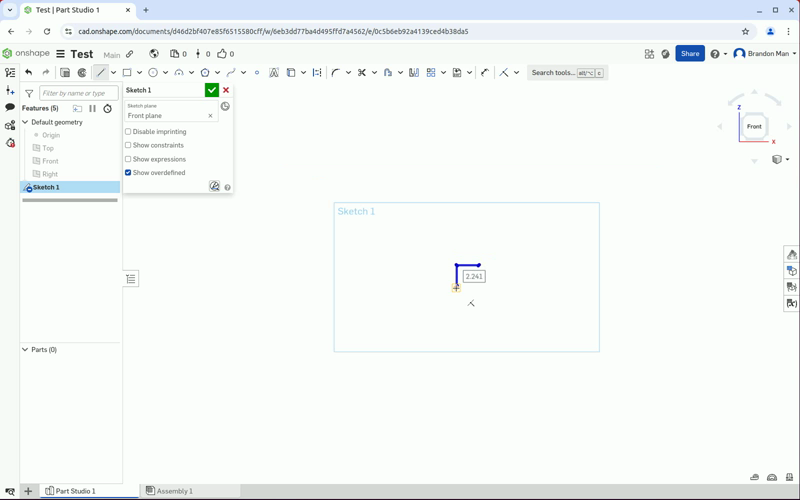
scroll(-6)
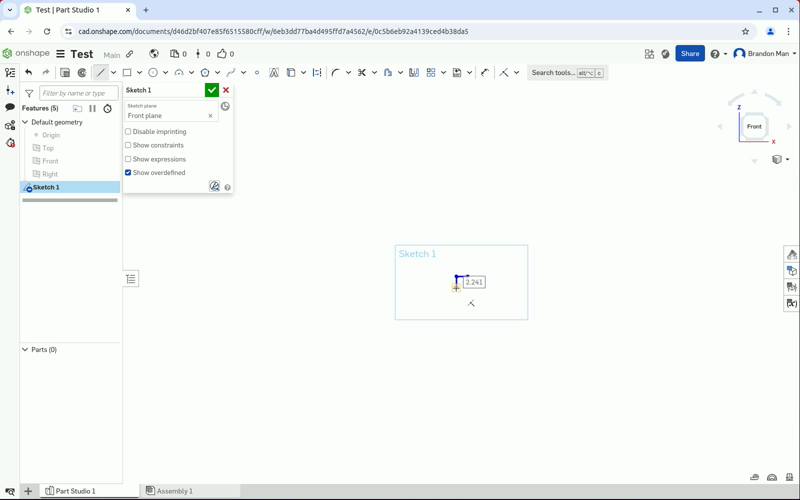
key(esc)
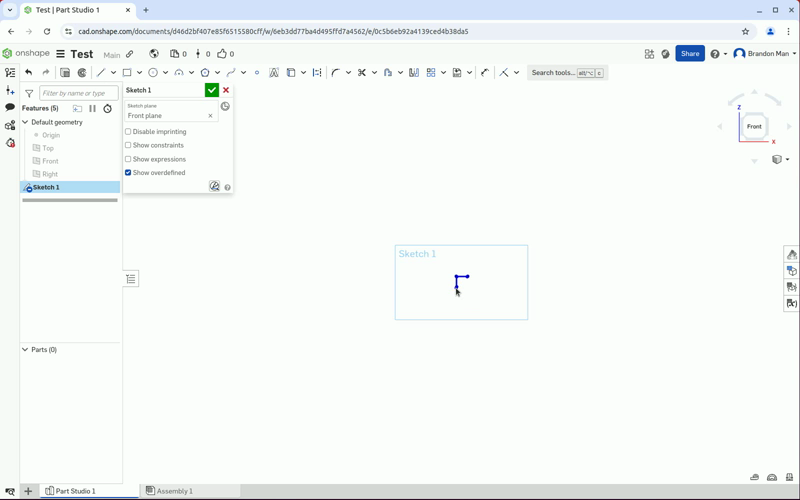
mouse_move(456, 277)
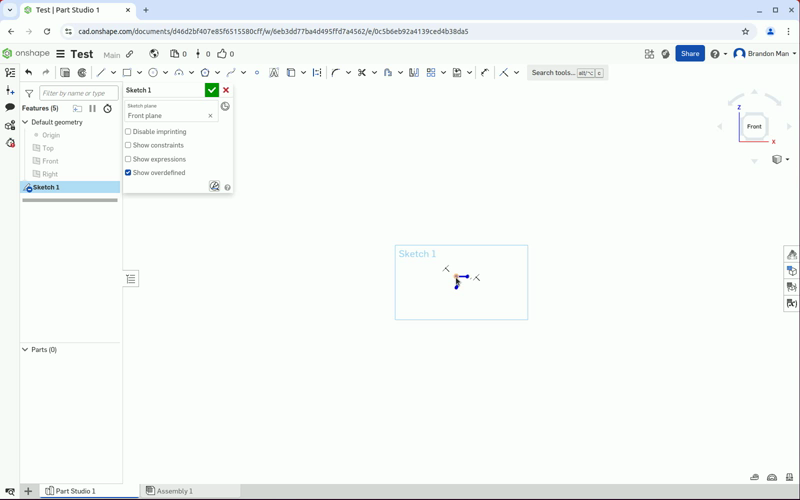
scroll(6)
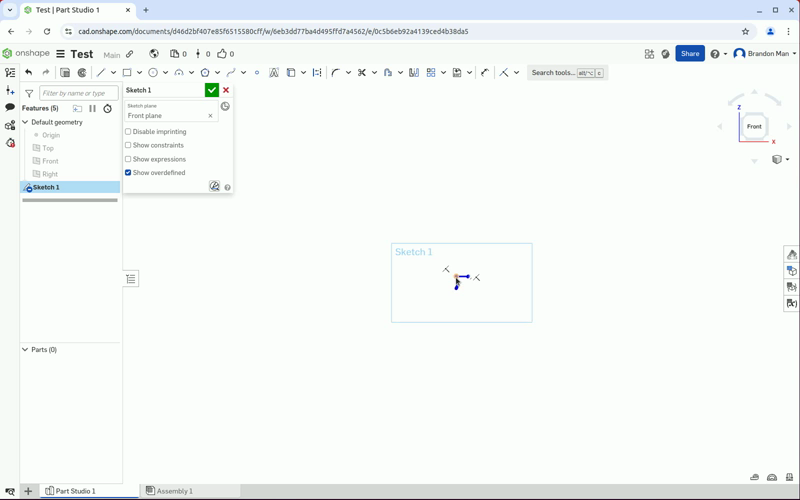
scroll(6)
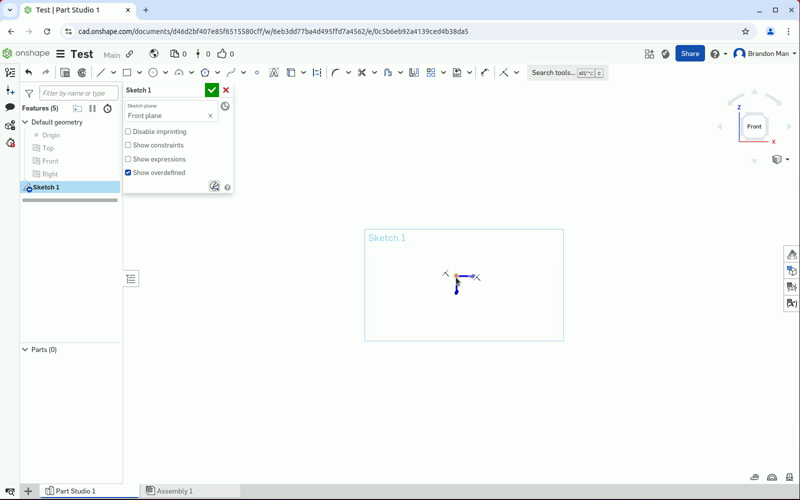
scroll(6)
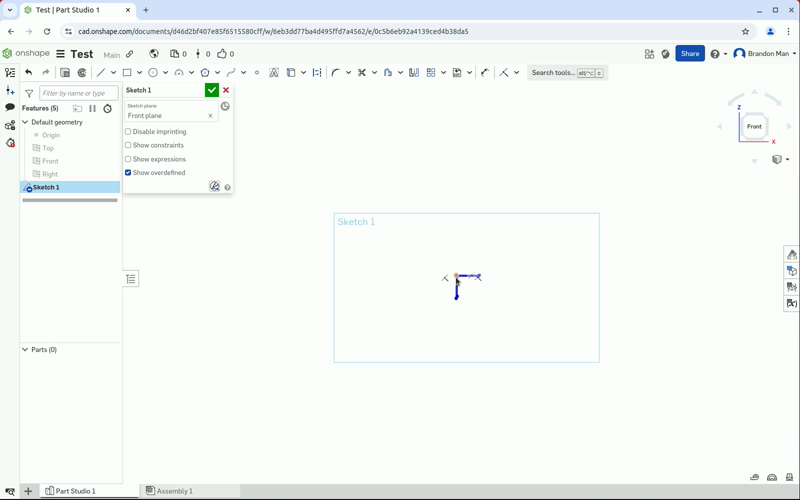
scroll(6)
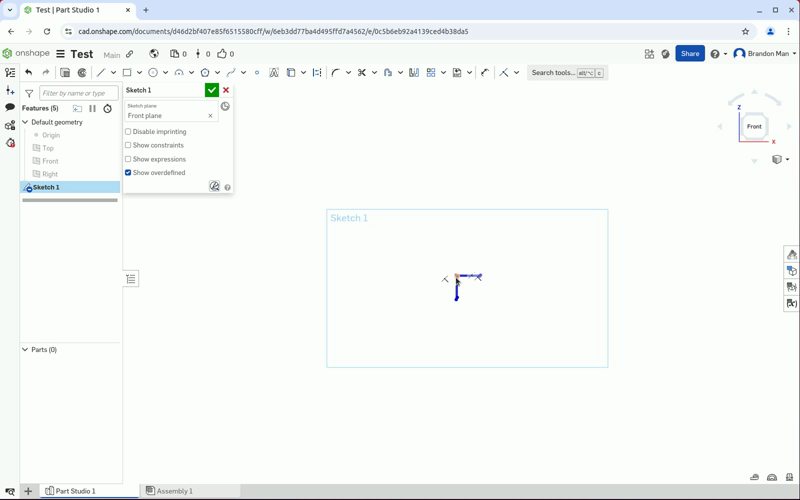
scroll(6)
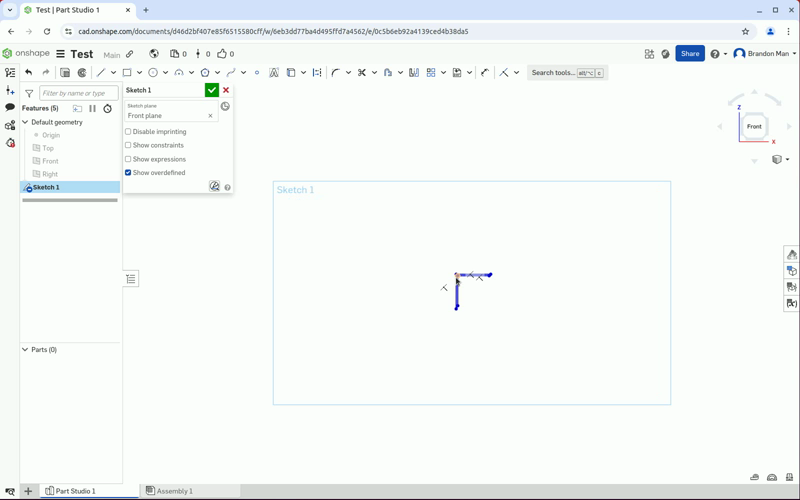
scroll(6)
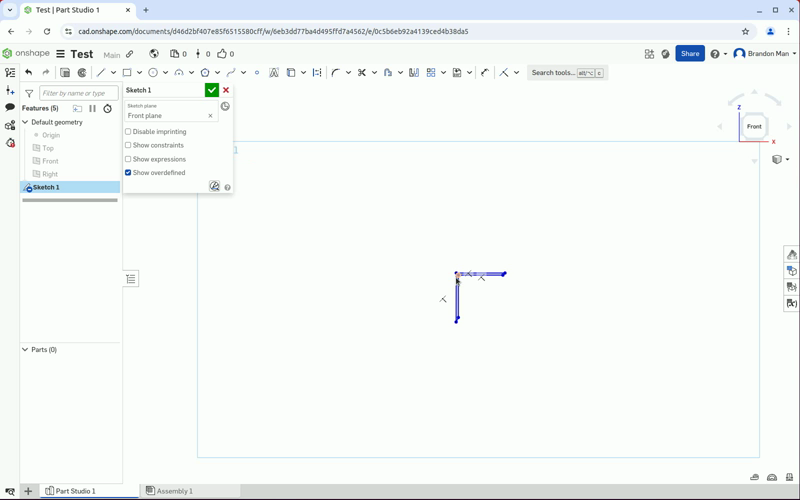
scroll(6)
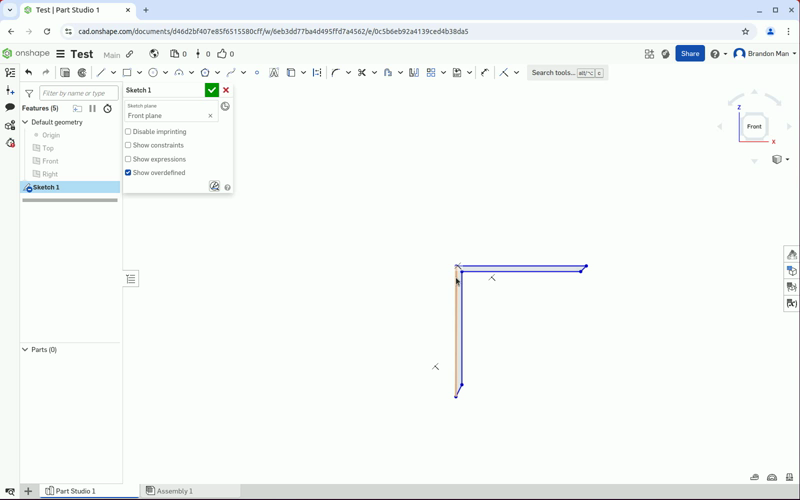
click(456, 277)
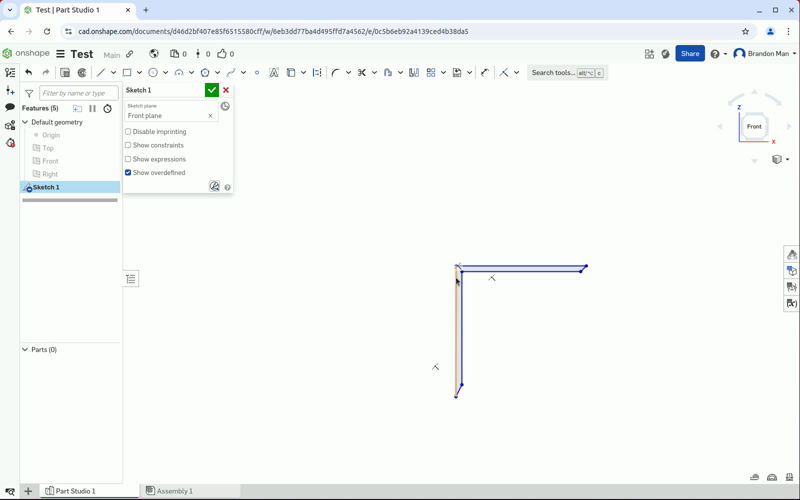
scroll(-6)
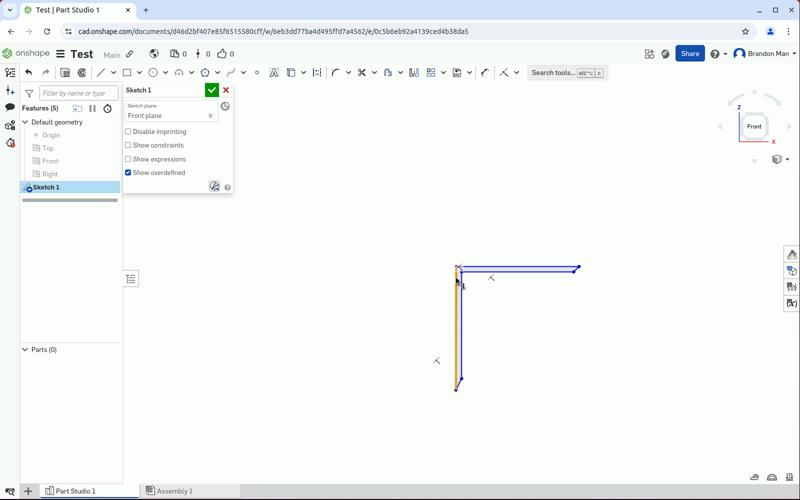
scroll(-6)
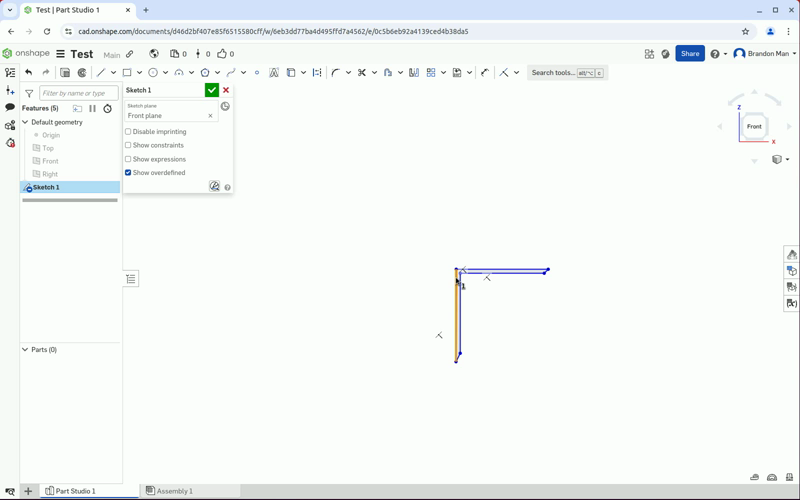
scroll(-6)
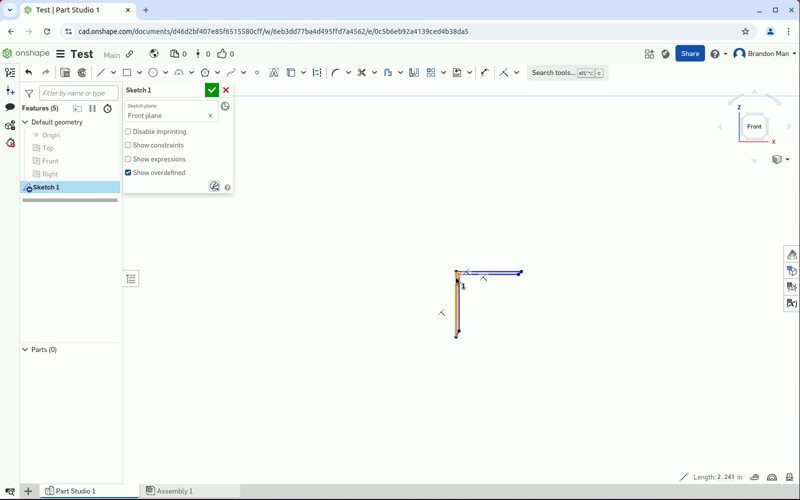
scroll(-6)
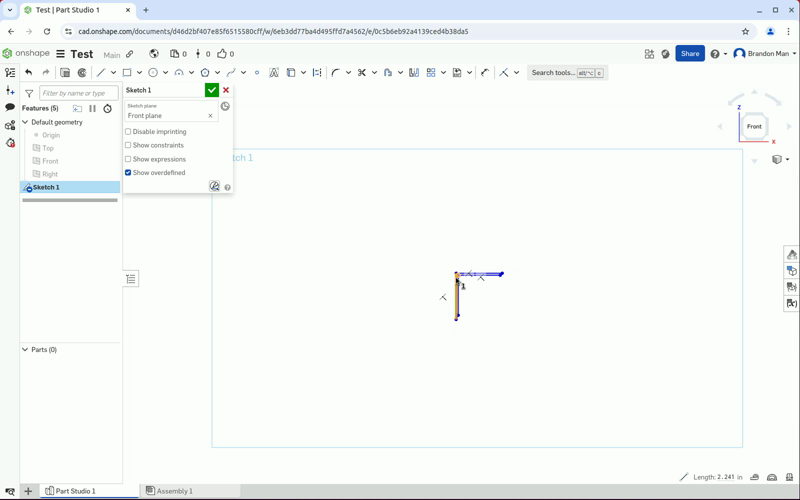
scroll(-6)
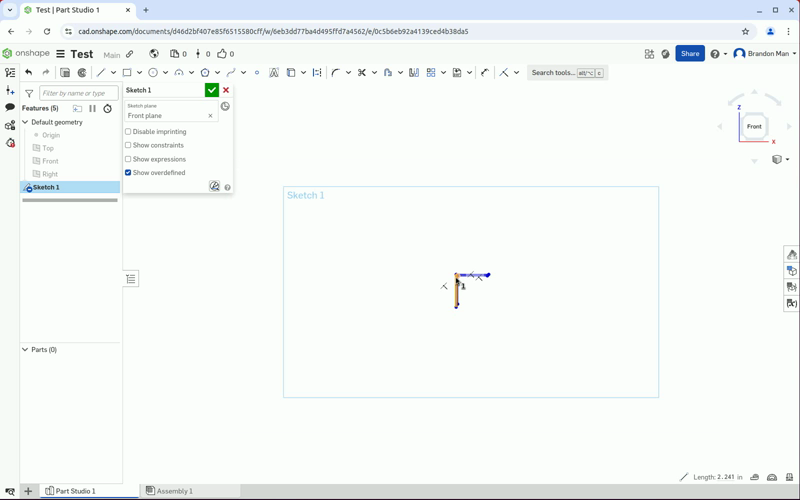
scroll(-6)
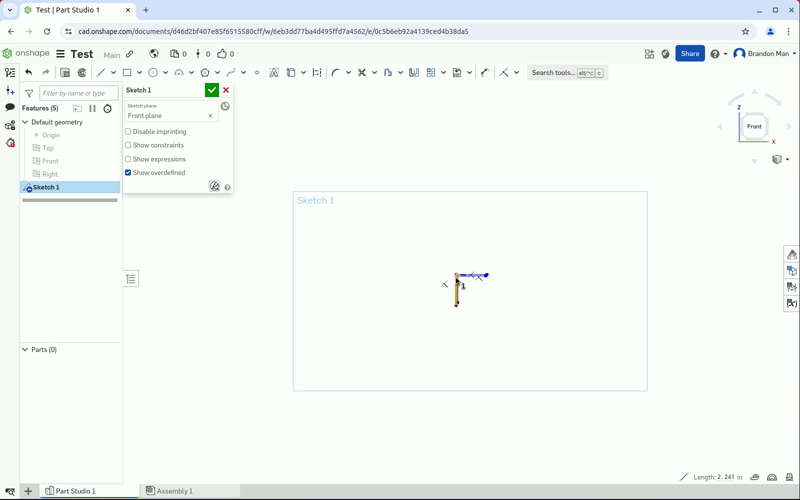
scroll(-6)
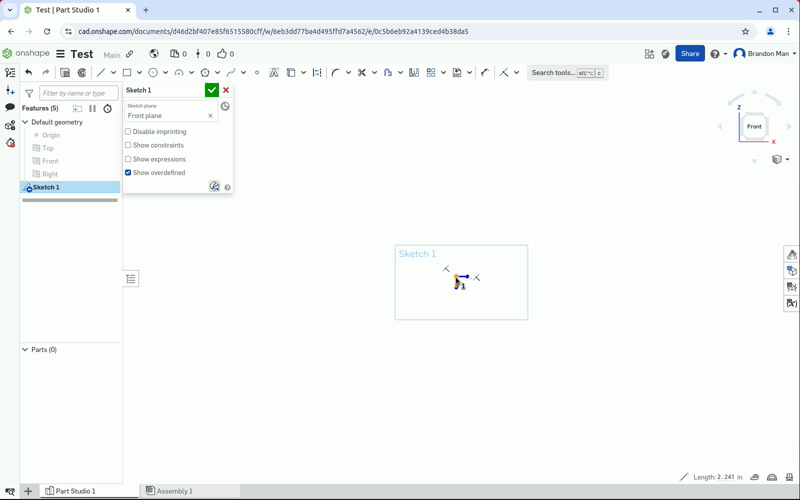
mouse_move(73, 352)
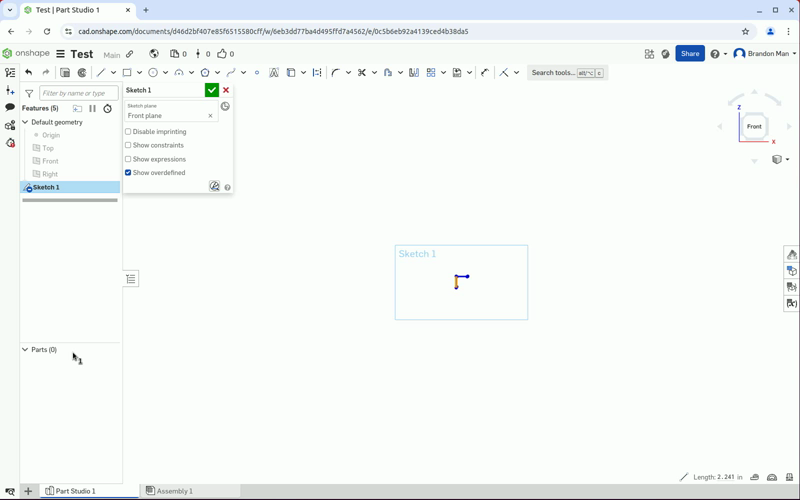
key(shift+y)
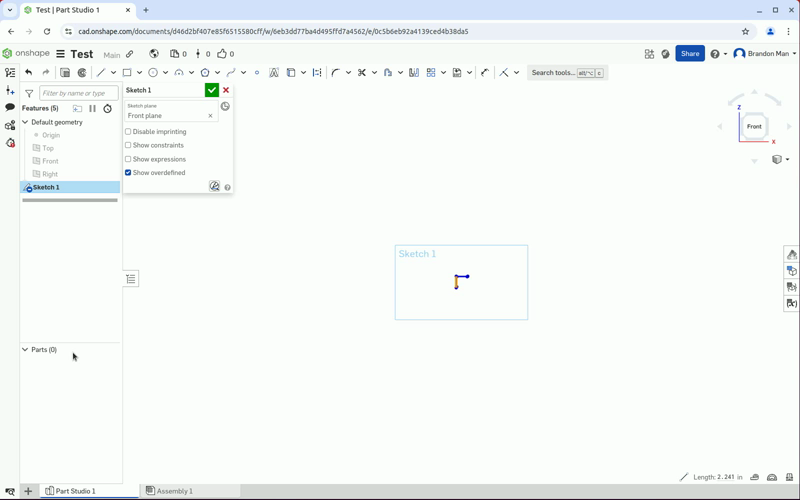
key(shift+e)
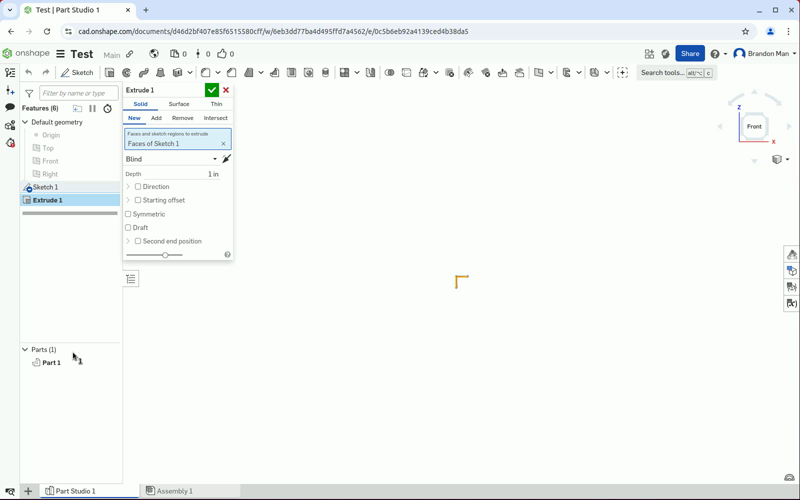
mouse_move(143, 106)
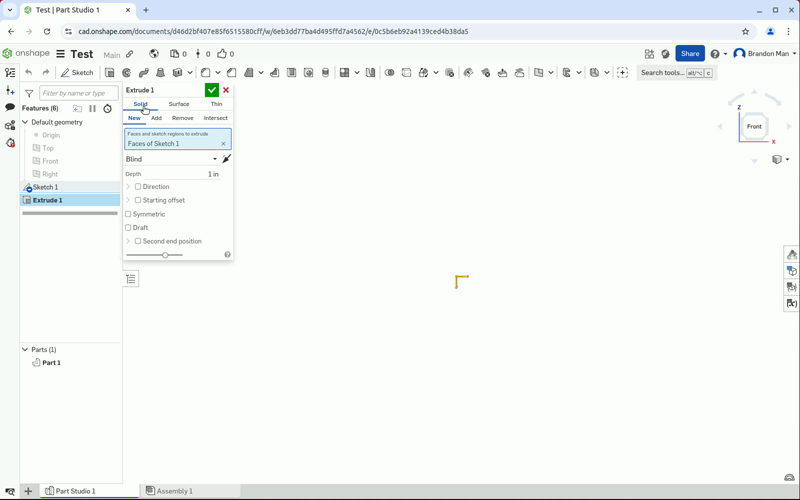
click(143, 106)
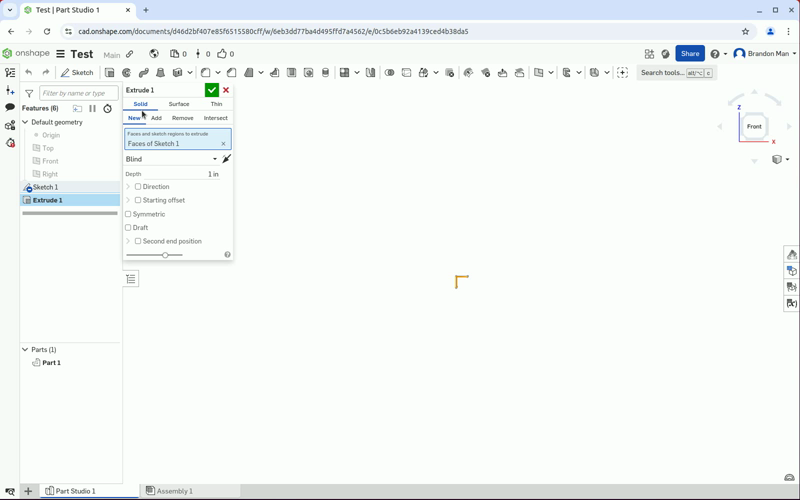
mouse_move(137, 120)
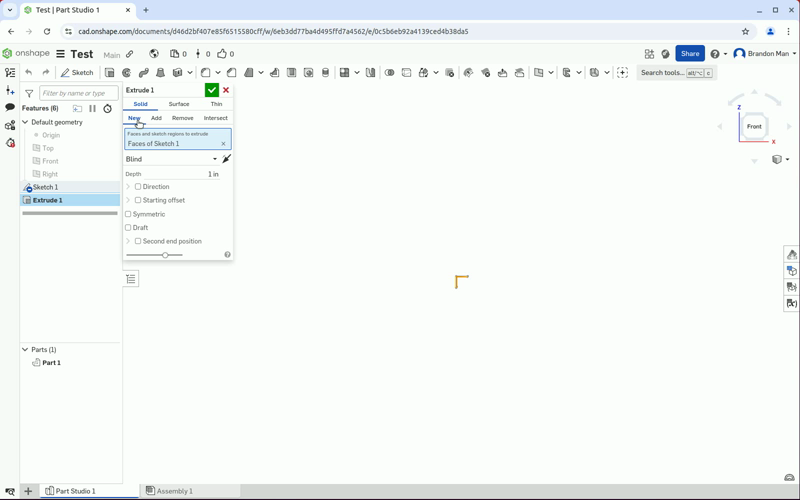
click(137, 120)
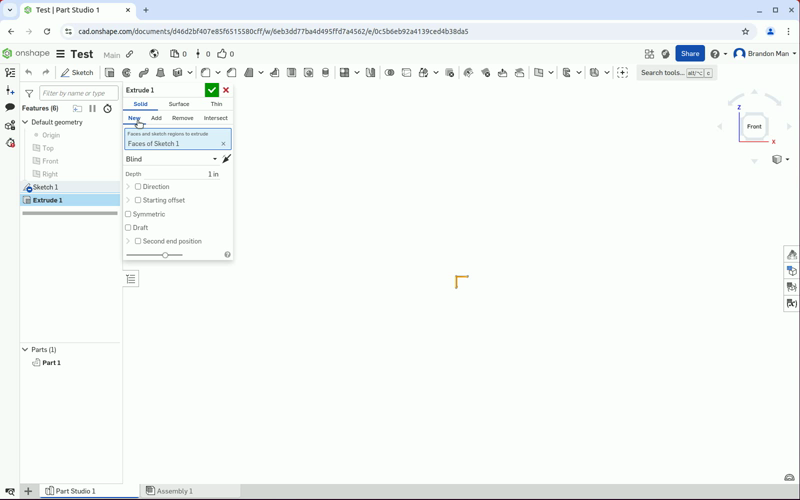
key(tab, 4)
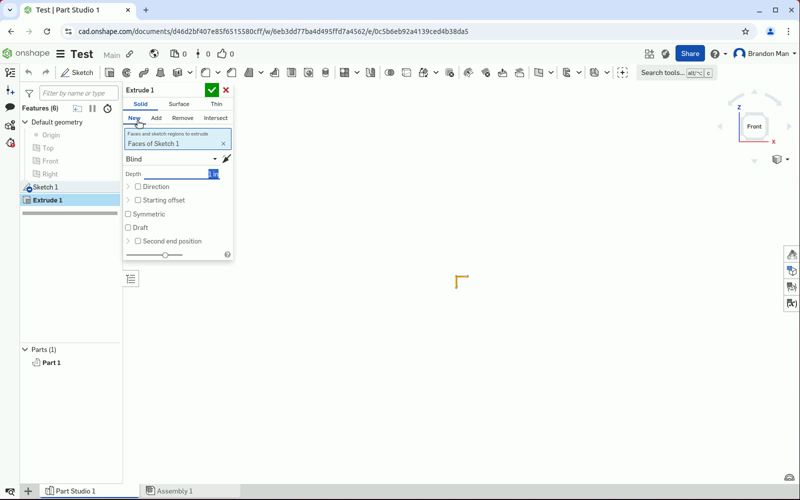
text(-23.108)
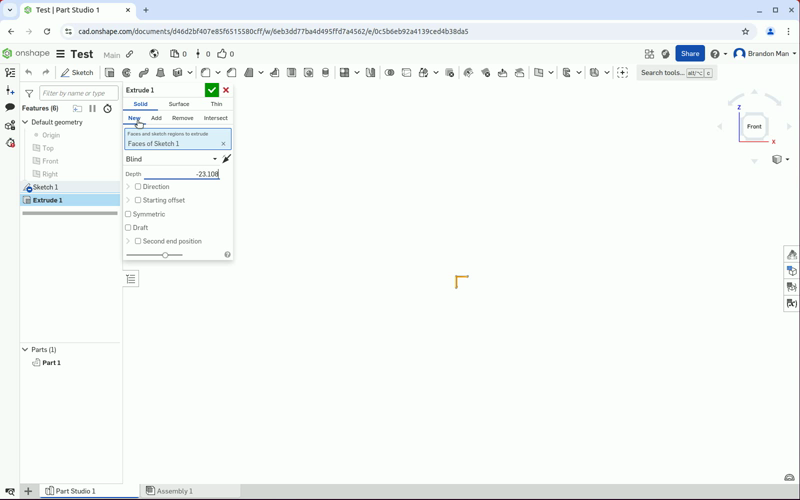
key(enter)
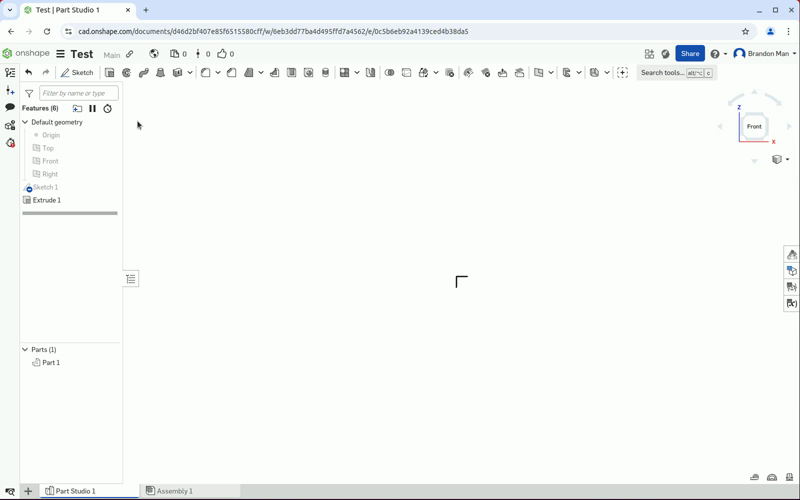
key(shift+h)
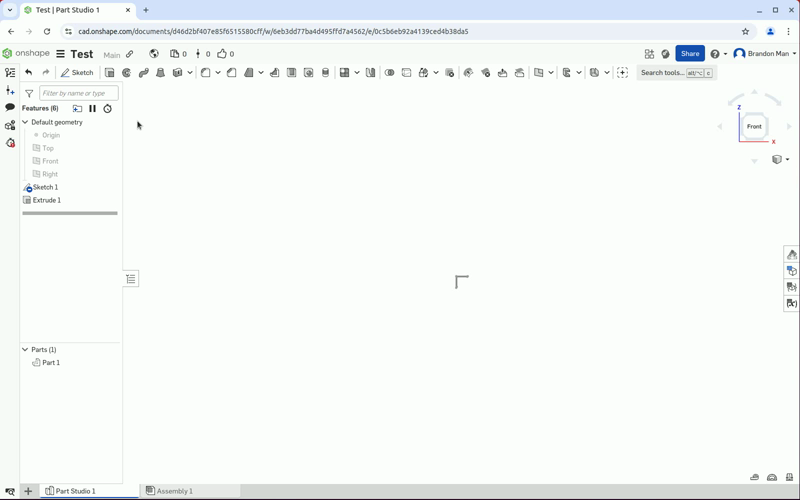
key(shift+h)
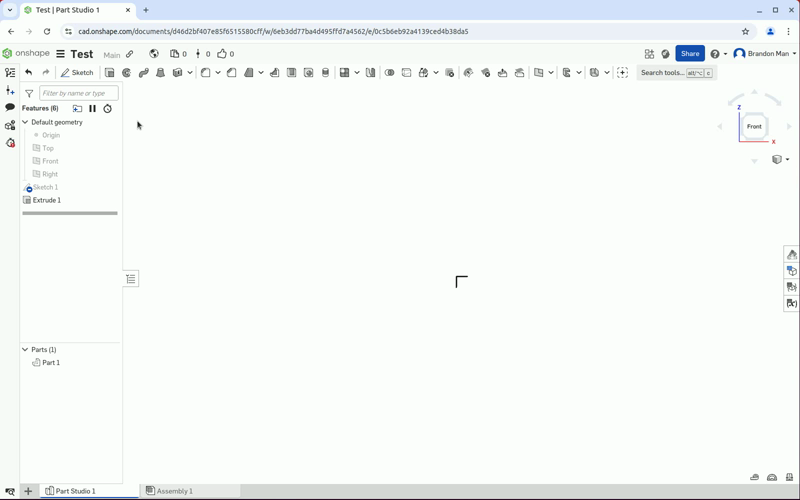
mouse_move(73, 189)
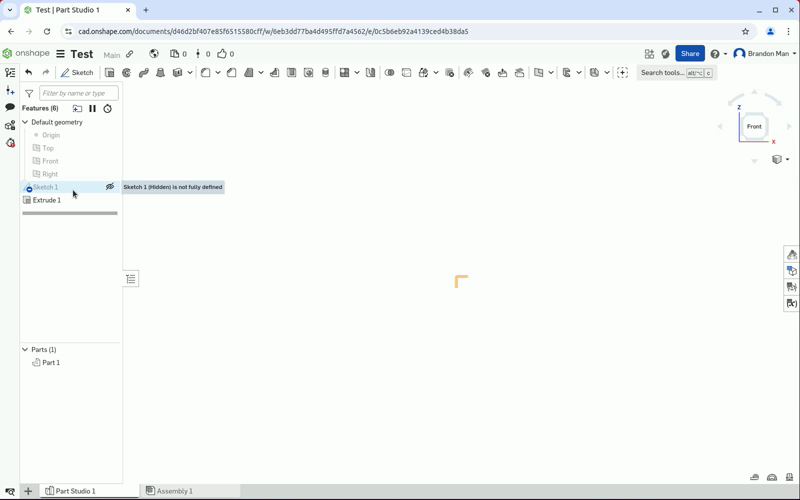
click(73, 189)
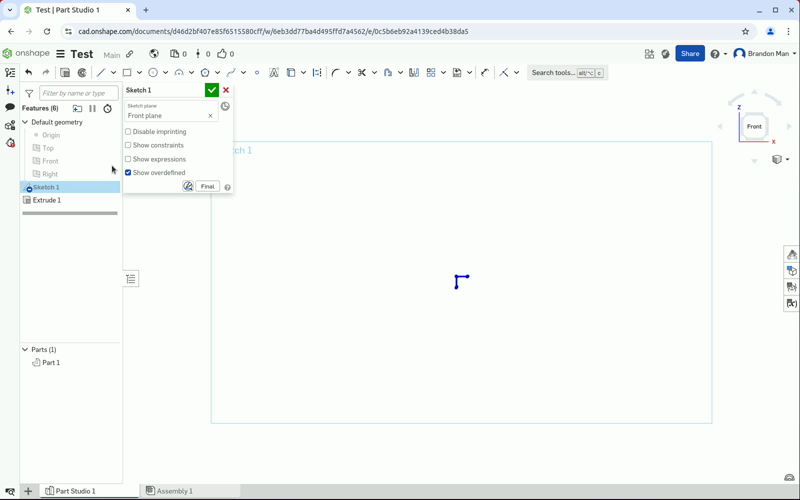
mouse_move(229, 92)
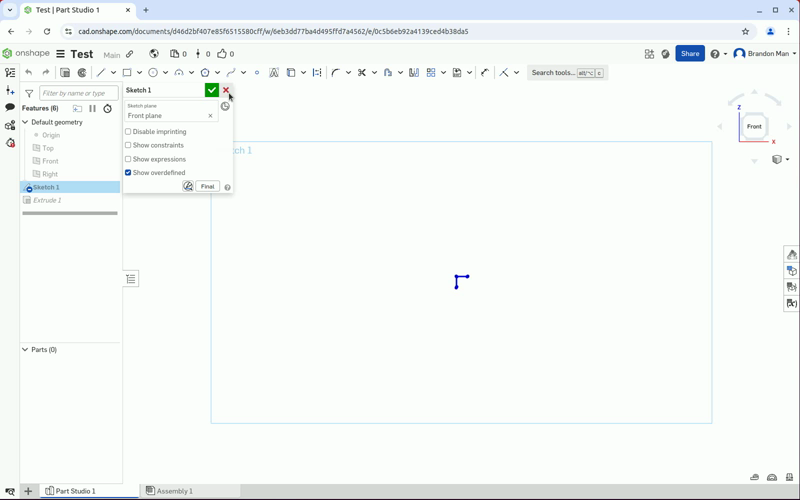
click(229, 92)
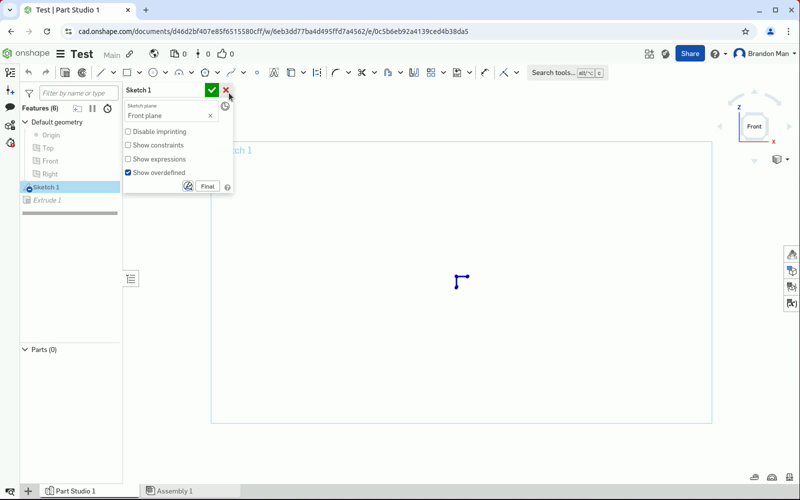
key(shift+s)
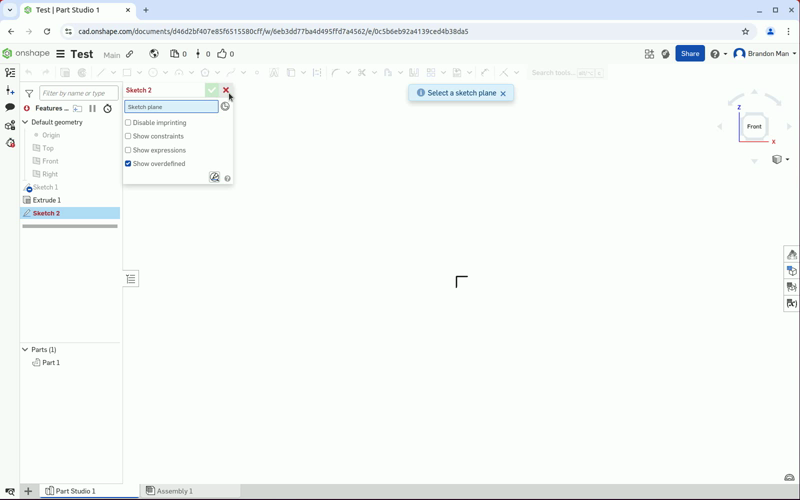
mouse_move(73, 163)
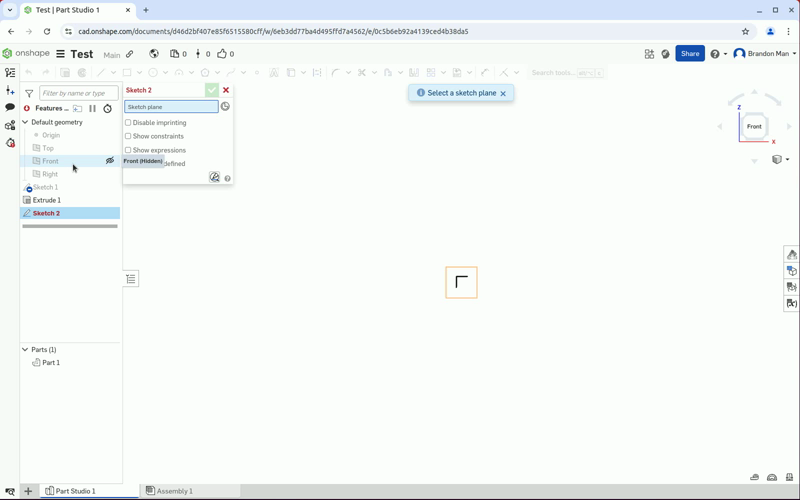
click(73, 163)
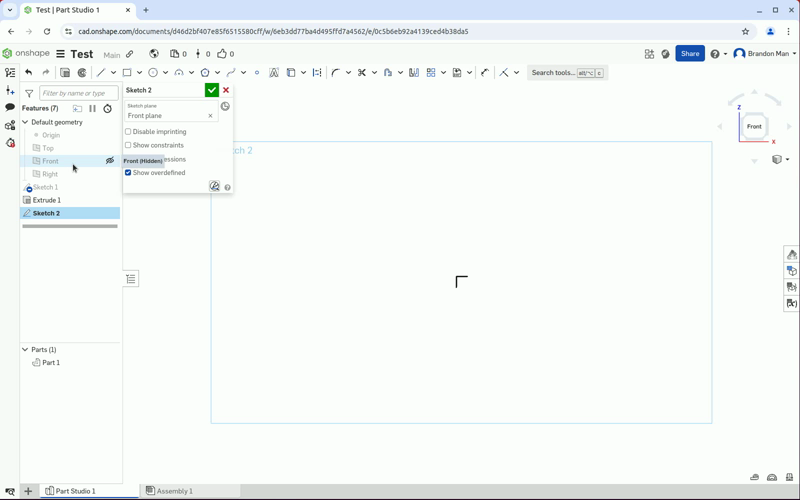
mouse_move(73, 352)
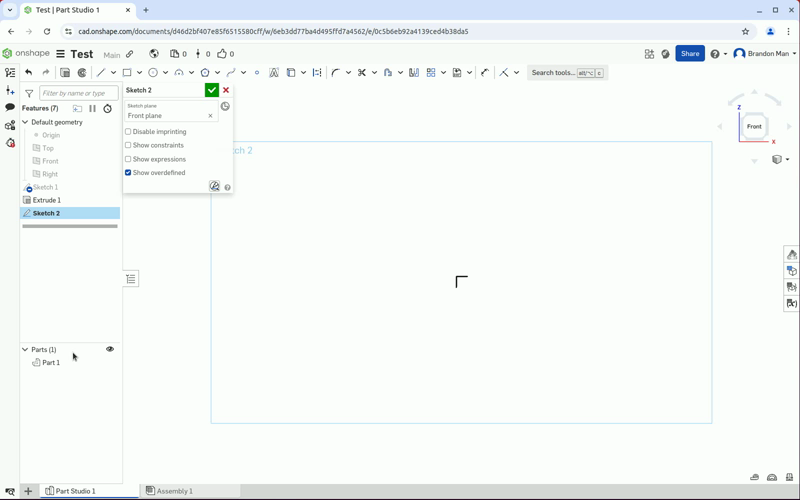
key(y)
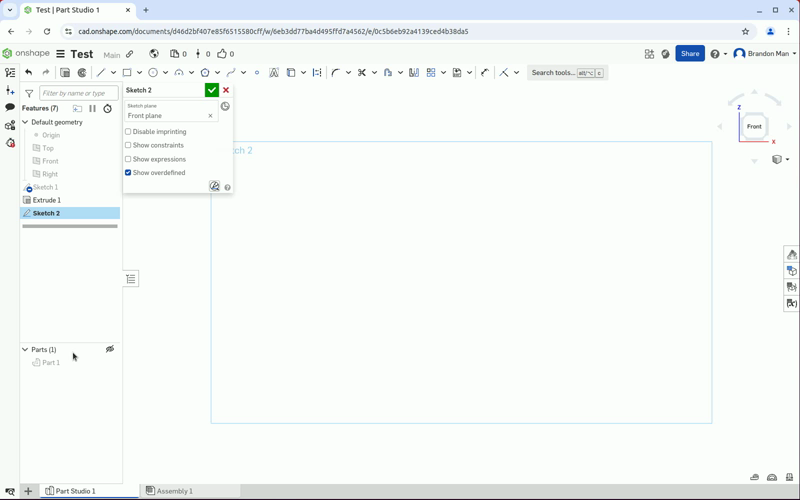
key(l)
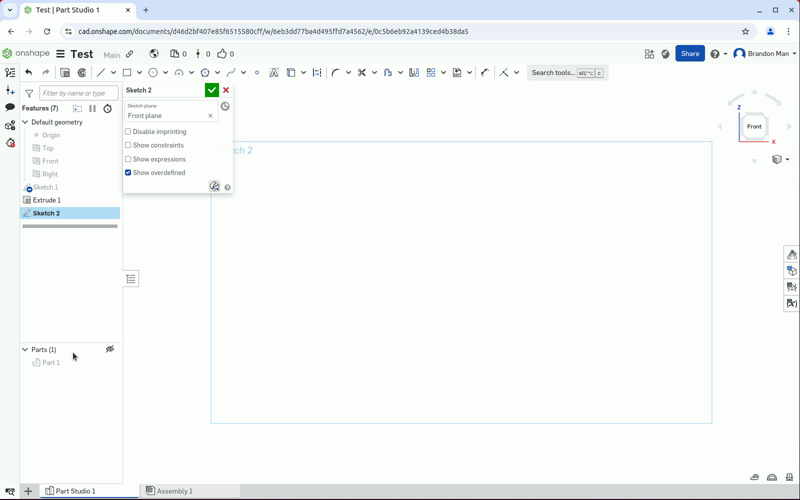
key_down(shift)
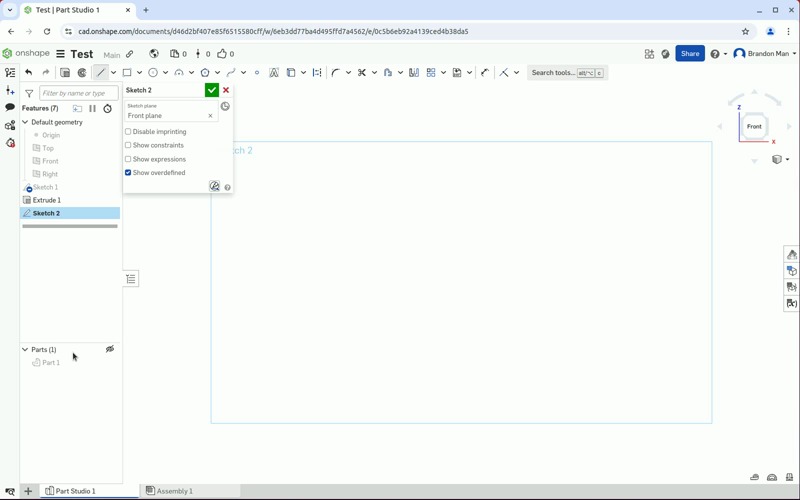
mouse_move(456, 287)
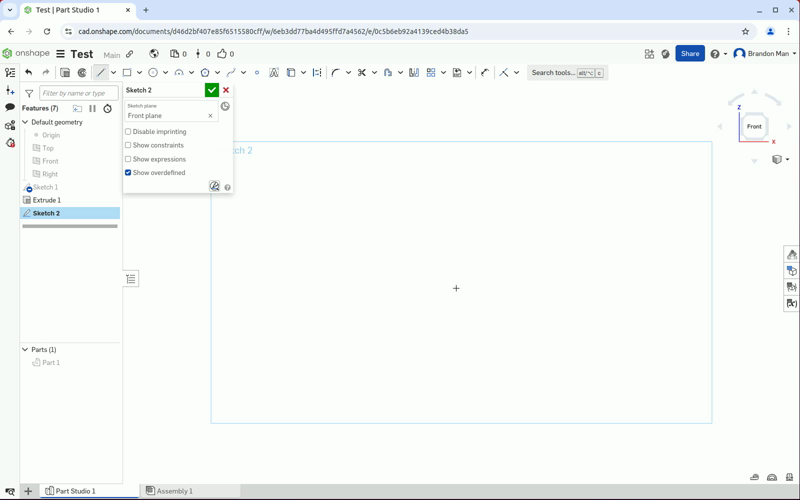
click(456, 287)
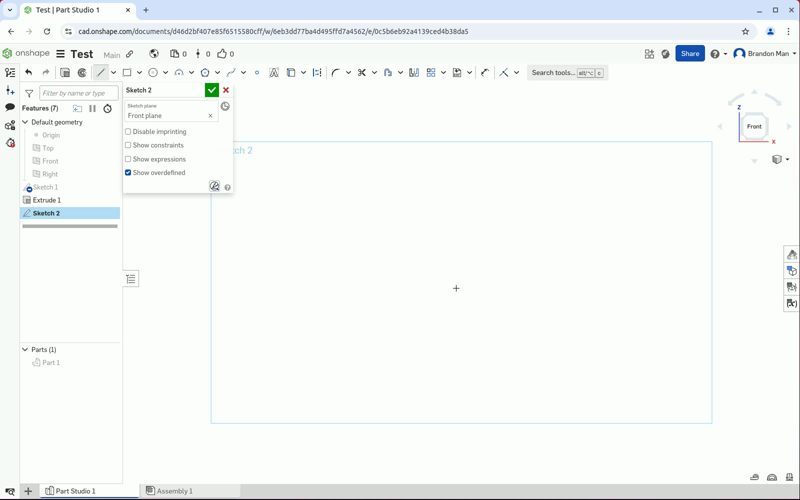
key_up(shift)
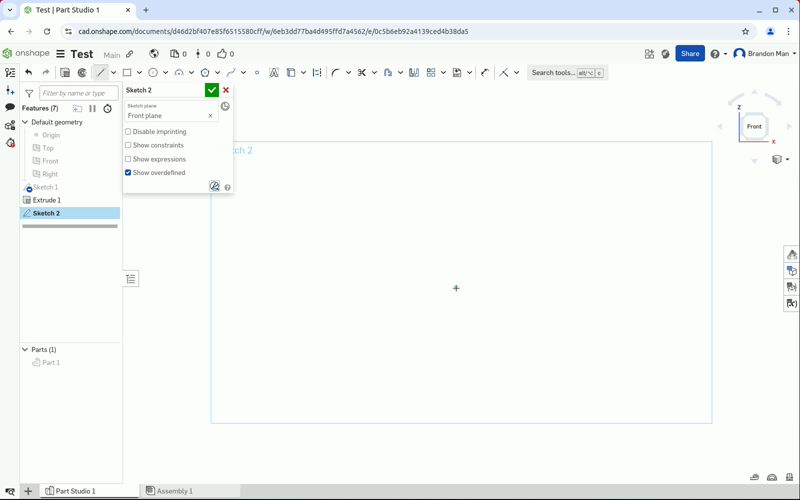
key_down(shift)
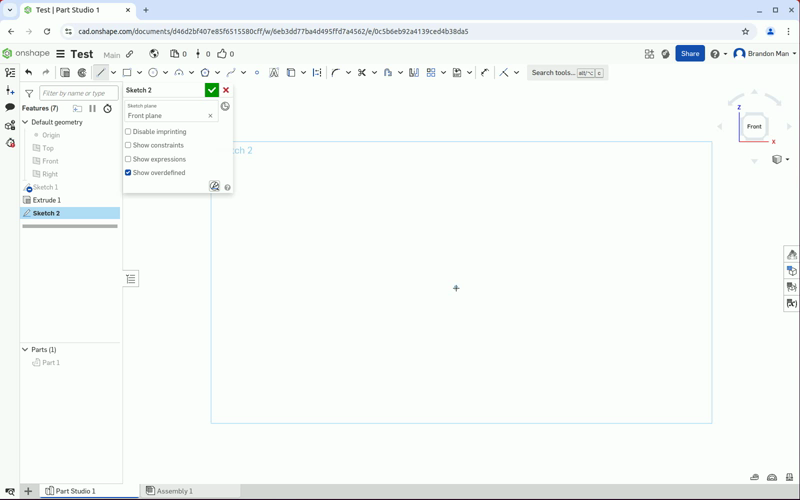
mouse_move(486, 287)
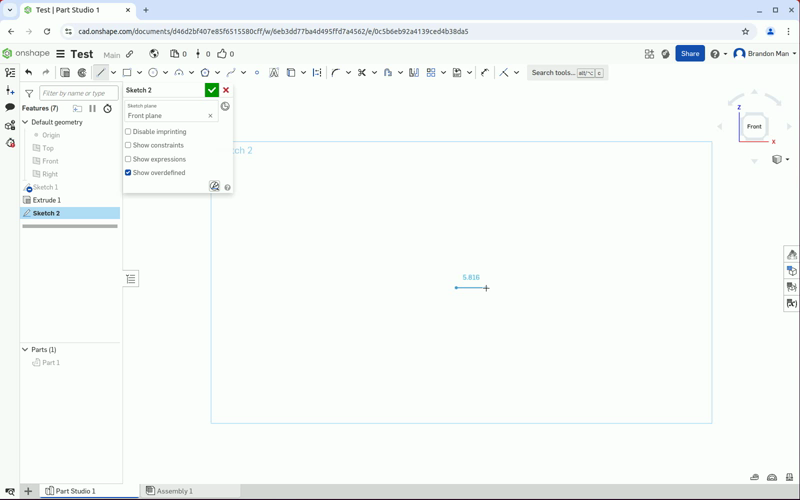
mouse_move(467, 287)
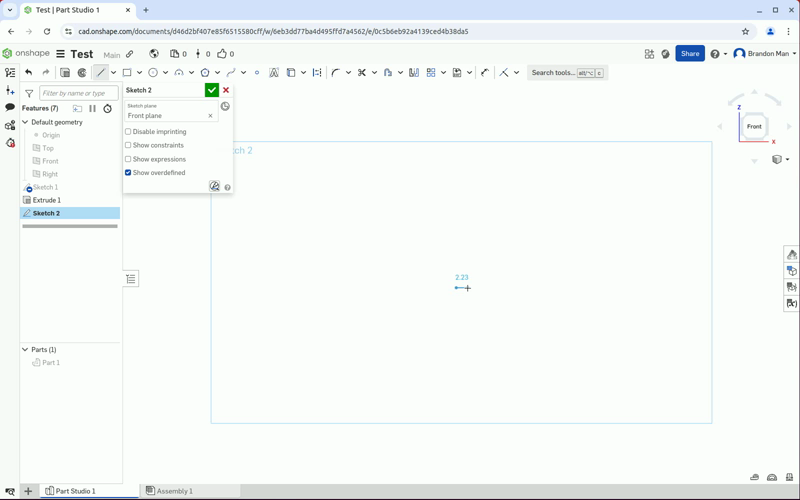
click(467, 287)
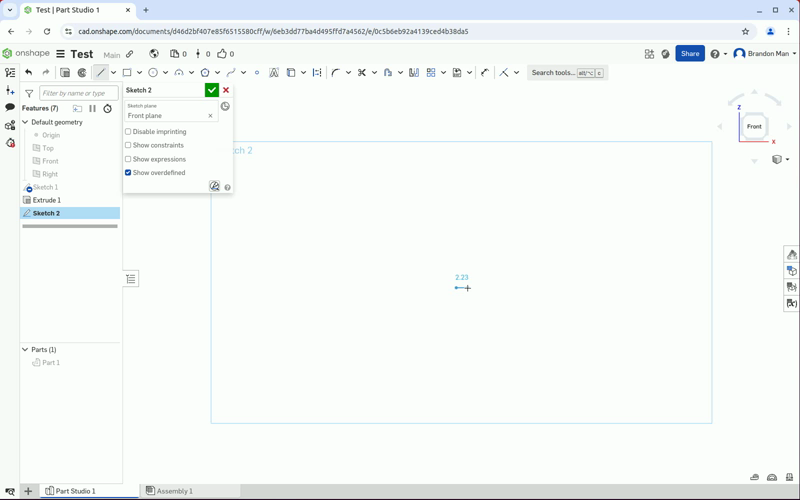
key_up(shift)
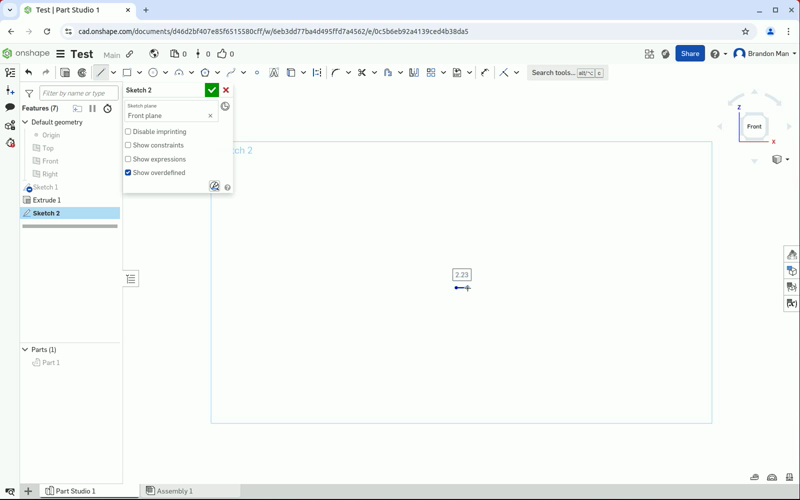
key_down(shift)
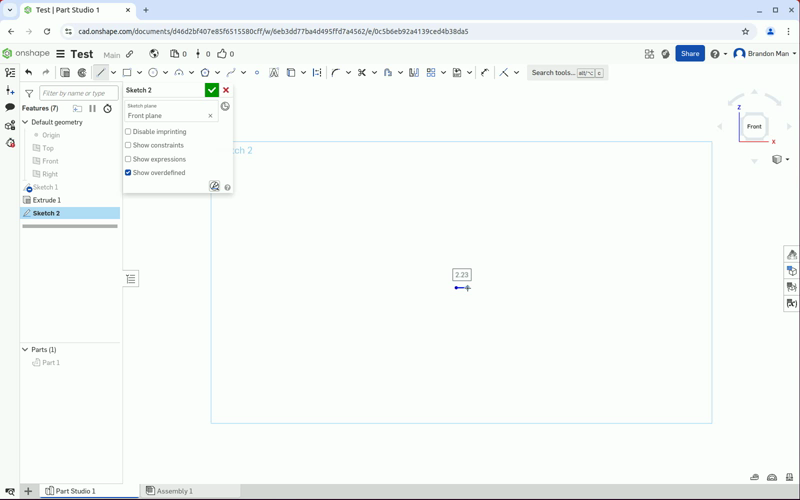
mouse_move(497, 287)
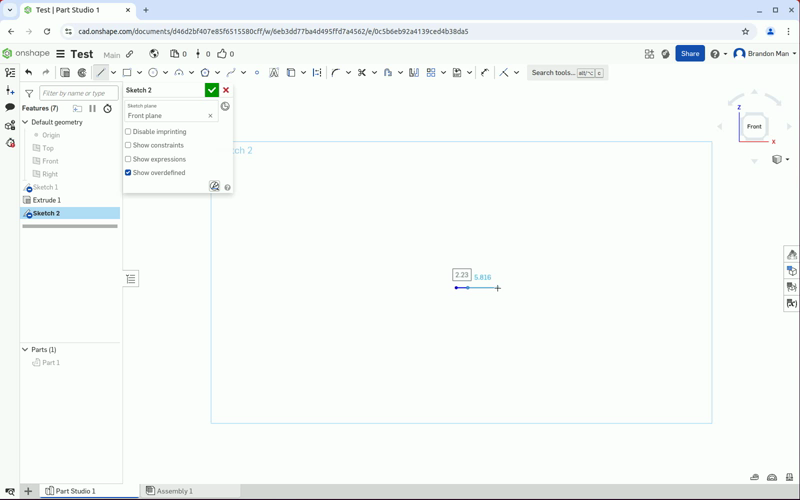
mouse_move(467, 276)
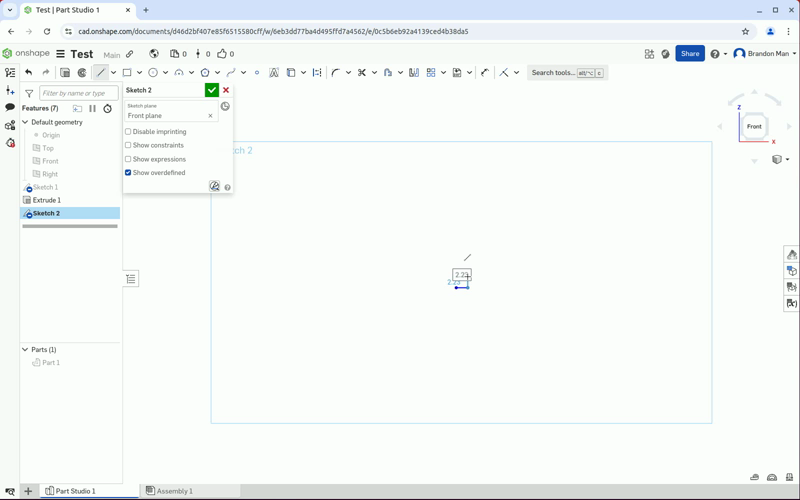
click(467, 276)
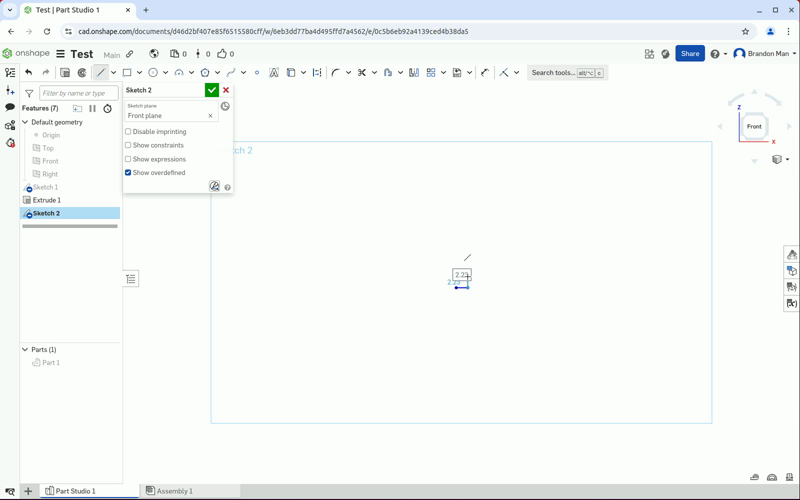
key_up(shift)
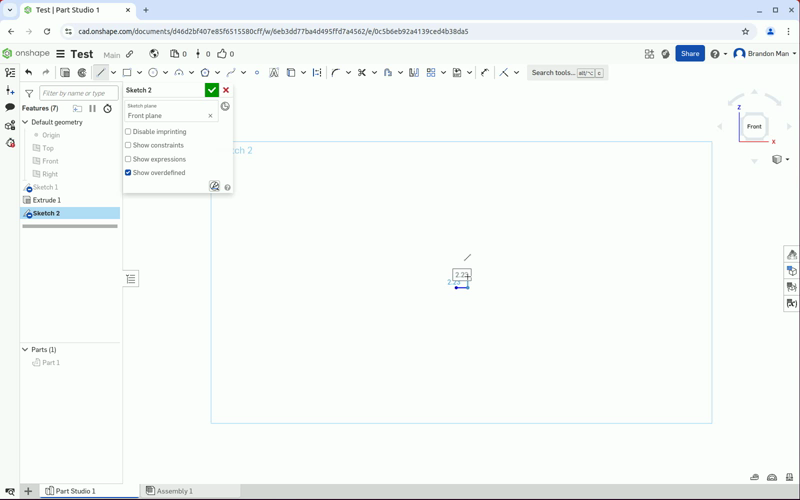
key_down(shift)
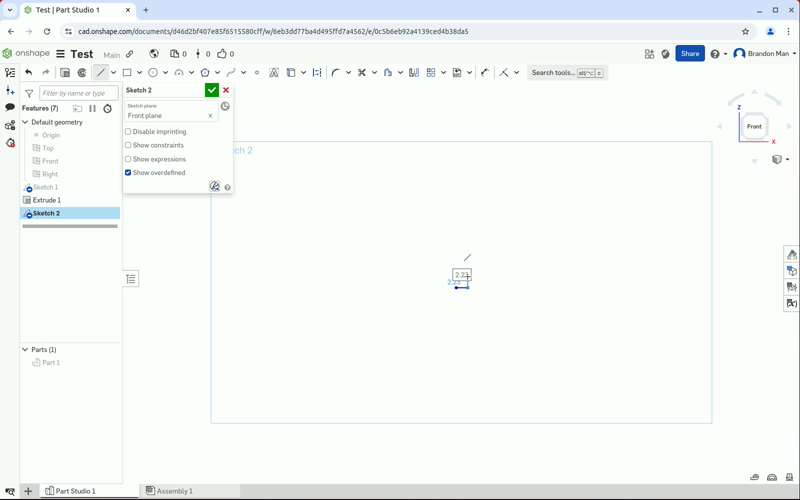
mouse_move(497, 276)
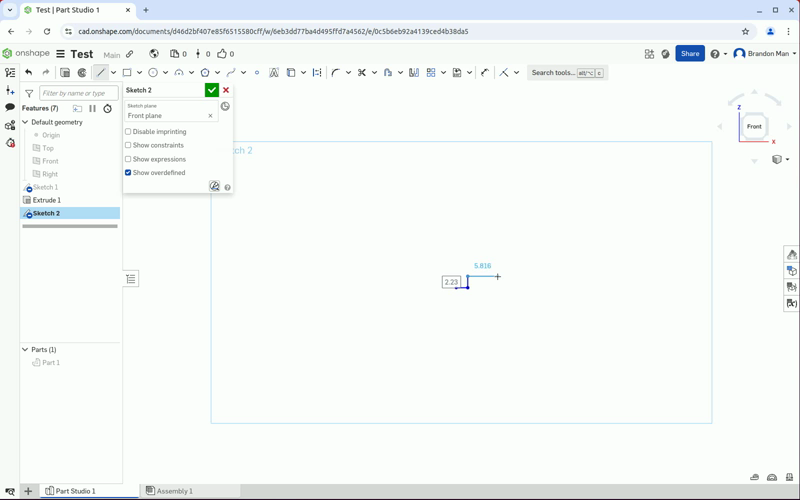
mouse_move(467, 276)
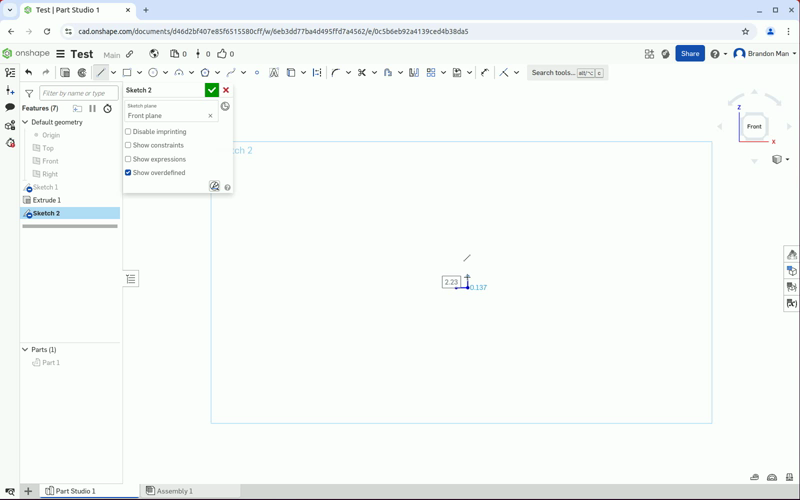
scroll(6)
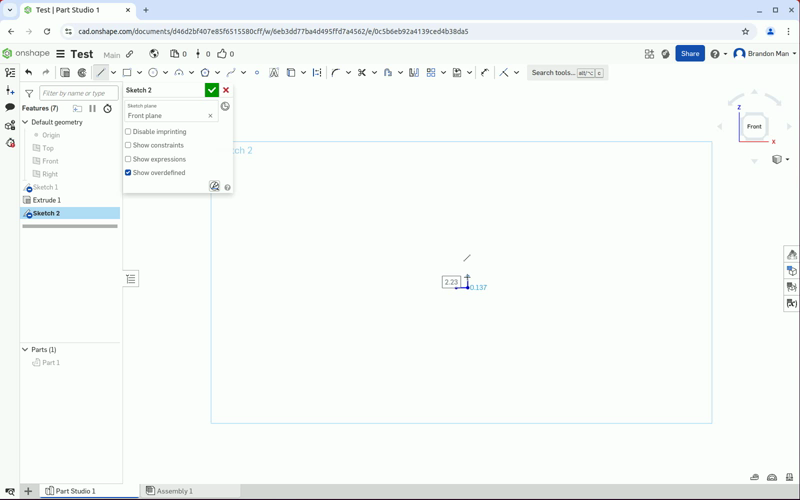
scroll(6)
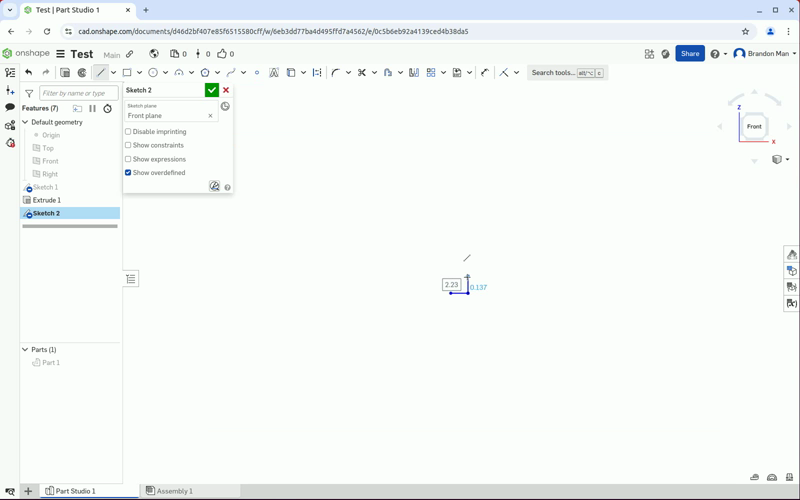
scroll(6)
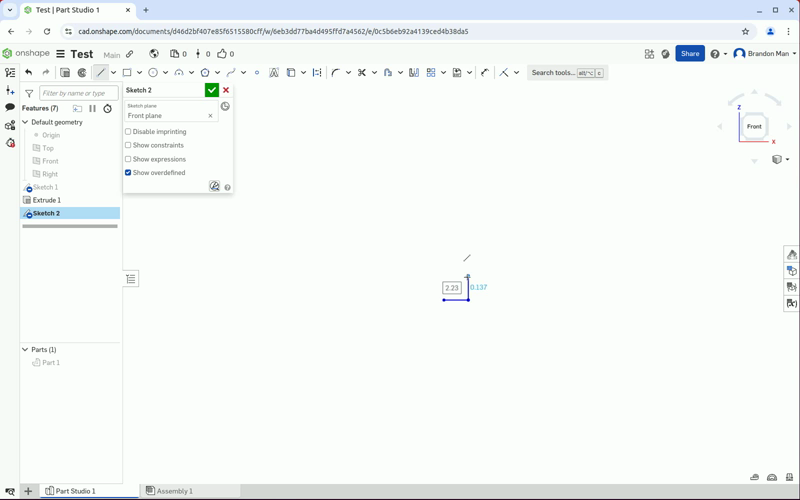
scroll(6)
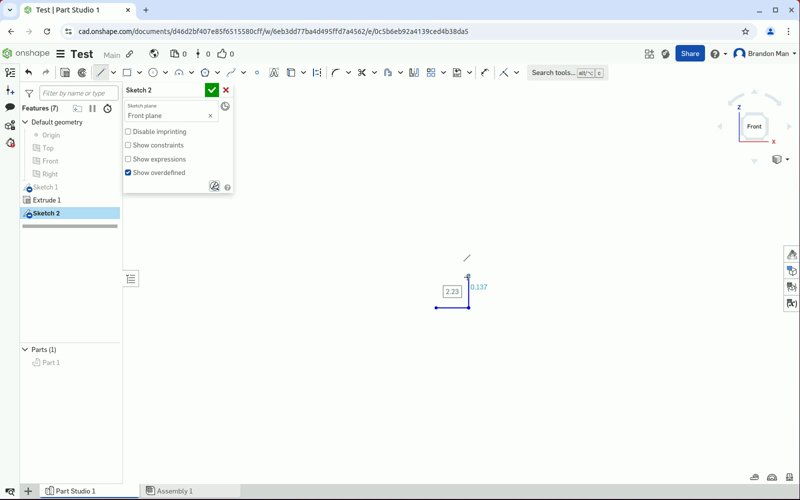
scroll(6)
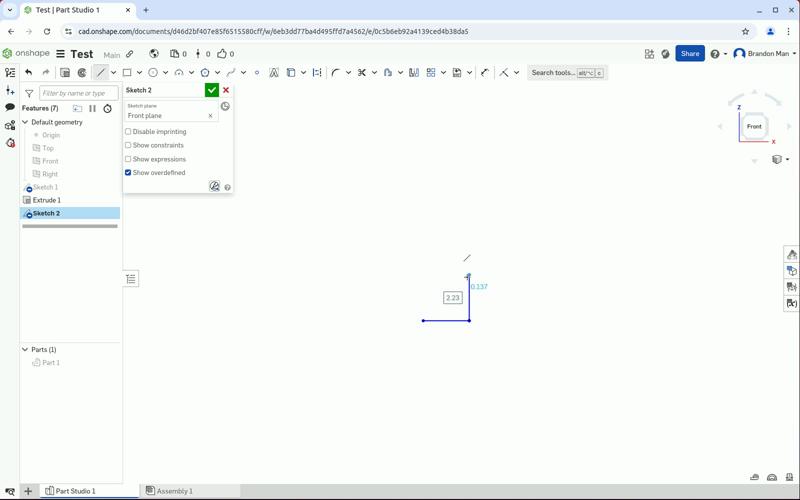
scroll(6)
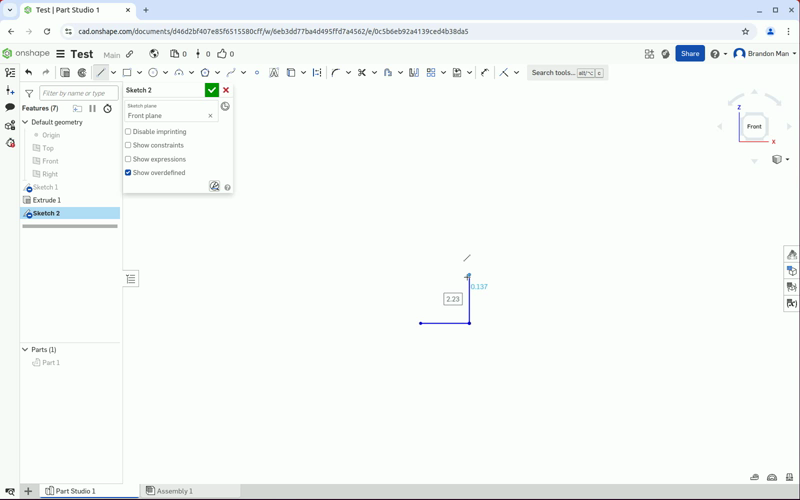
scroll(6)
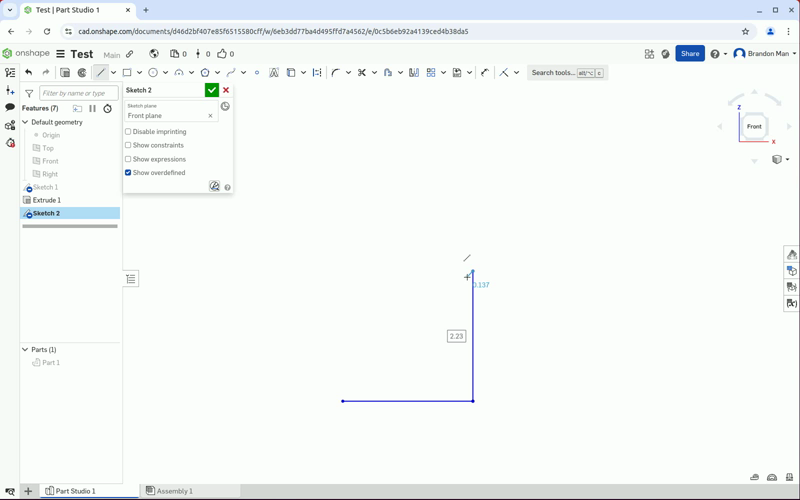
click(467, 276)
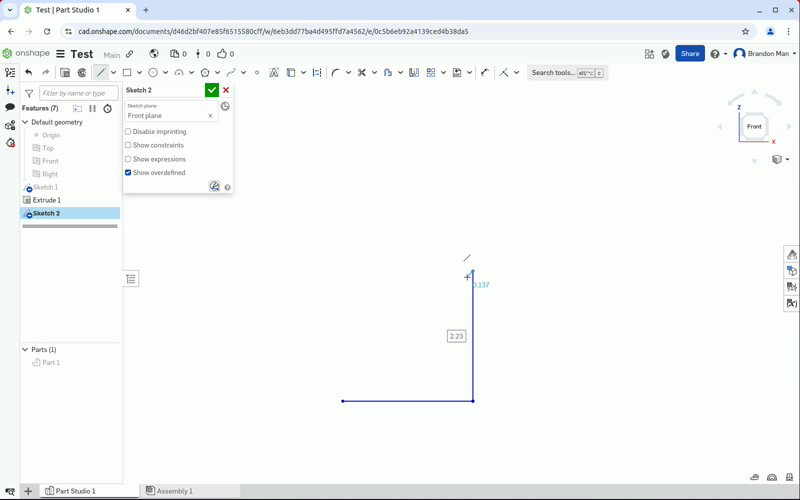
scroll(-6)
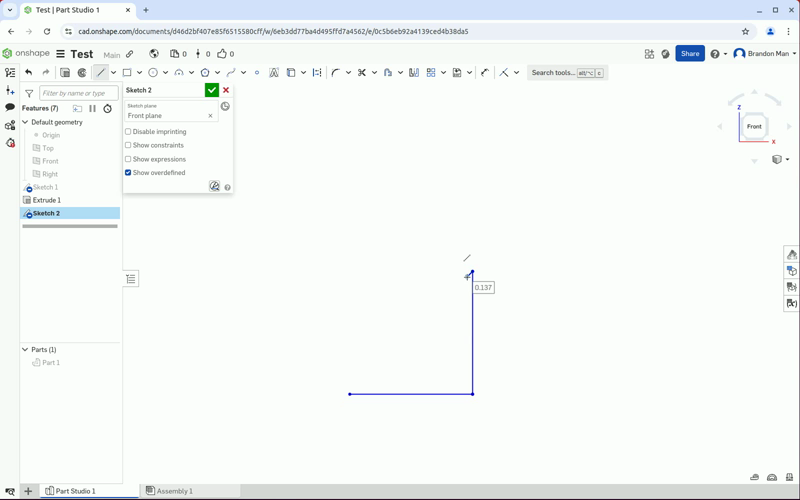
scroll(-6)
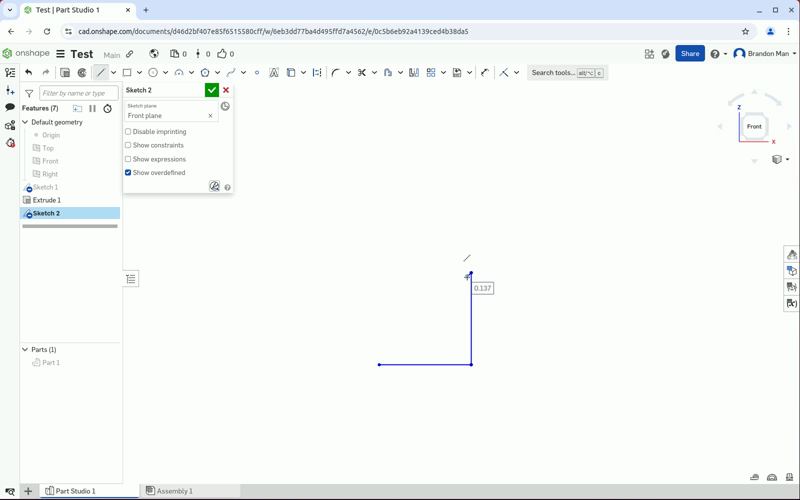
scroll(-6)
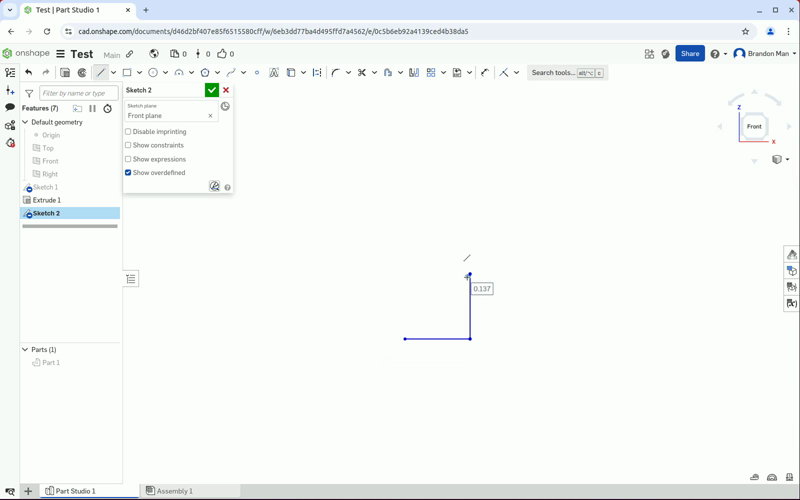
scroll(-6)
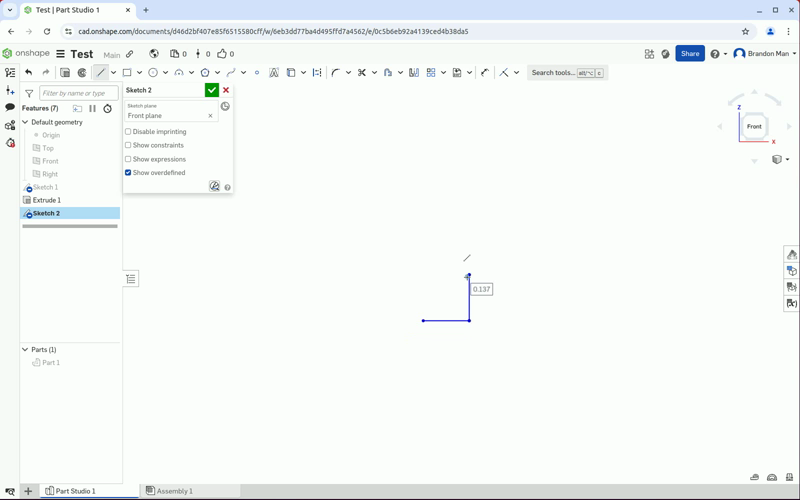
scroll(-6)
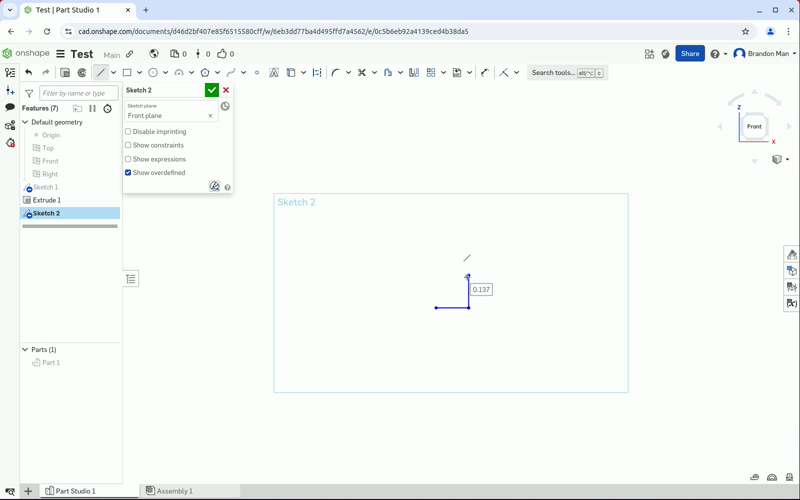
scroll(-6)
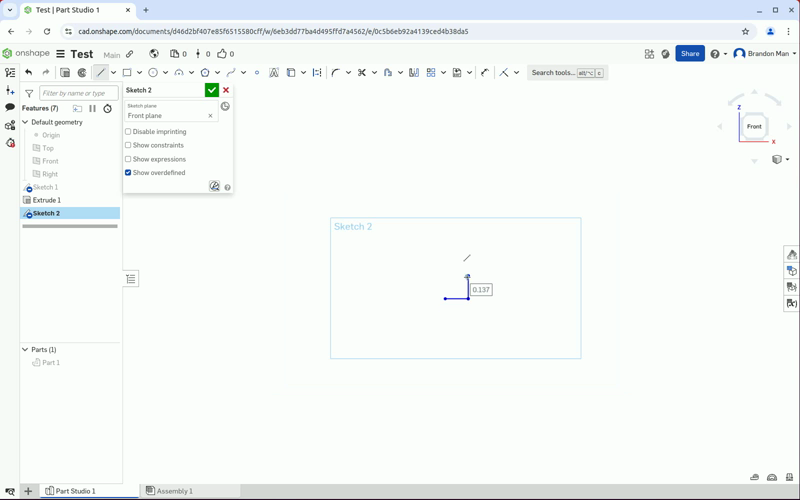
scroll(-6)
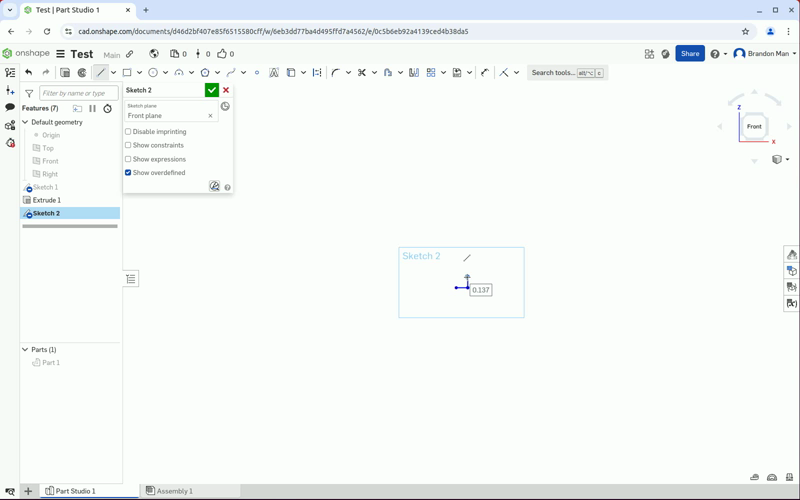
key_up(shift)
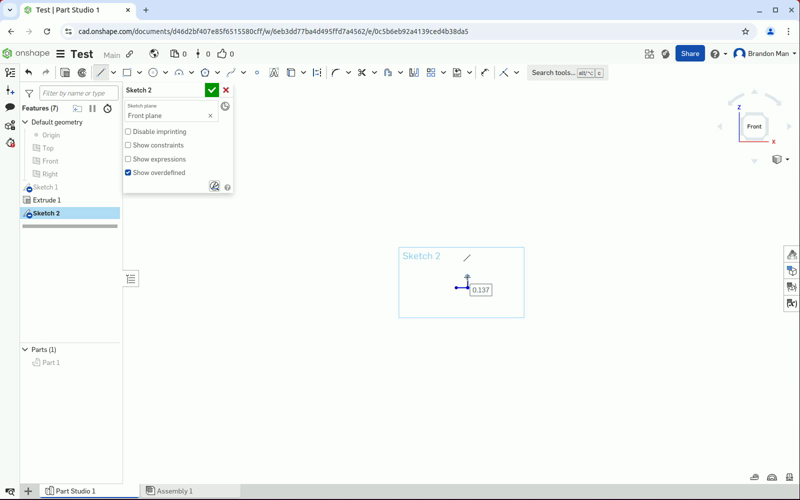
key_down(shift)
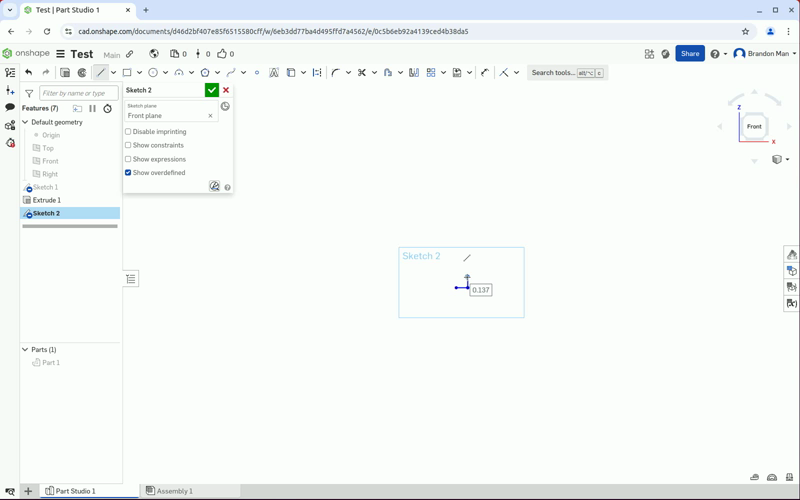
mouse_move(497, 276)
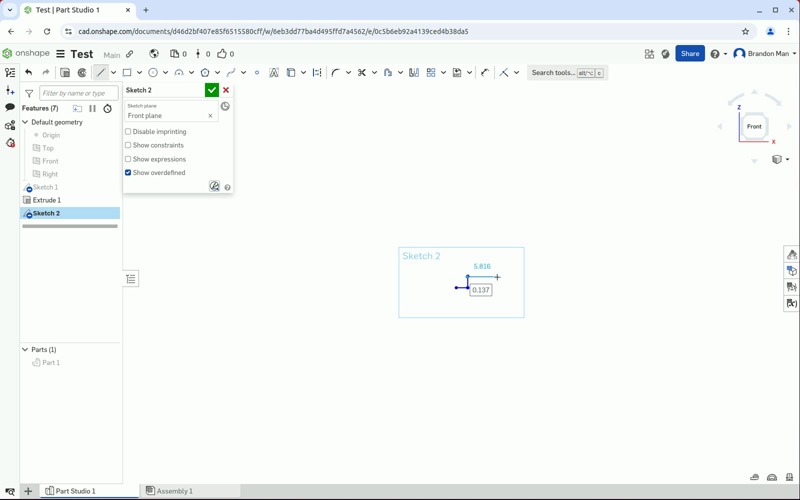
mouse_move(467, 286)
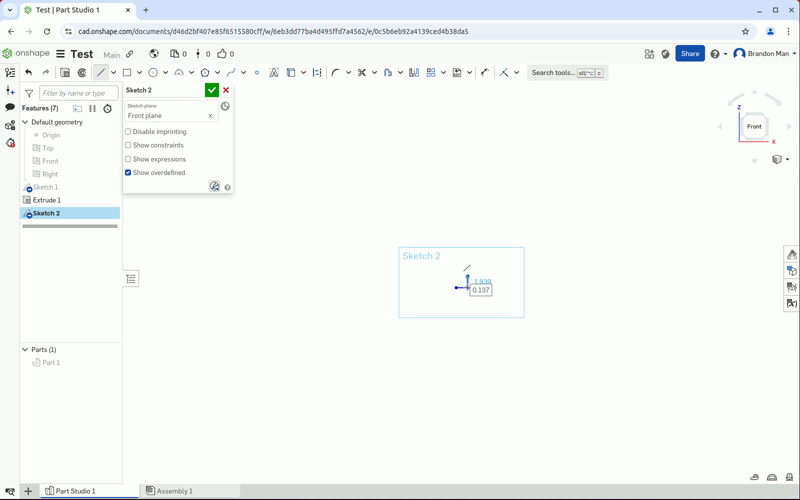
scroll(6)
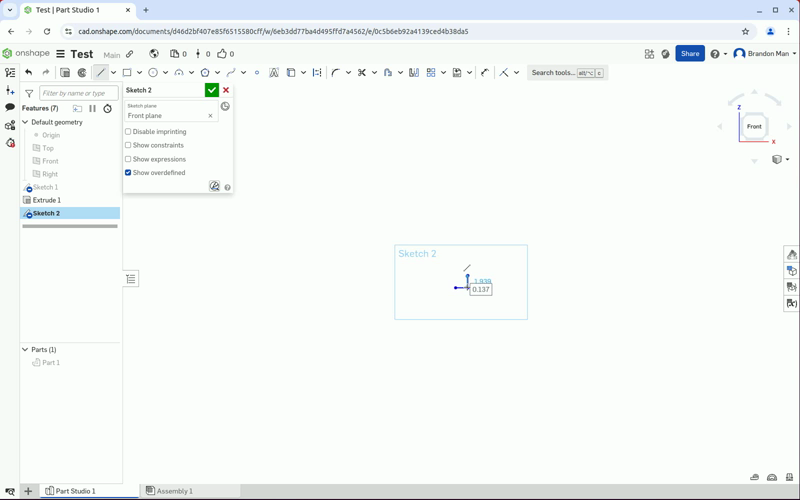
scroll(6)
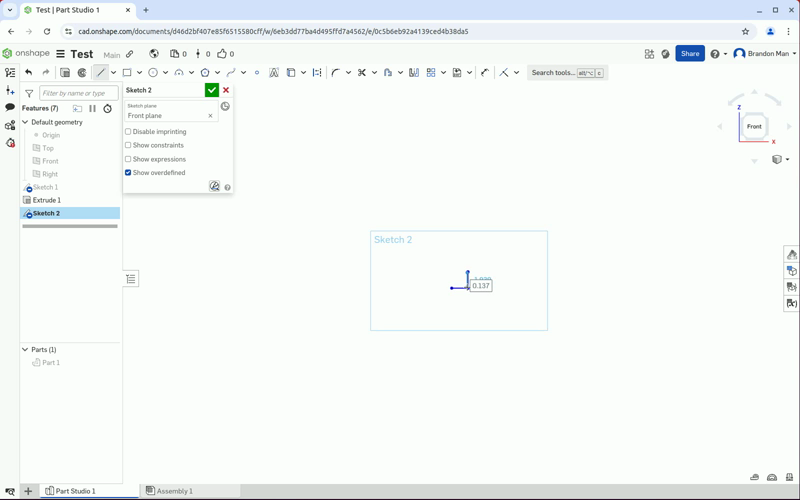
scroll(6)
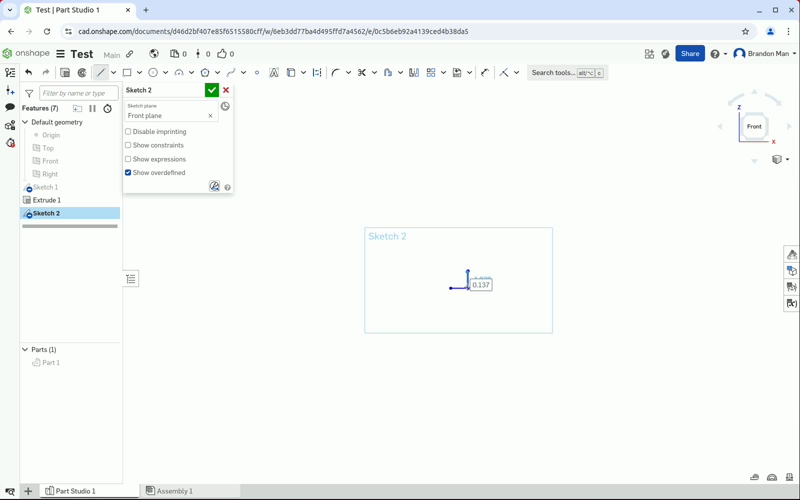
scroll(6)
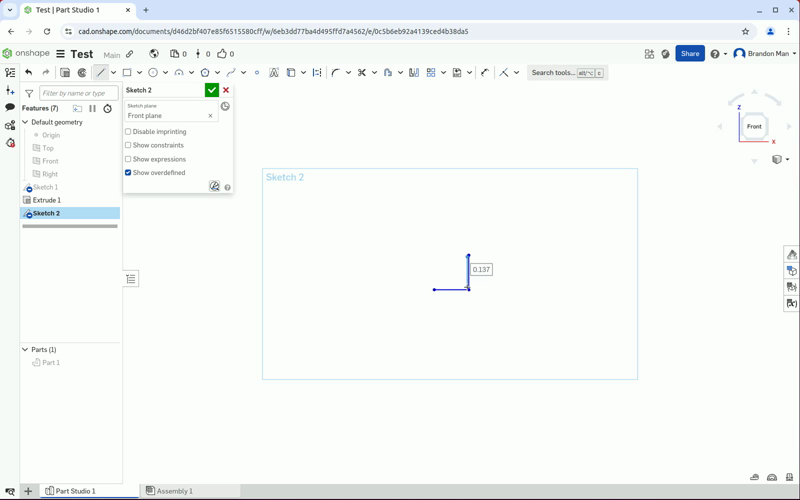
scroll(6)
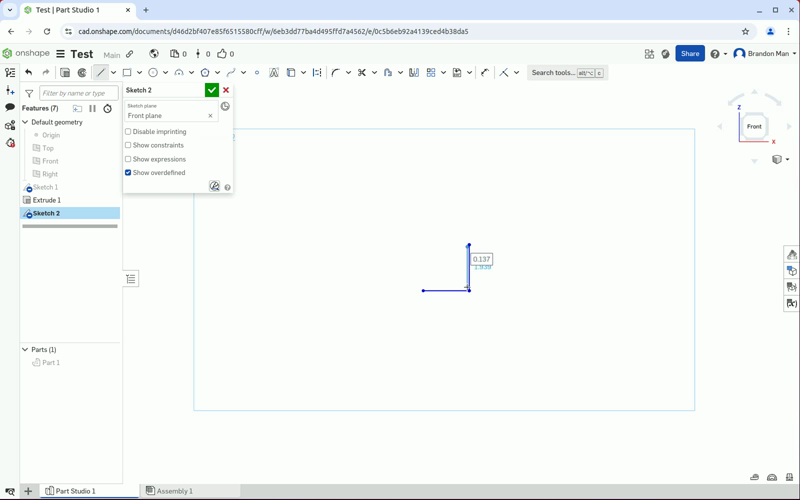
scroll(6)
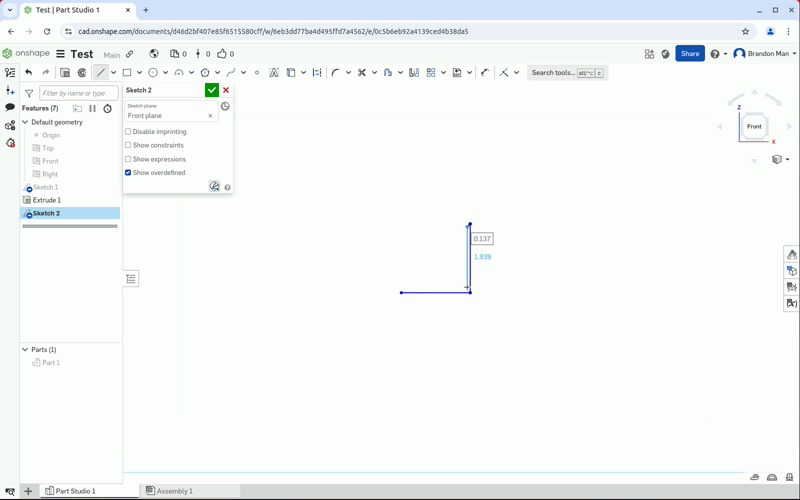
scroll(6)
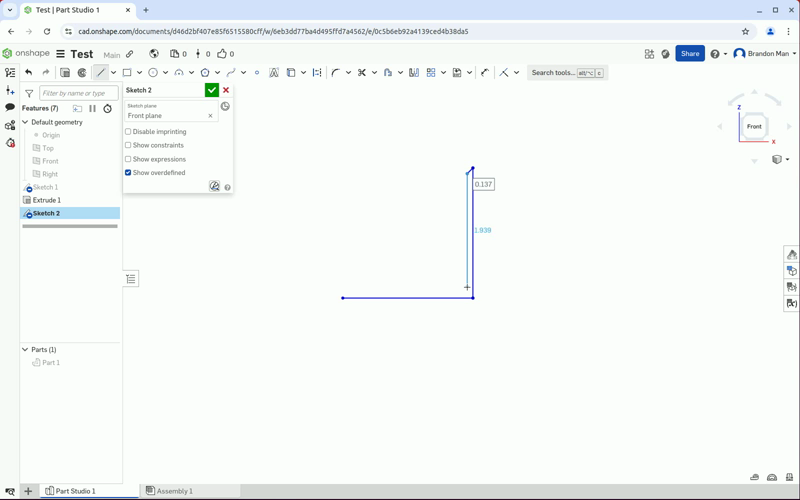
click(467, 286)
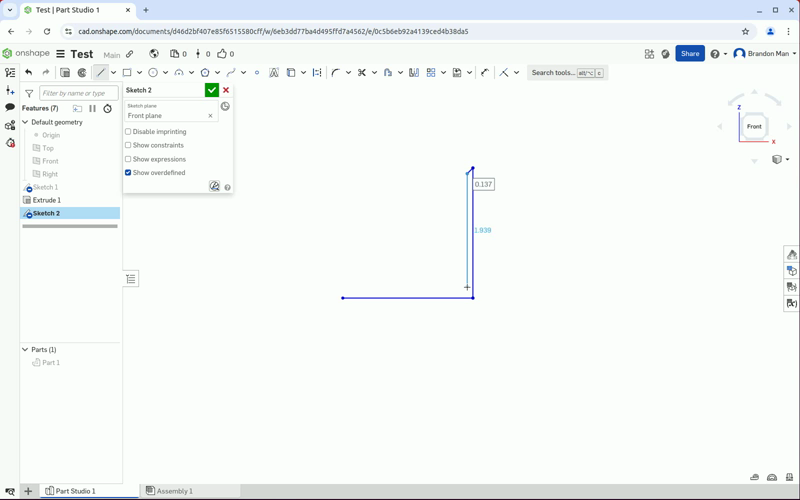
scroll(-6)
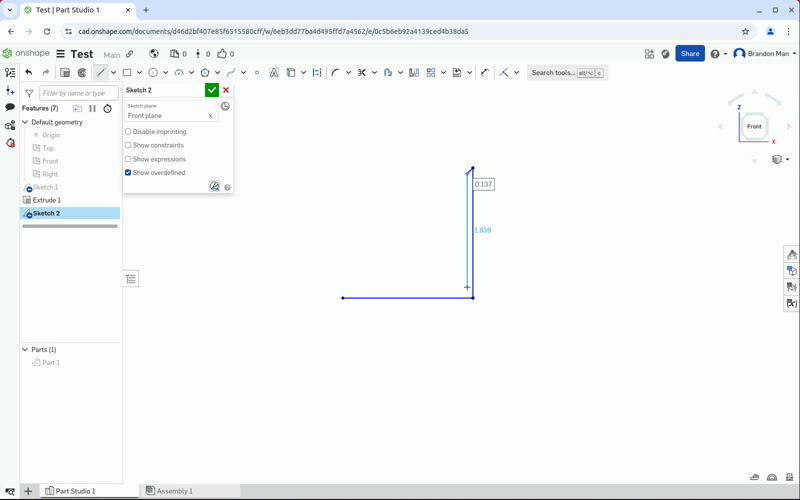
scroll(-6)
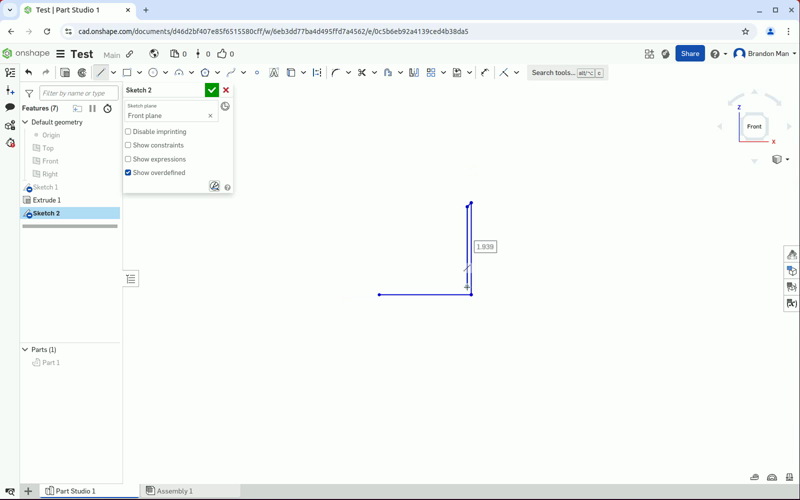
scroll(-6)
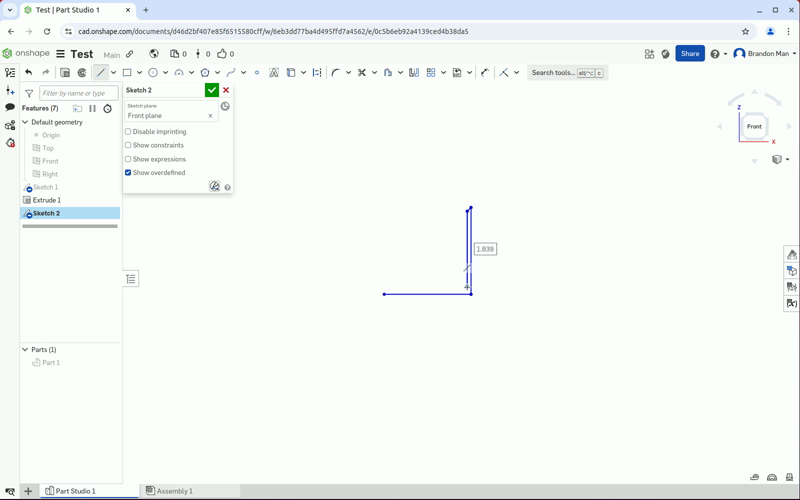
scroll(-6)
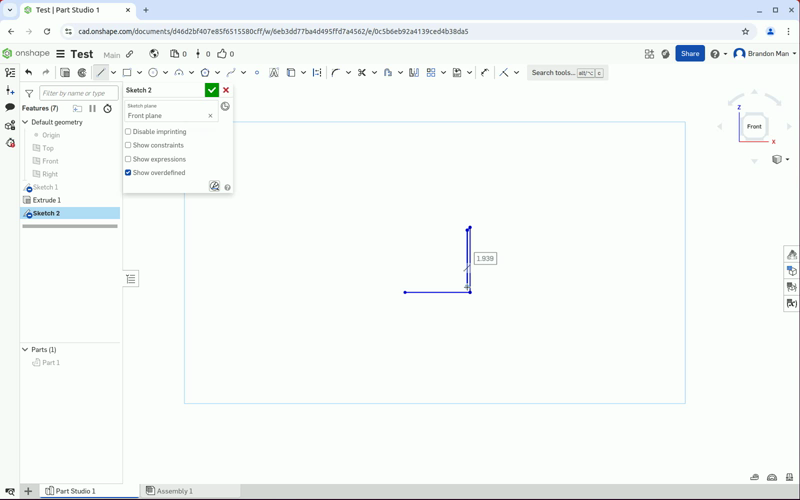
scroll(-6)
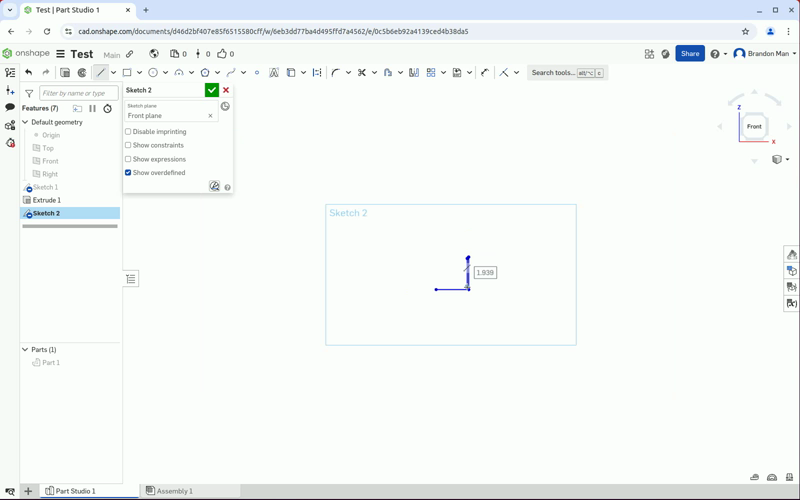
scroll(-6)
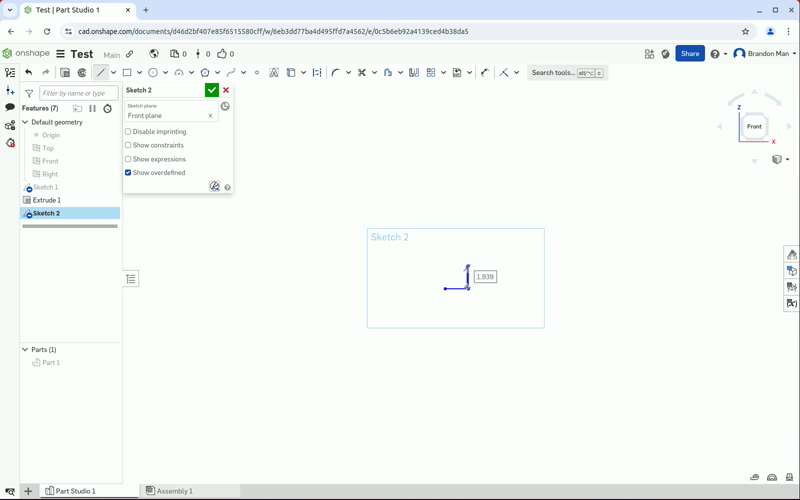
scroll(-6)
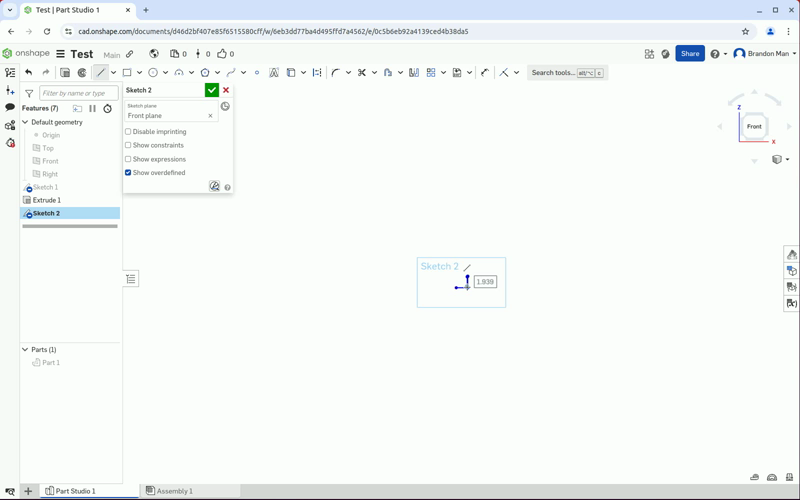
key_up(shift)
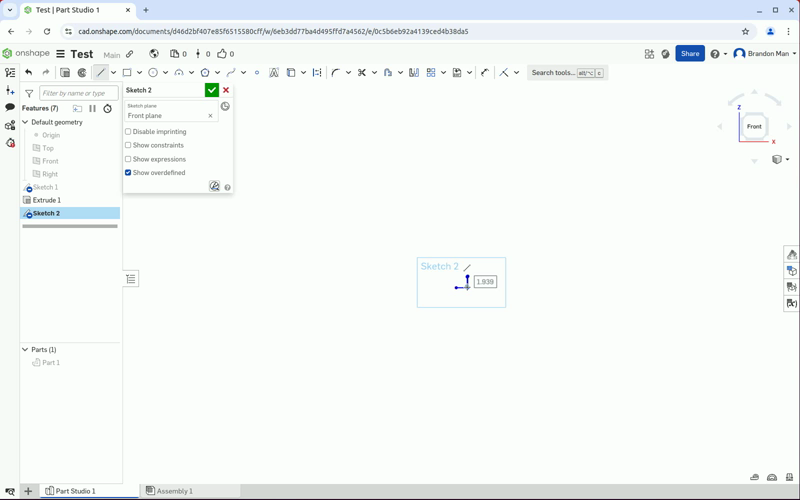
key_down(shift)
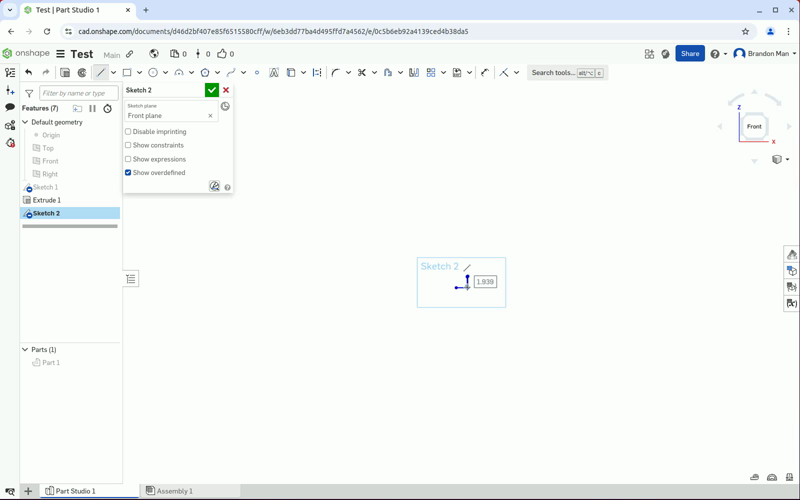
mouse_move(497, 286)
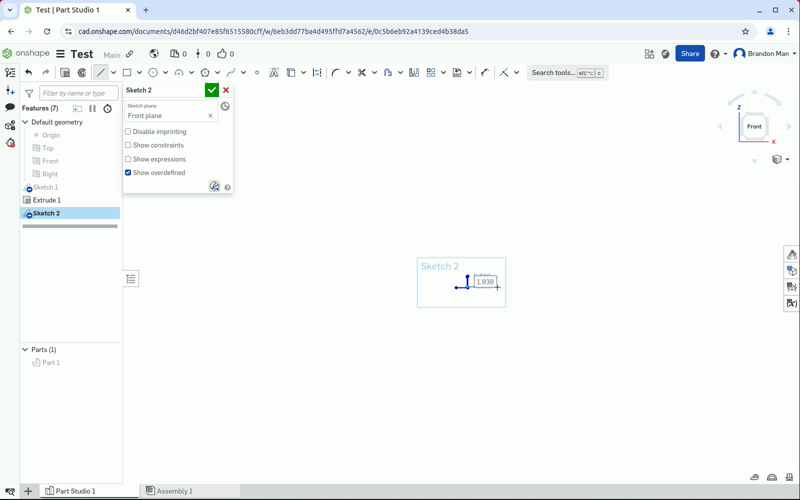
mouse_move(456, 286)
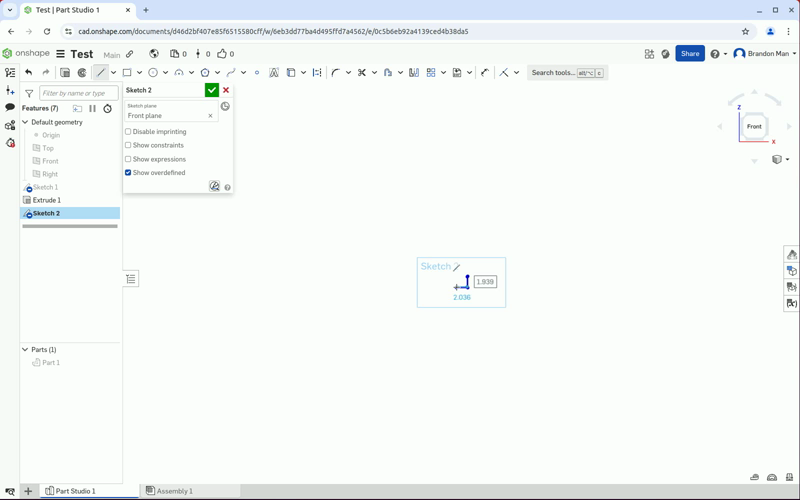
scroll(6)
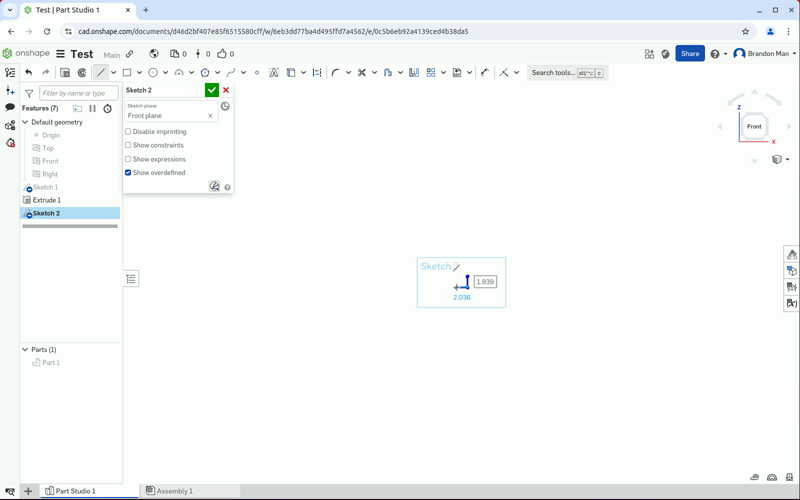
scroll(6)
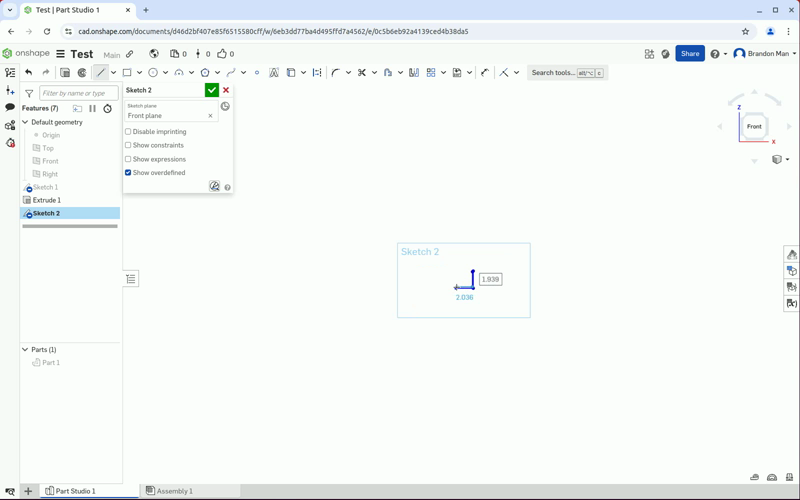
scroll(6)
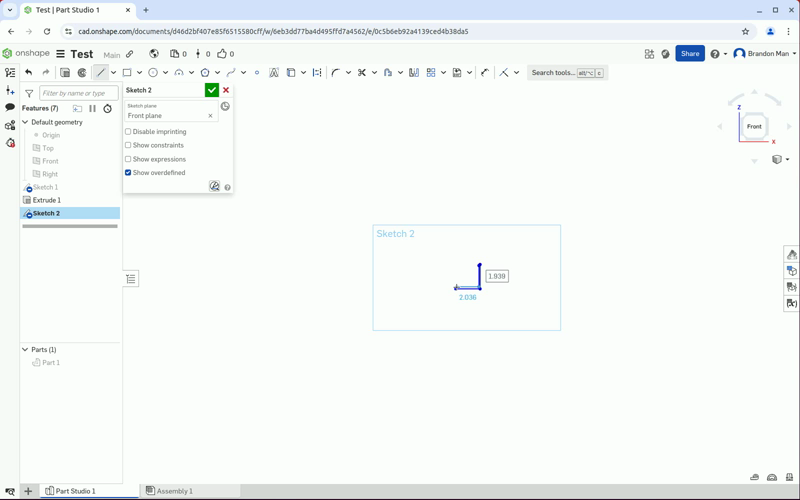
scroll(6)
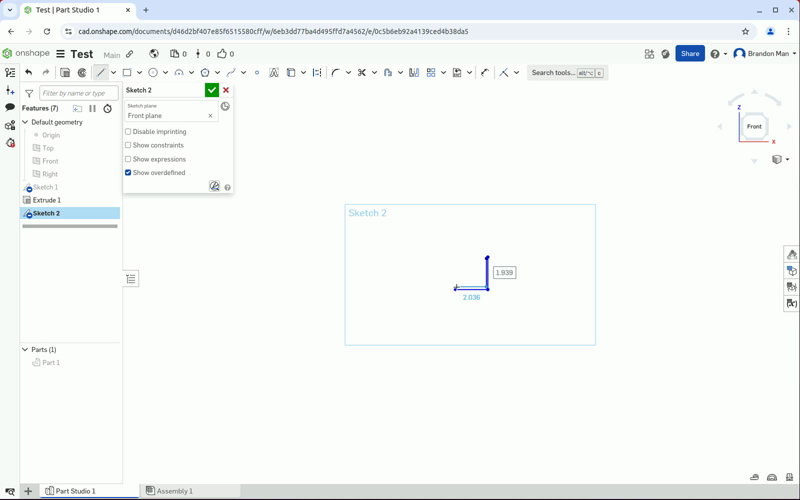
scroll(6)
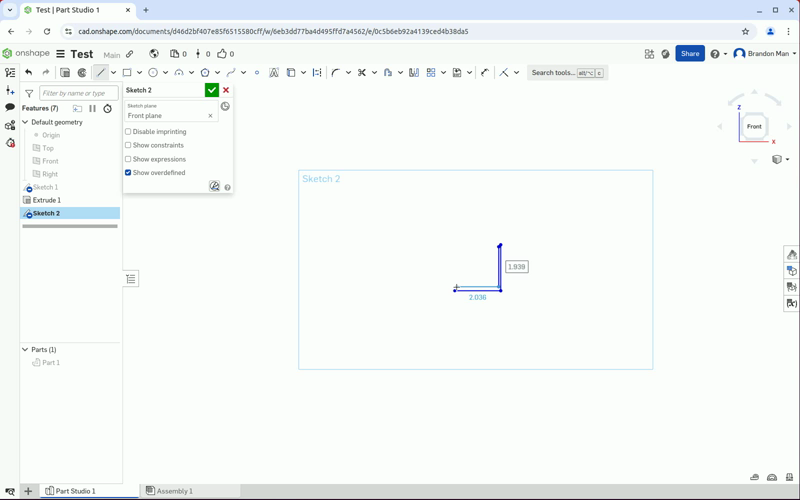
scroll(6)
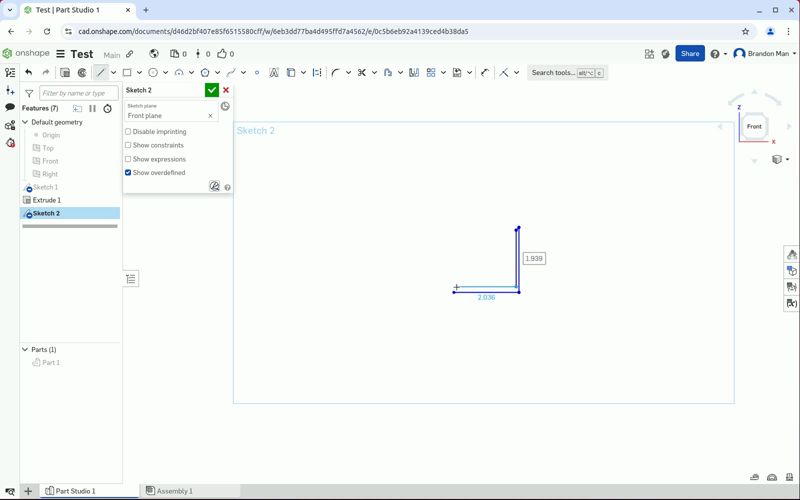
scroll(6)
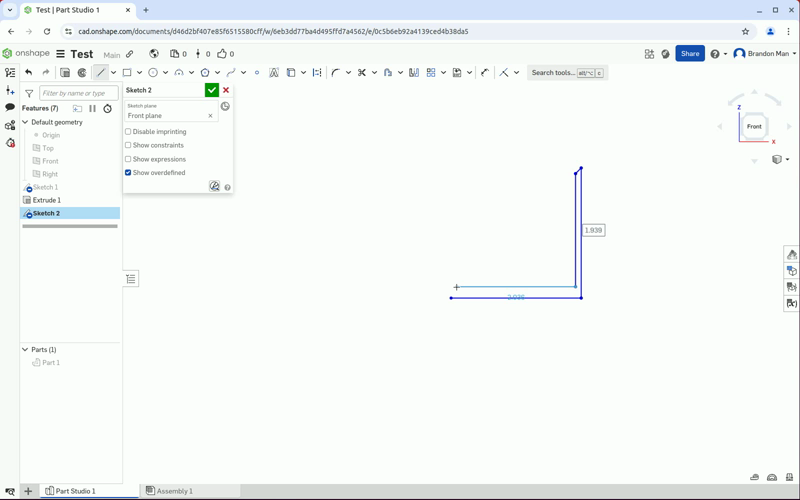
click(456, 286)
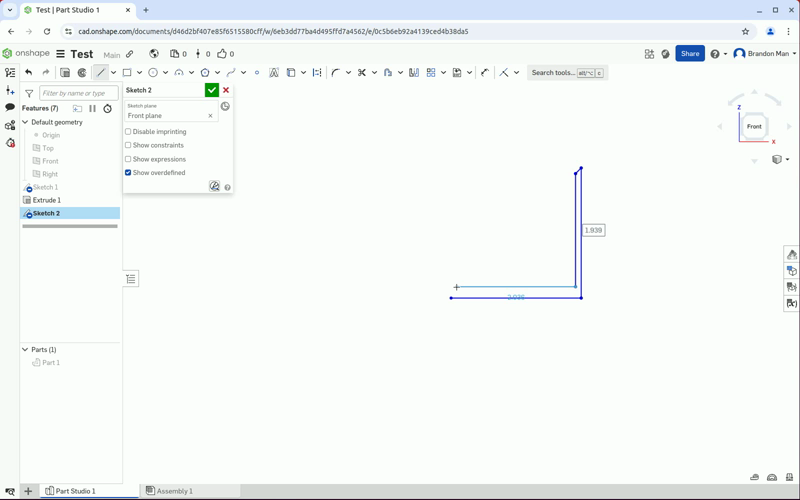
scroll(-6)
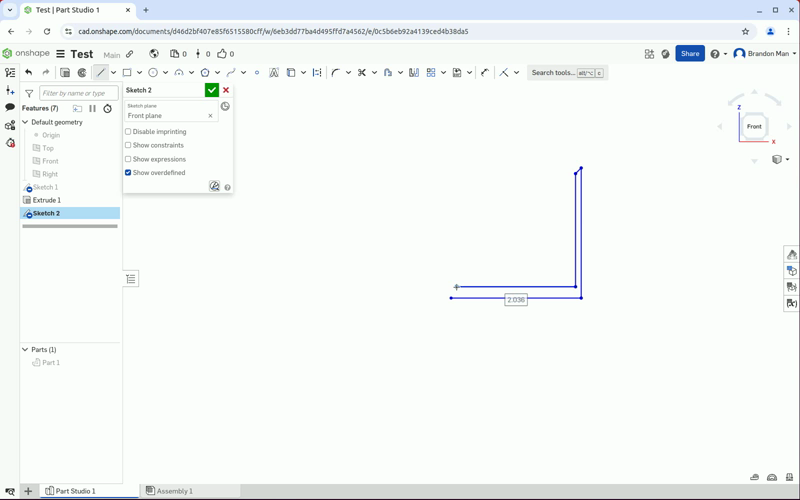
scroll(-6)
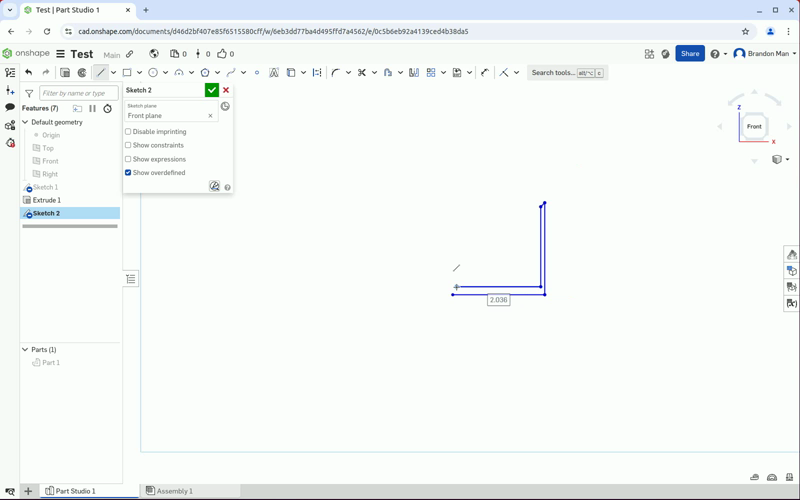
scroll(-6)
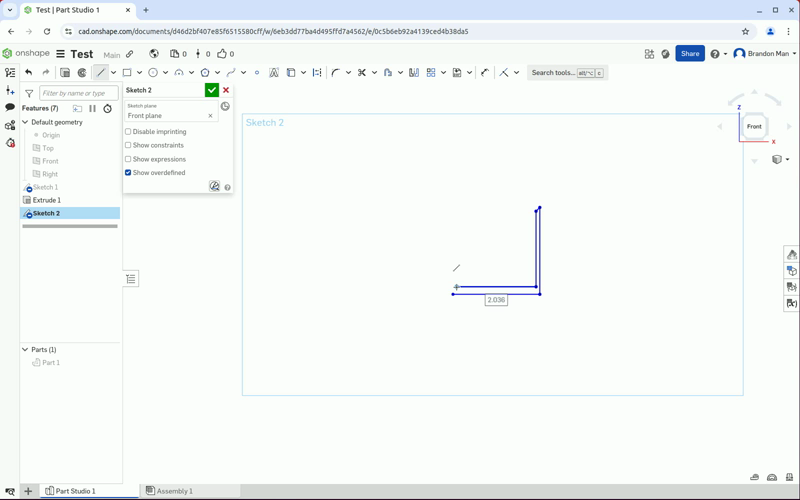
scroll(-6)
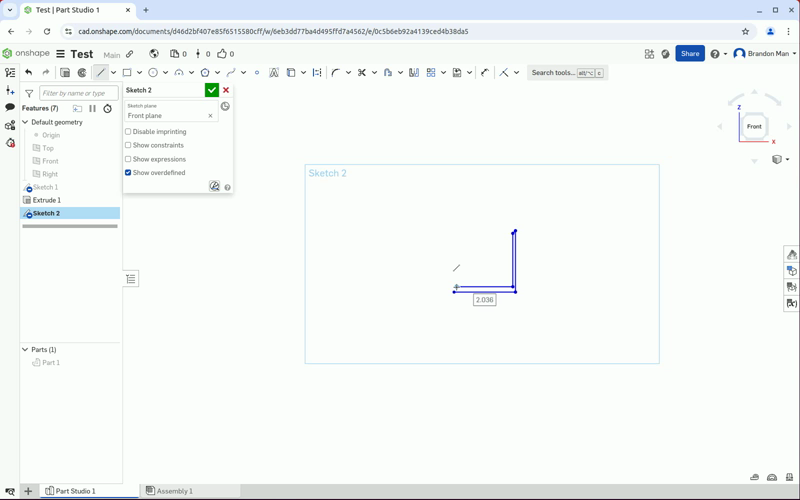
scroll(-6)
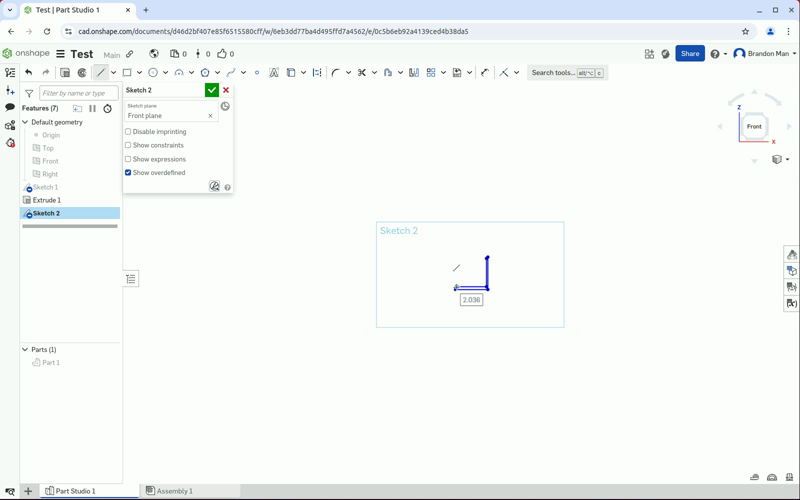
scroll(-6)
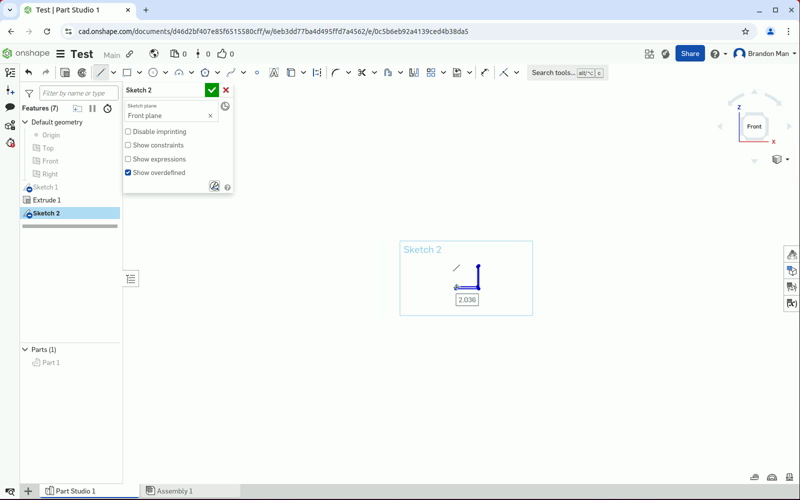
scroll(-6)
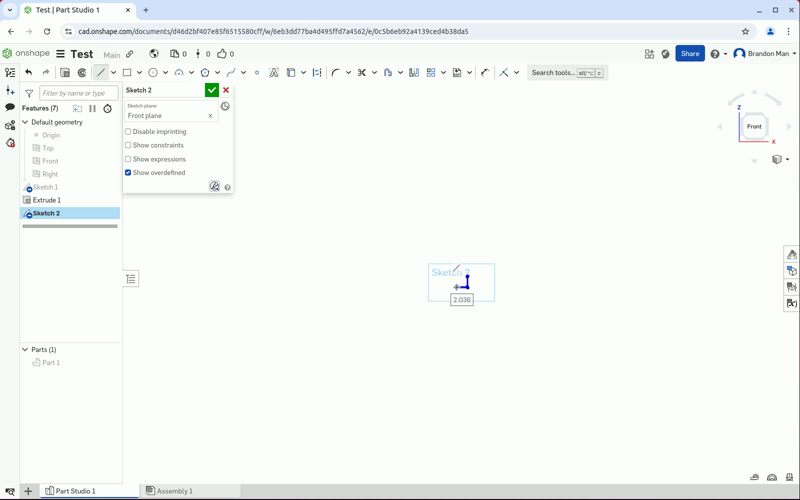
key_up(shift)
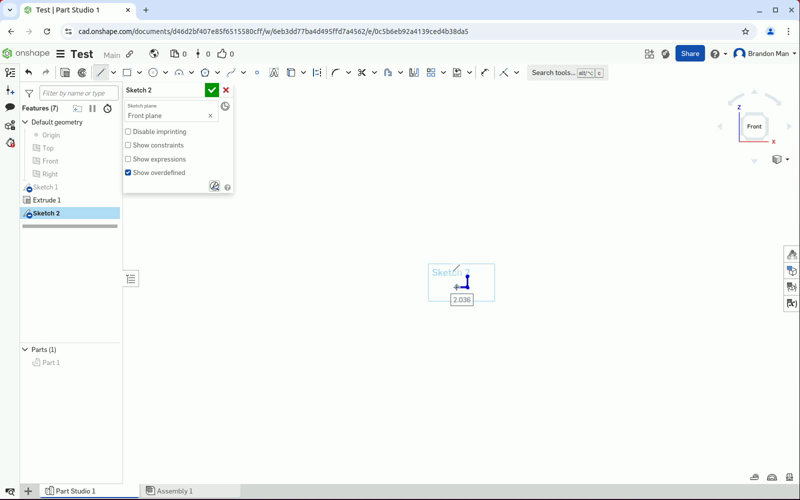
mouse_move(486, 286)
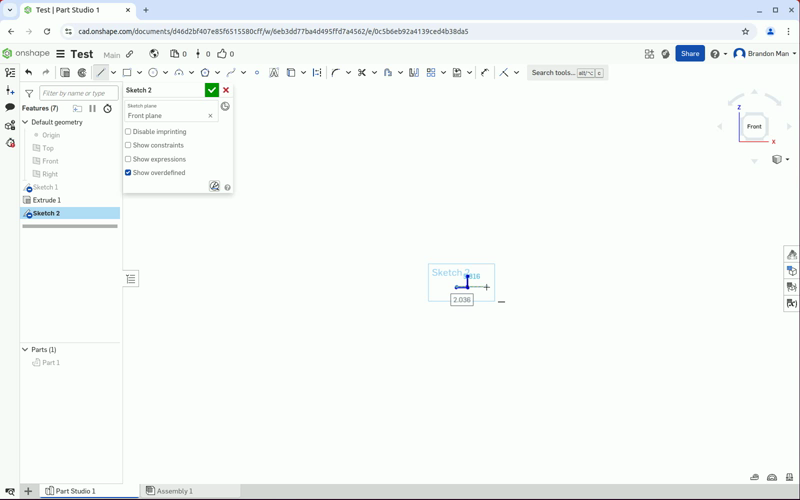
key_down(shift)
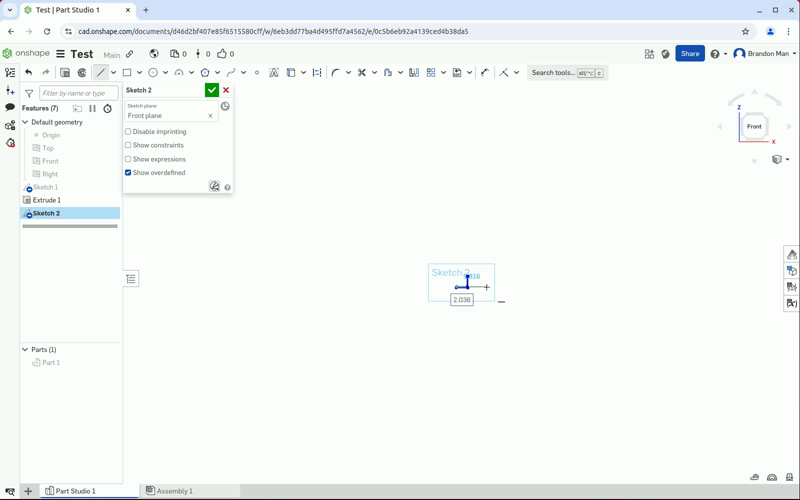
mouse_move(456, 287)
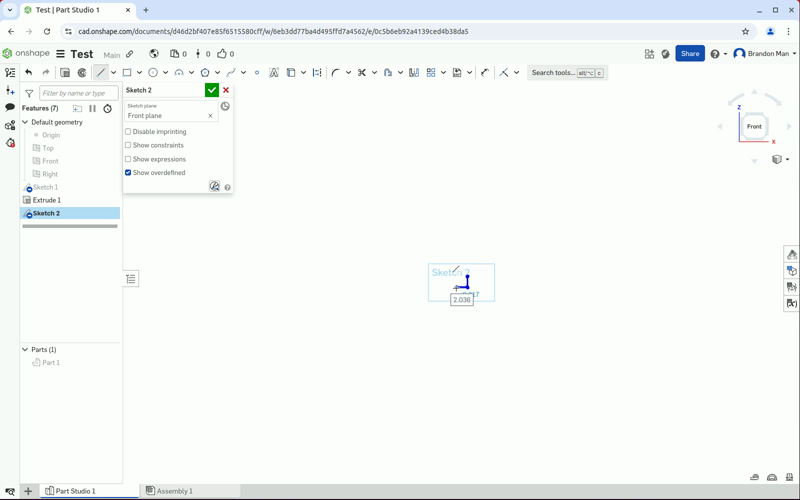
scroll(6)
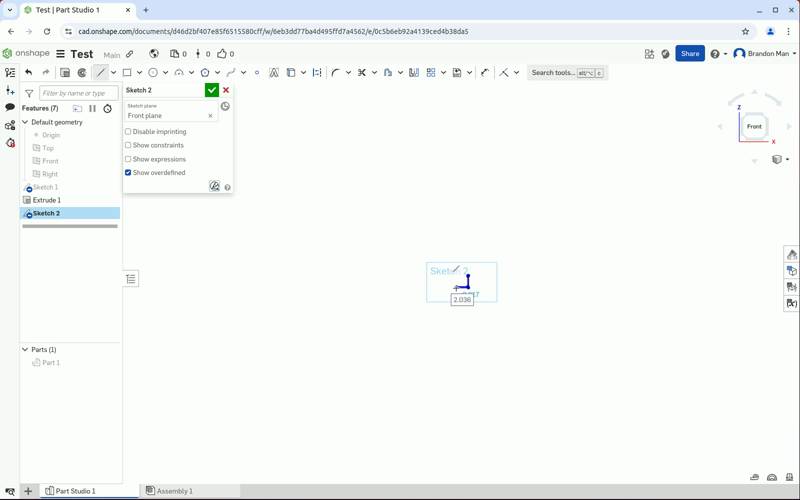
scroll(6)
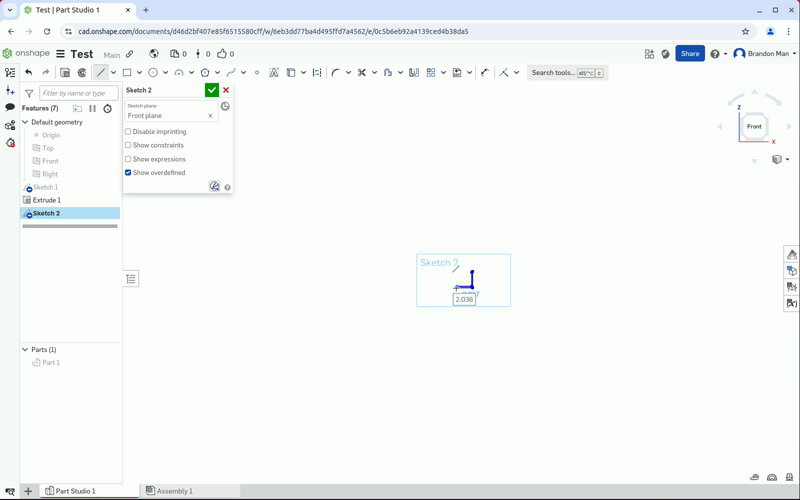
scroll(6)
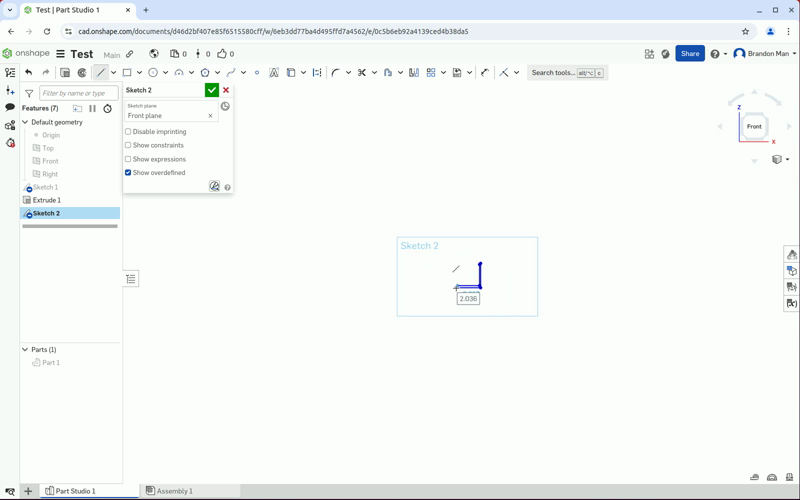
scroll(6)
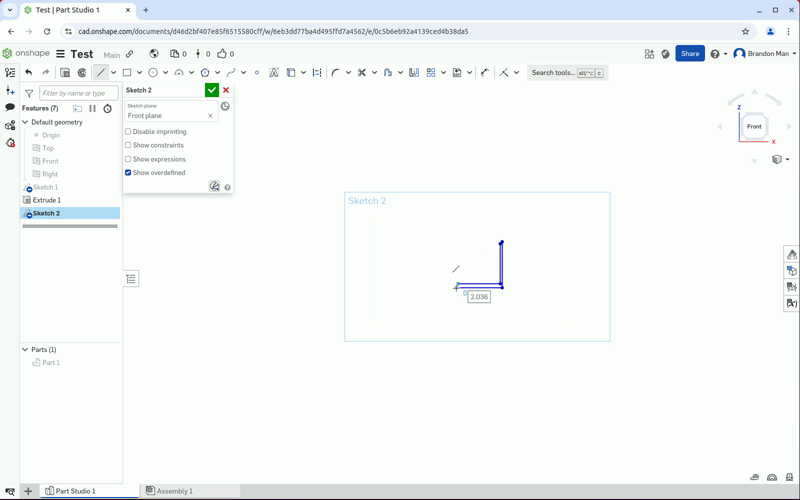
scroll(6)
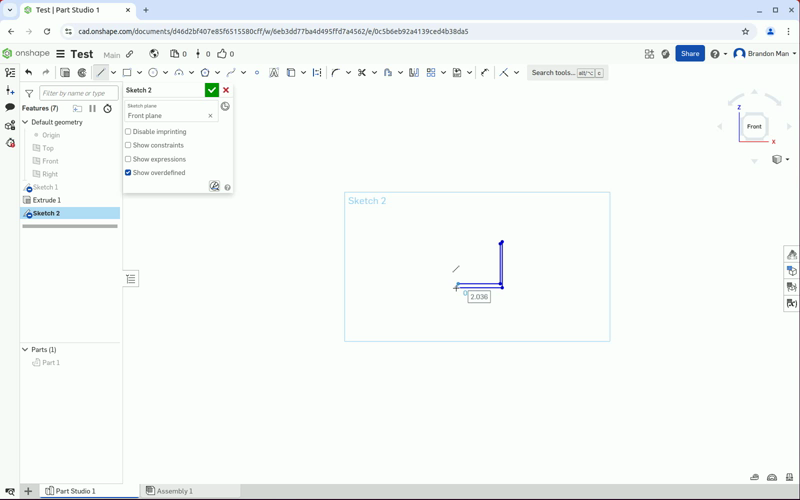
scroll(6)
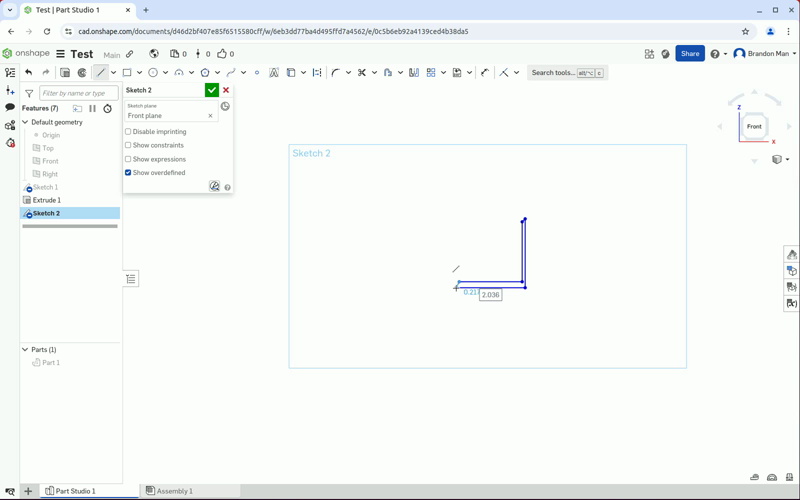
scroll(6)
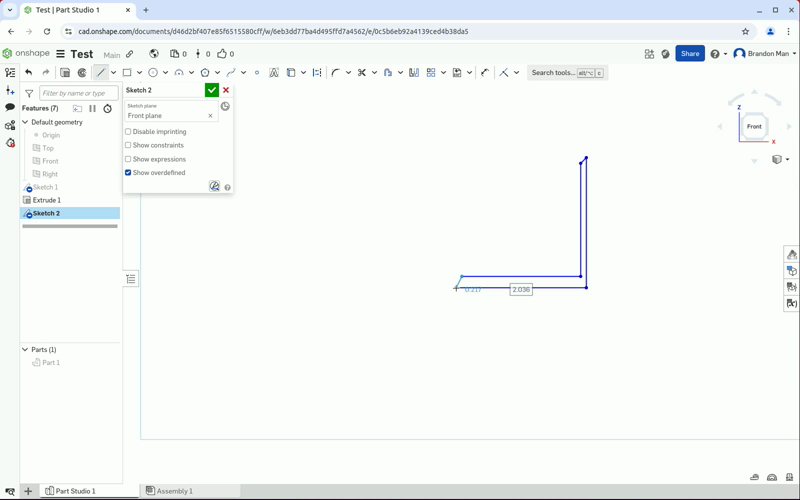
key_up(shift)
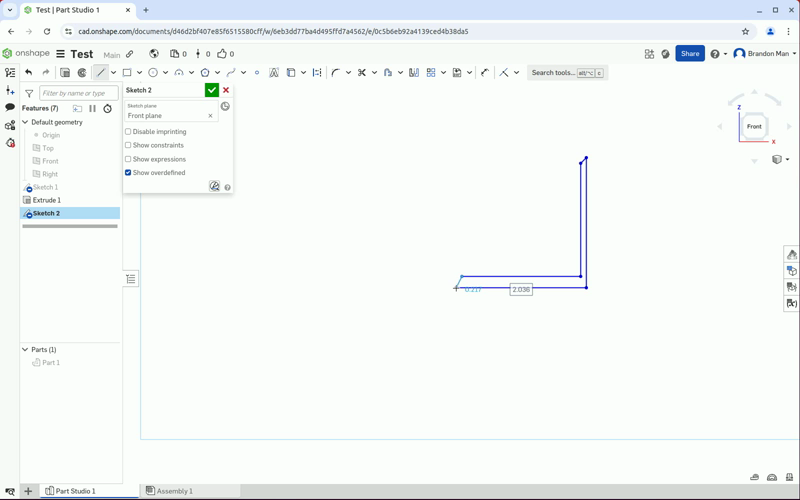
click(456, 287)
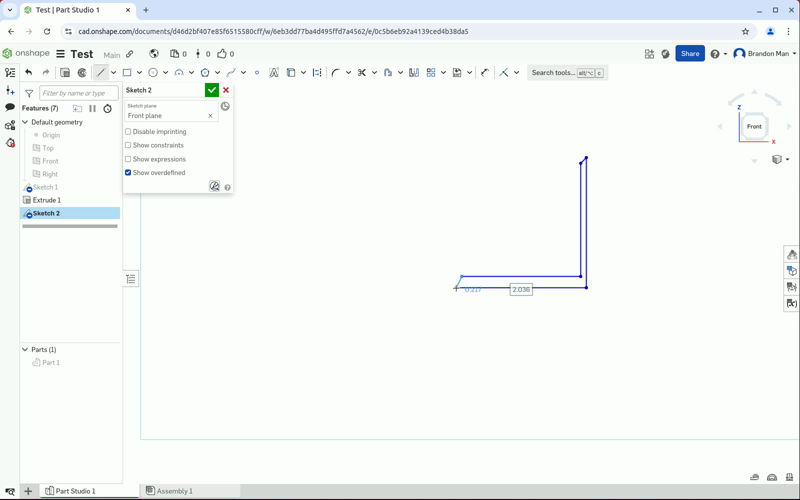
scroll(-6)
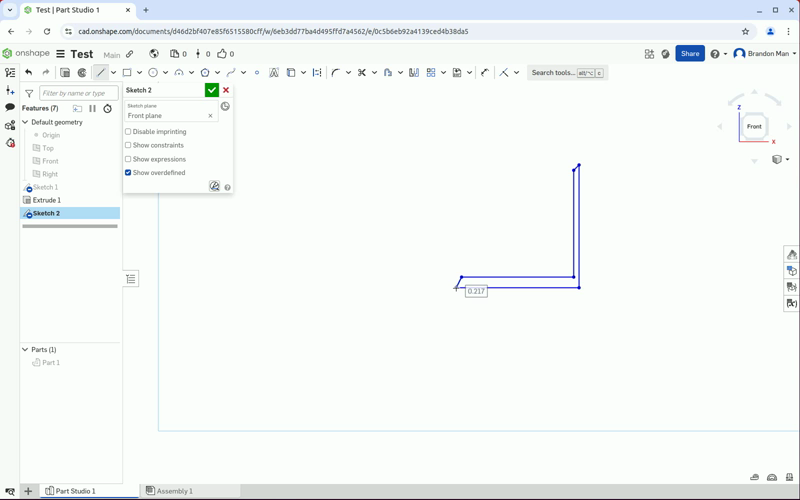
scroll(-6)
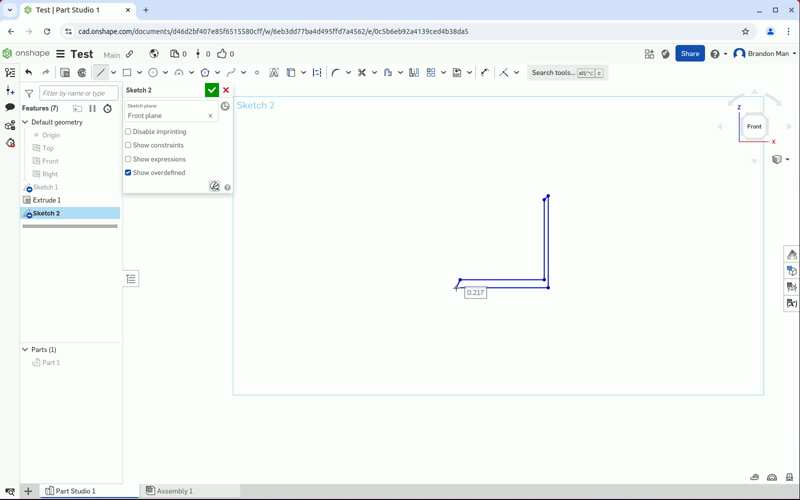
scroll(-6)
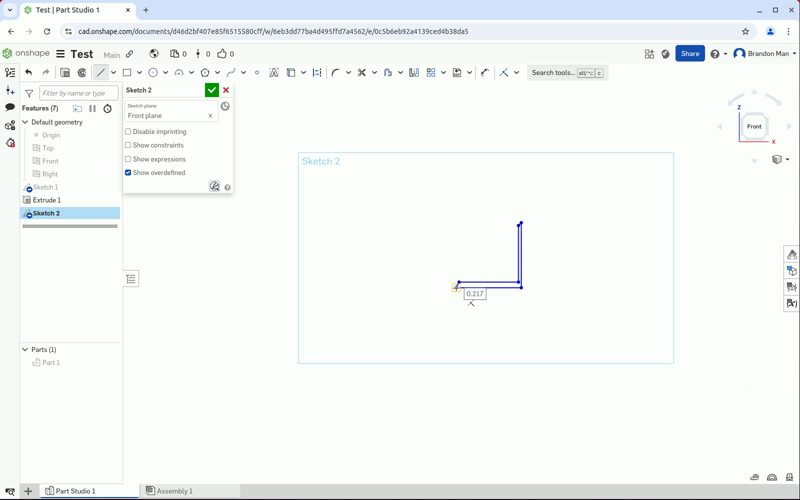
scroll(-6)
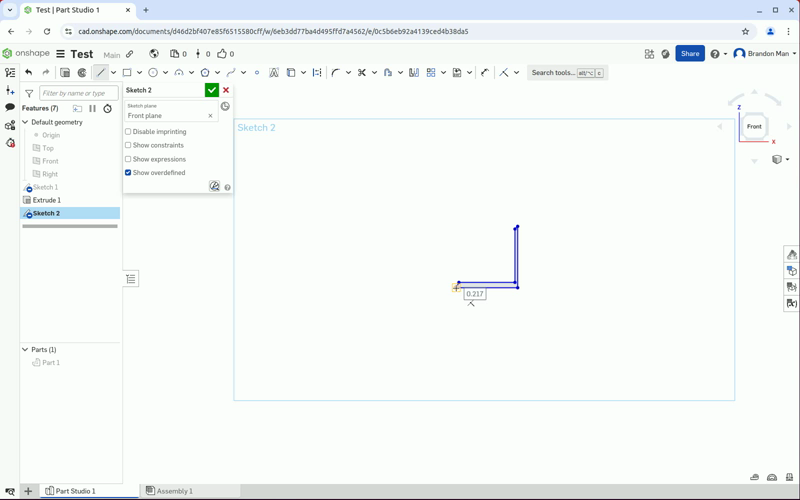
scroll(-6)
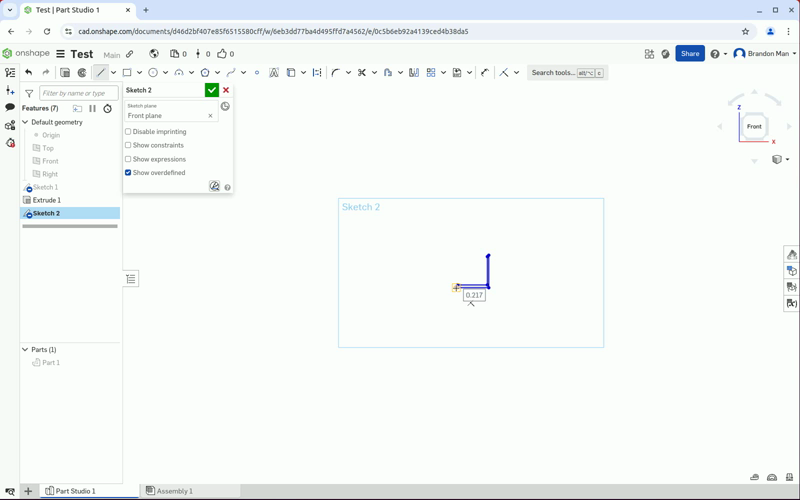
scroll(-6)
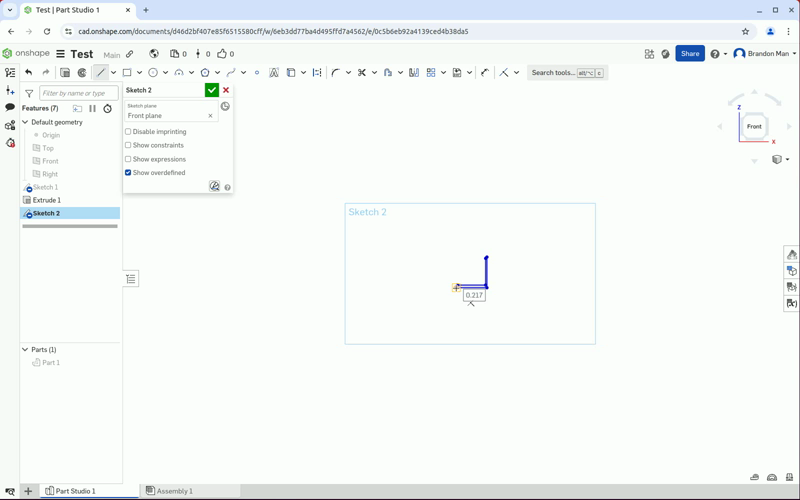
scroll(-6)
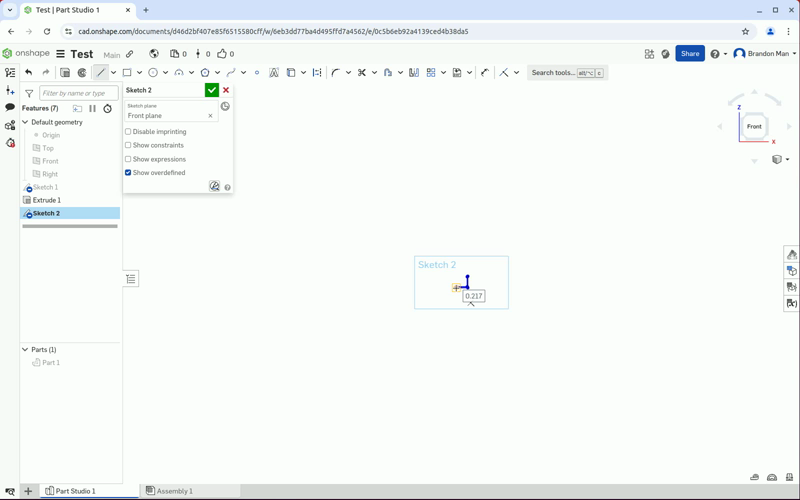
key(esc)
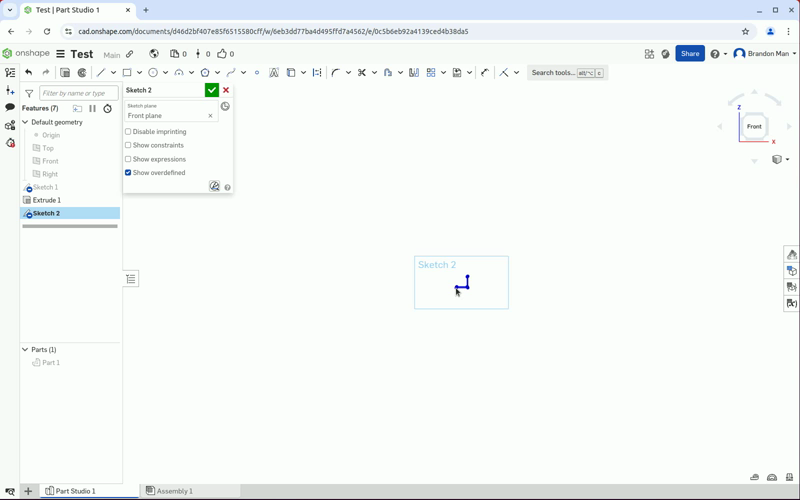
mouse_move(456, 287)
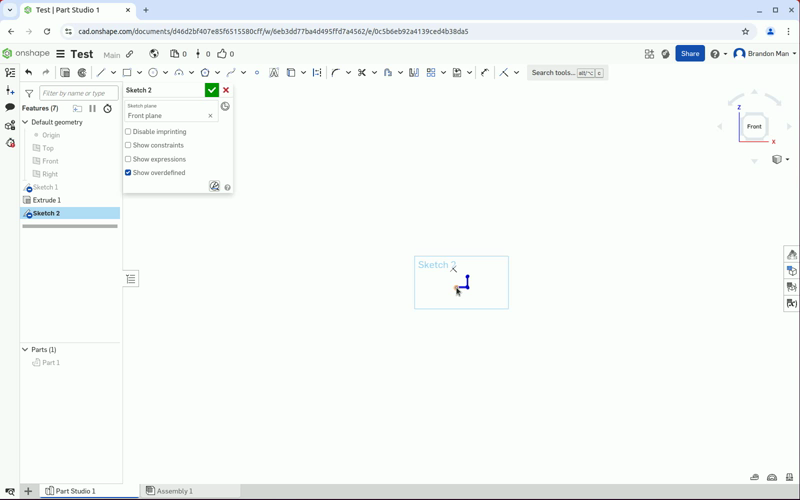
scroll(6)
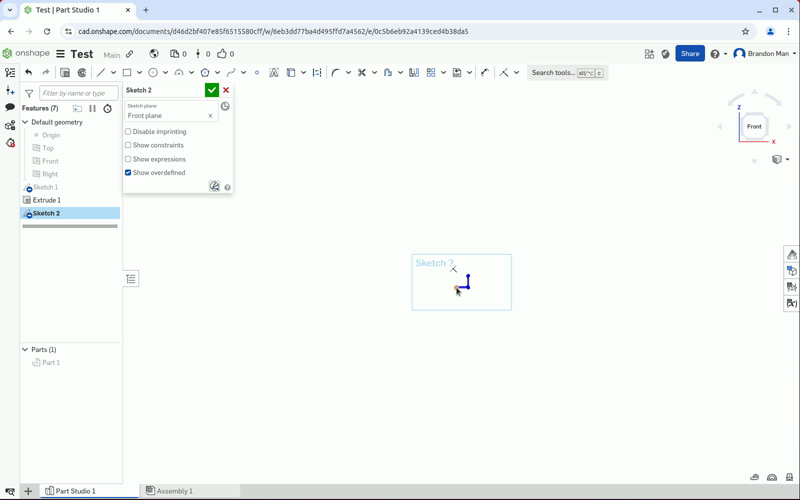
scroll(6)
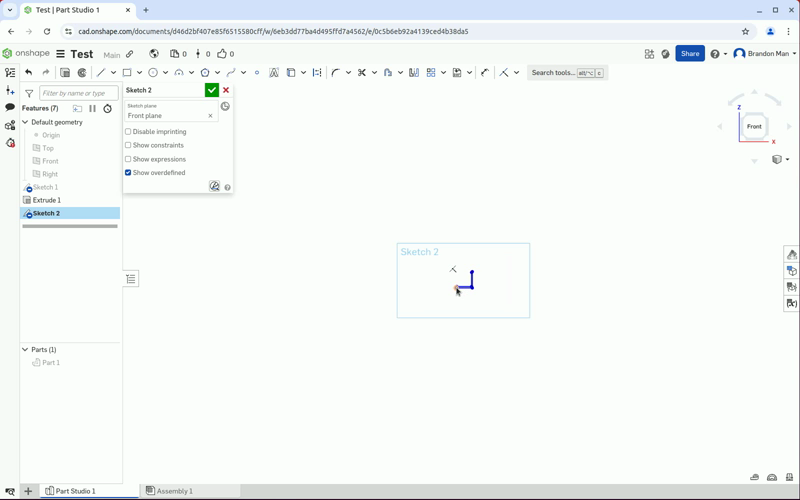
scroll(6)
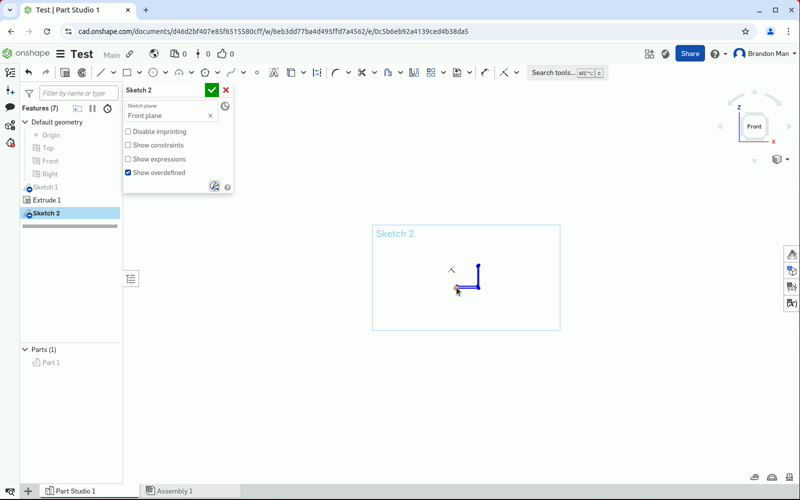
scroll(6)
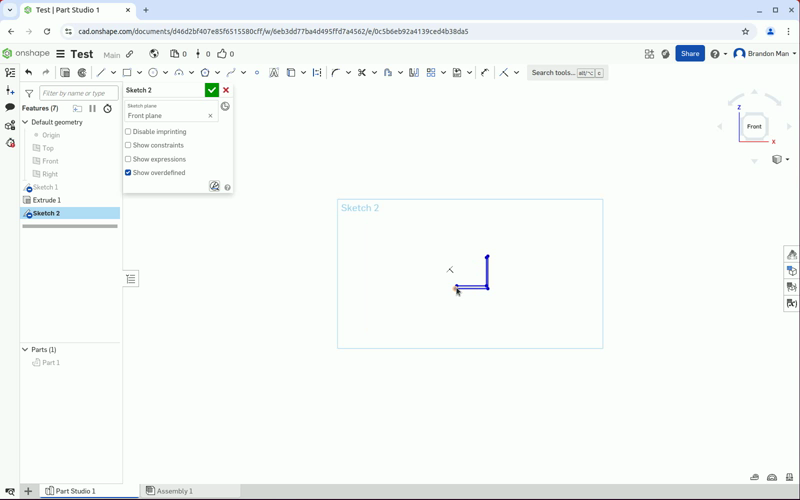
scroll(6)
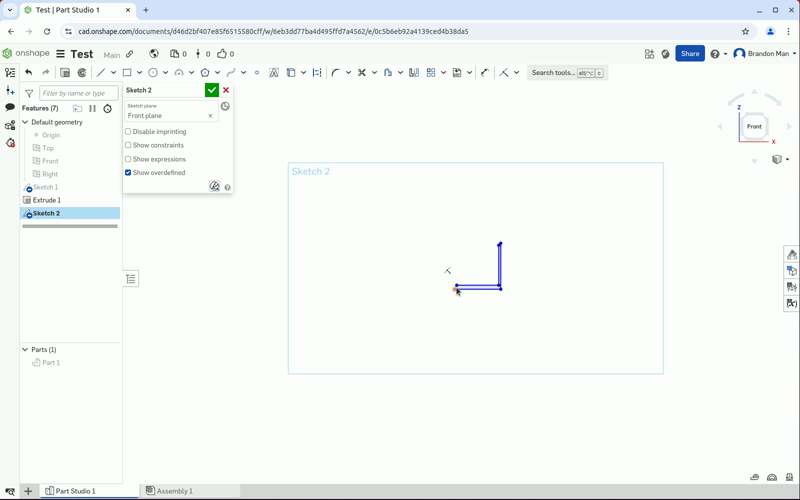
scroll(6)
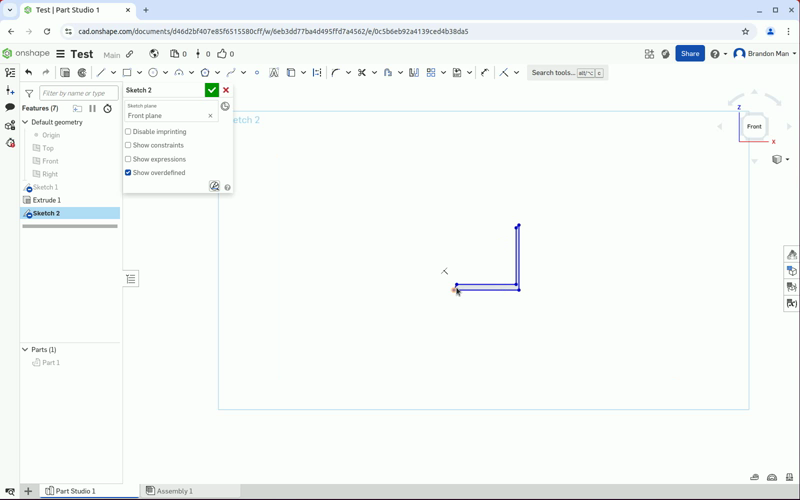
scroll(6)
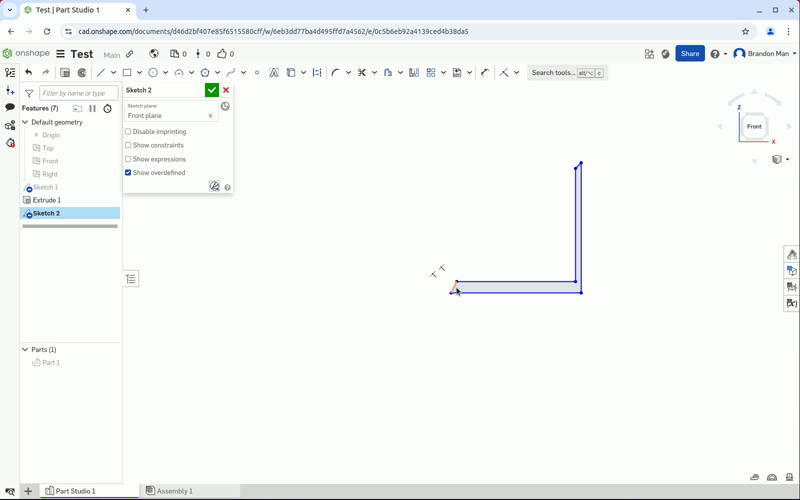
click(456, 287)
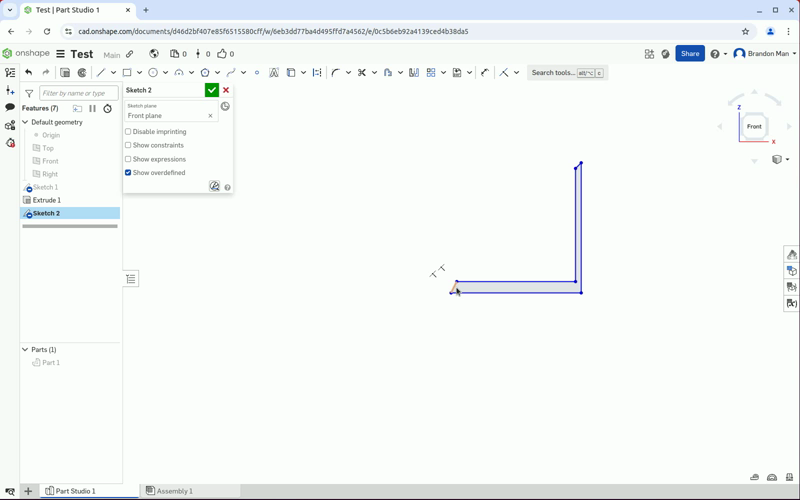
scroll(-6)
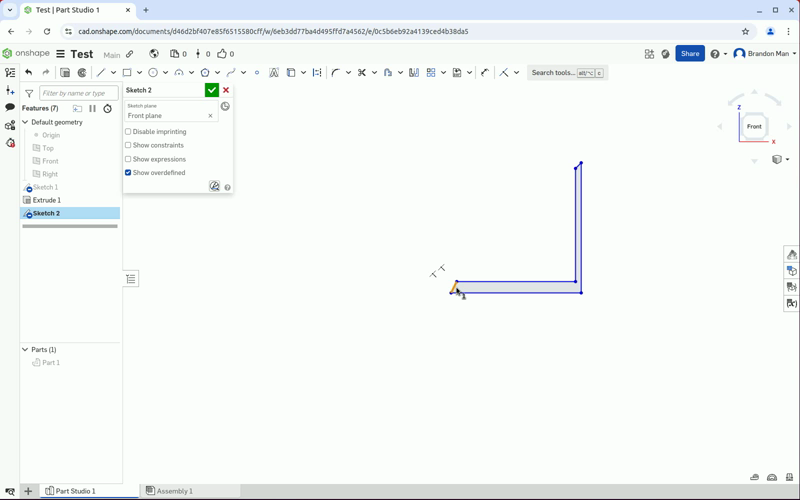
scroll(-6)
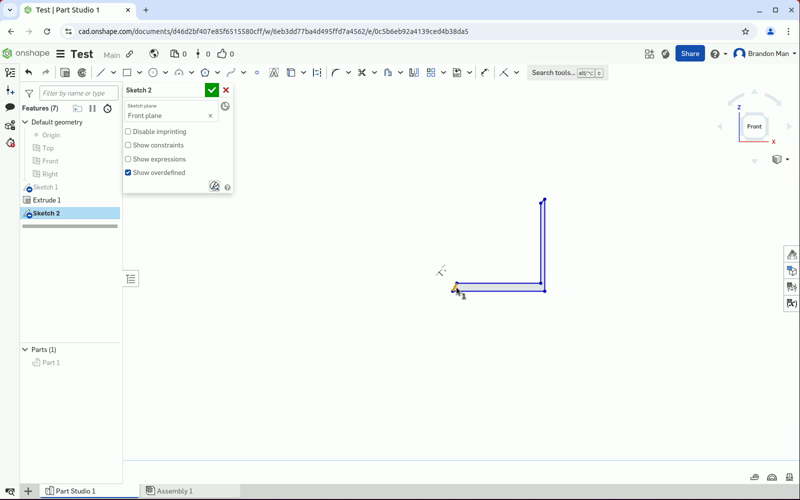
scroll(-6)
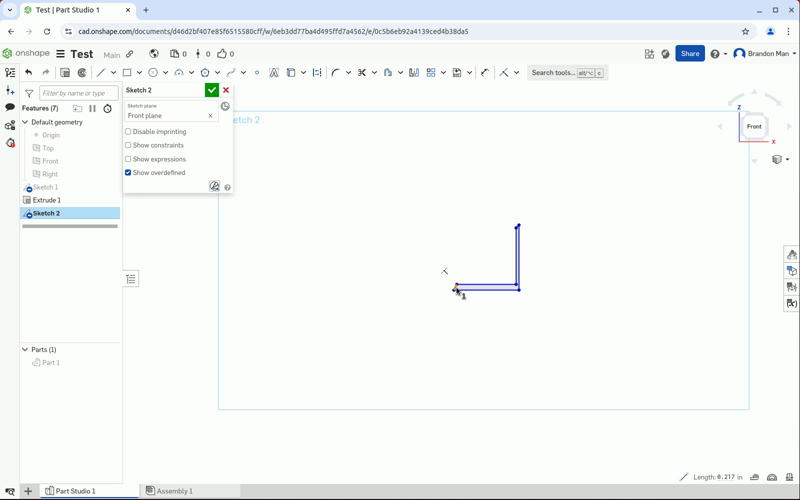
scroll(-6)
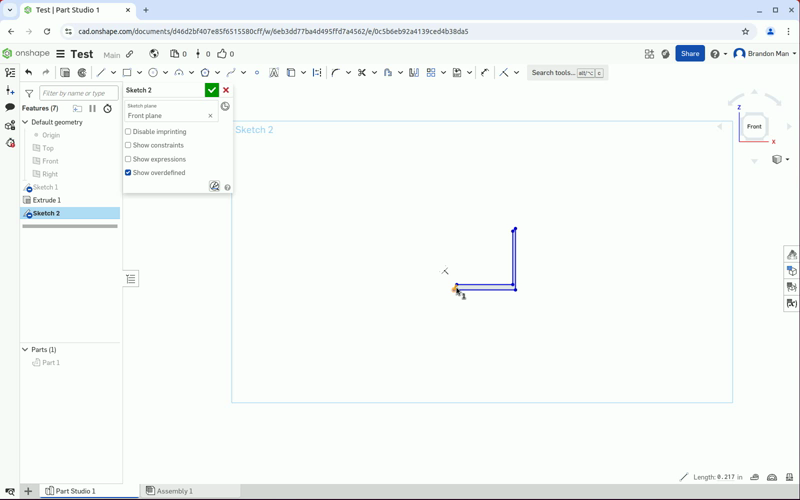
scroll(-6)
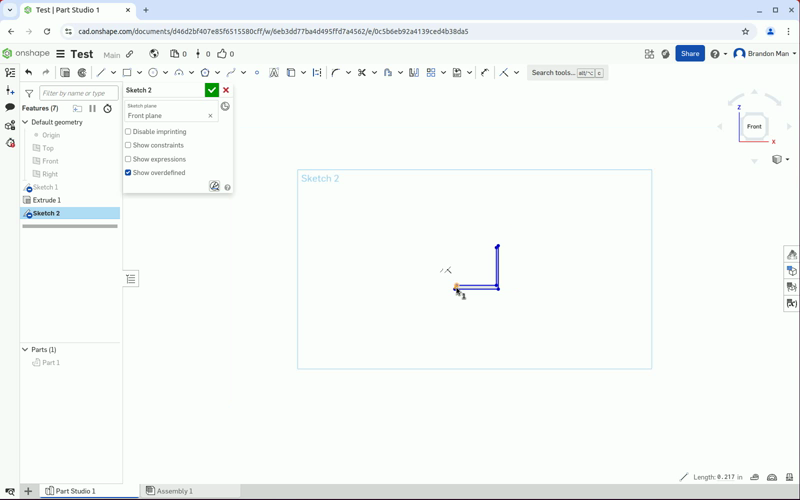
scroll(-6)
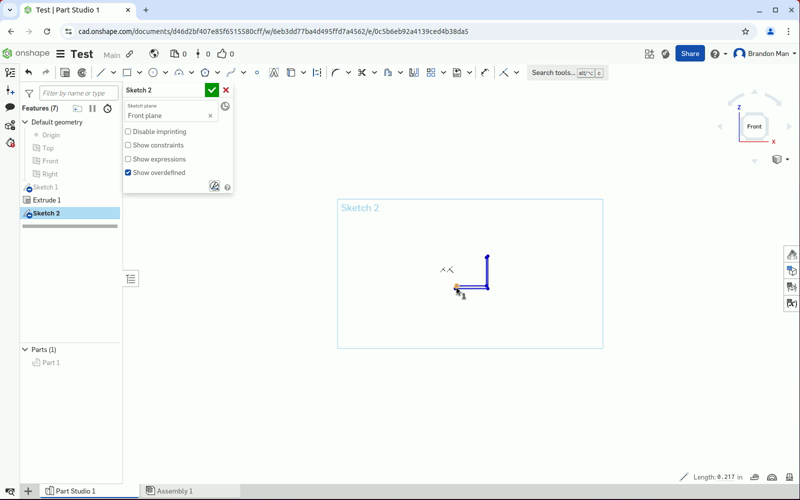
scroll(-6)
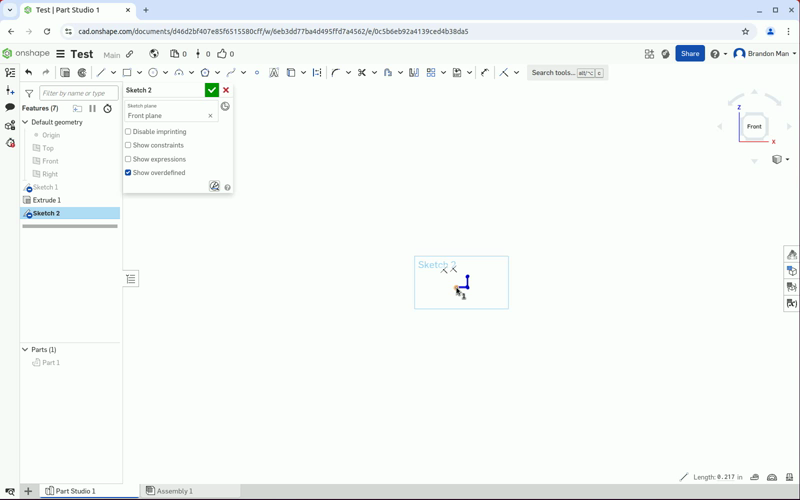
mouse_move(73, 352)
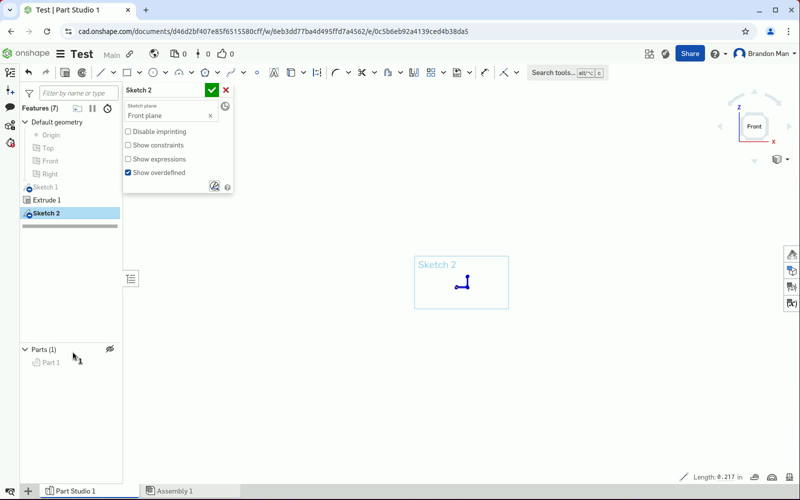
key(shift+y)
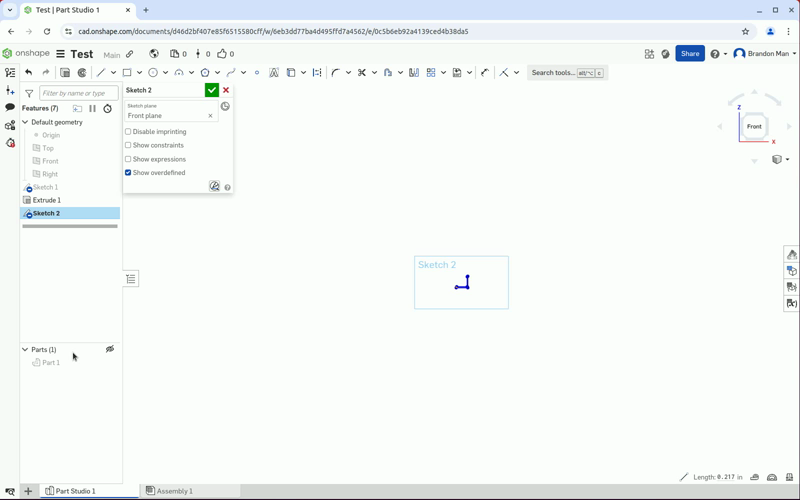
key(shift+e)
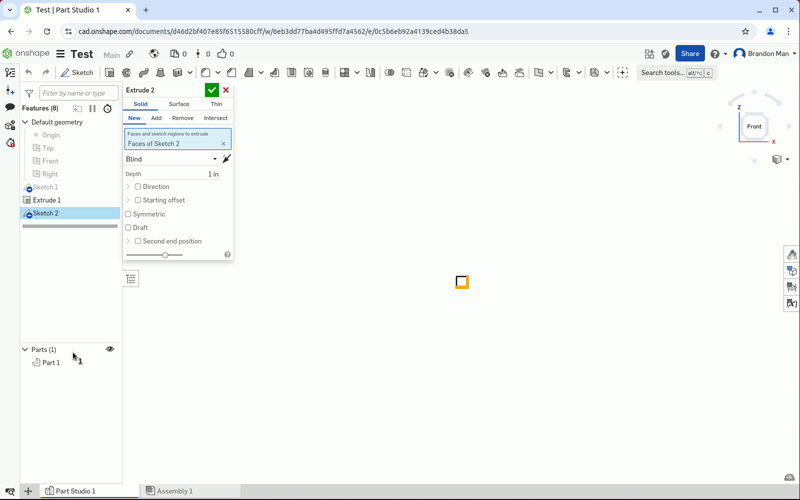
mouse_move(143, 106)
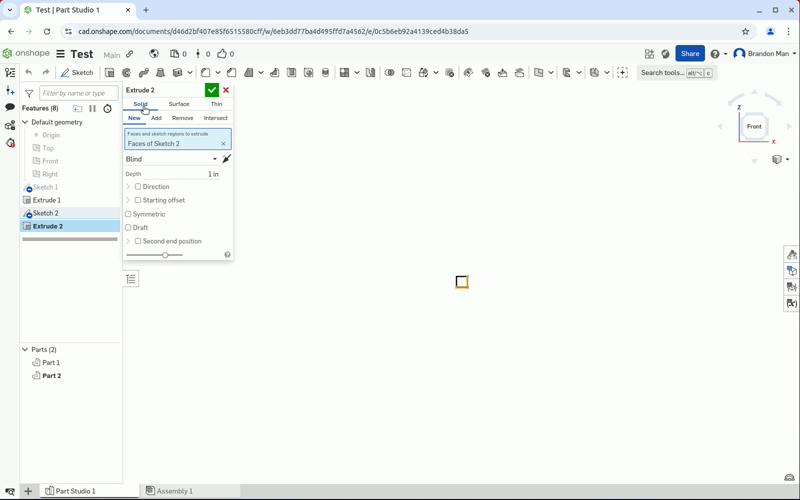
click(143, 106)
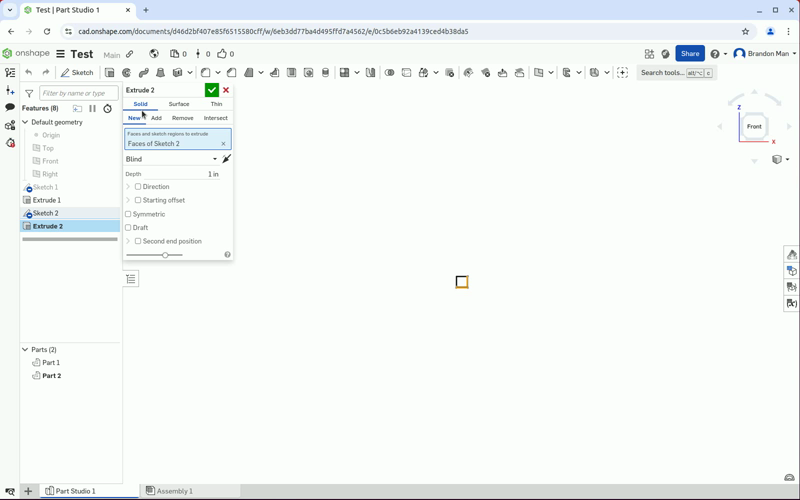
mouse_move(137, 120)
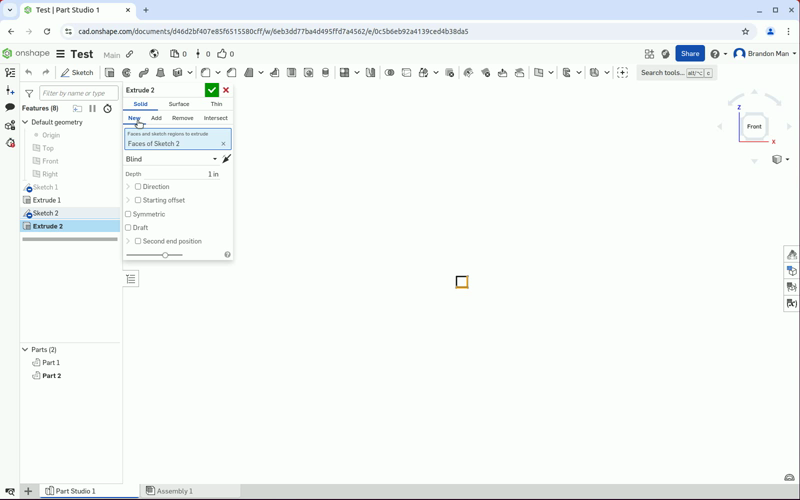
click(137, 120)
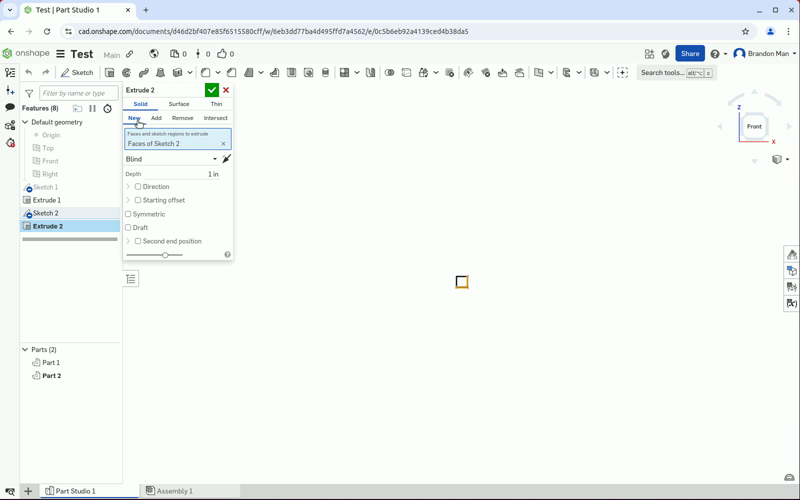
key(tab, 4)
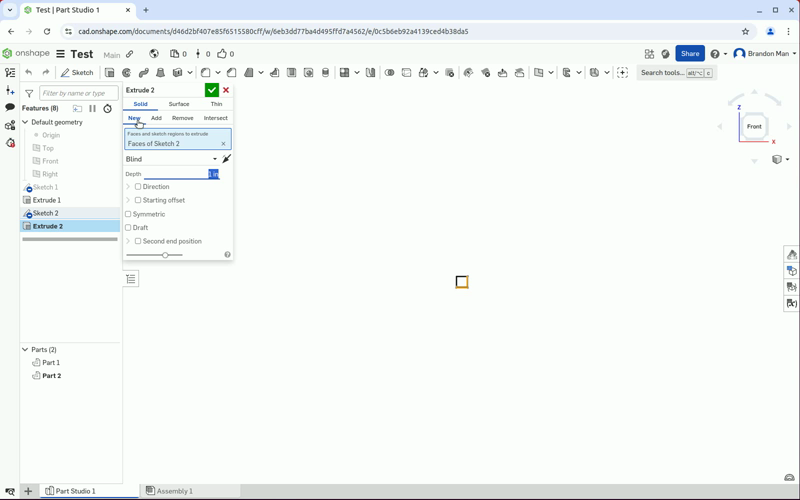
text(-23.108)
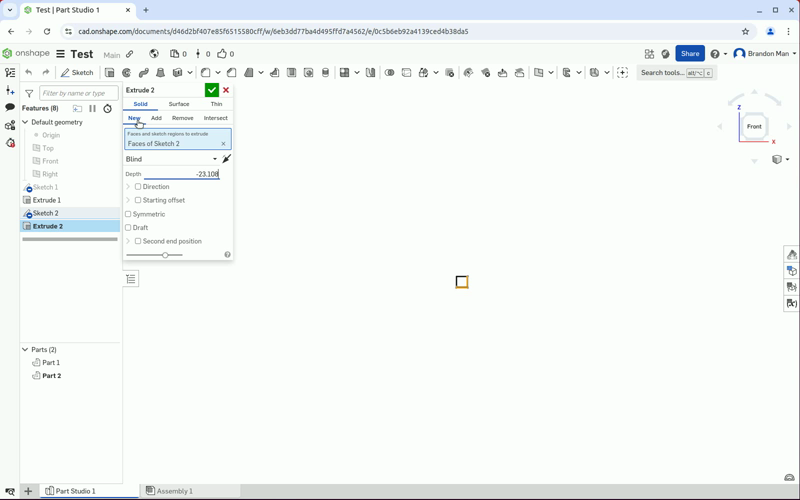
key(enter)
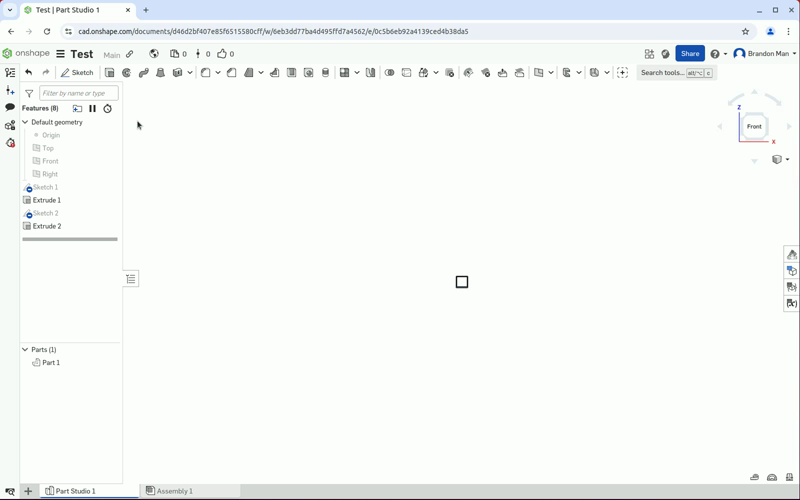
key(shift+h)
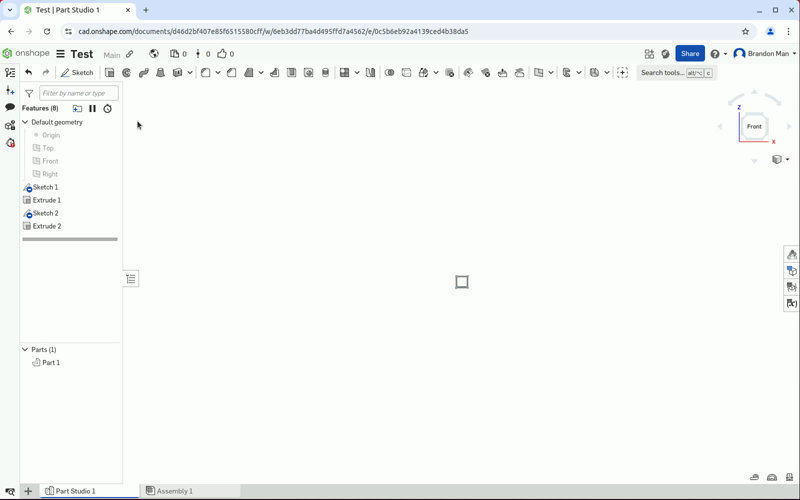
key(shift+h)
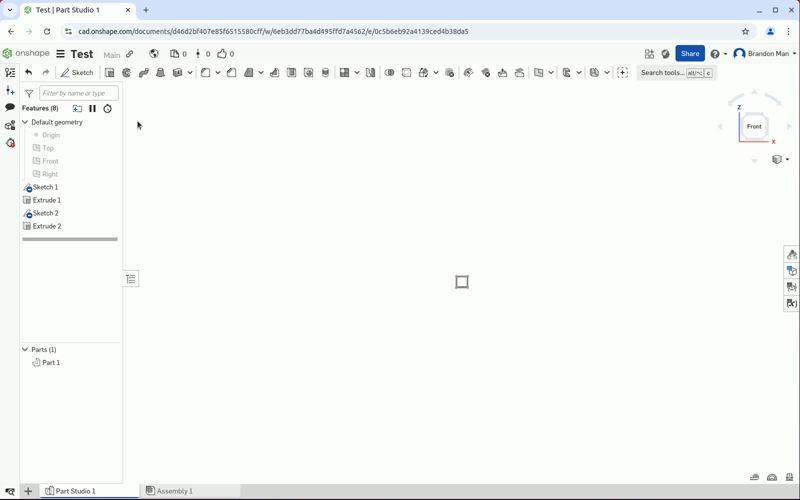
key(shift+7)
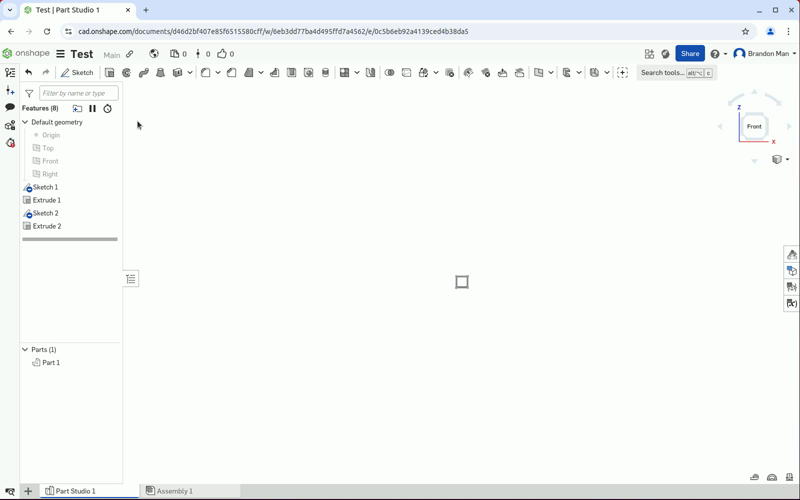
key(left, 2)
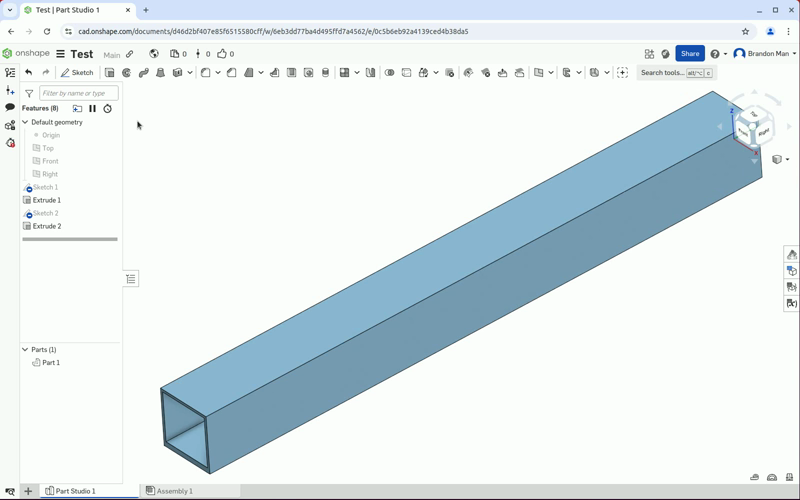
key(down, 2)
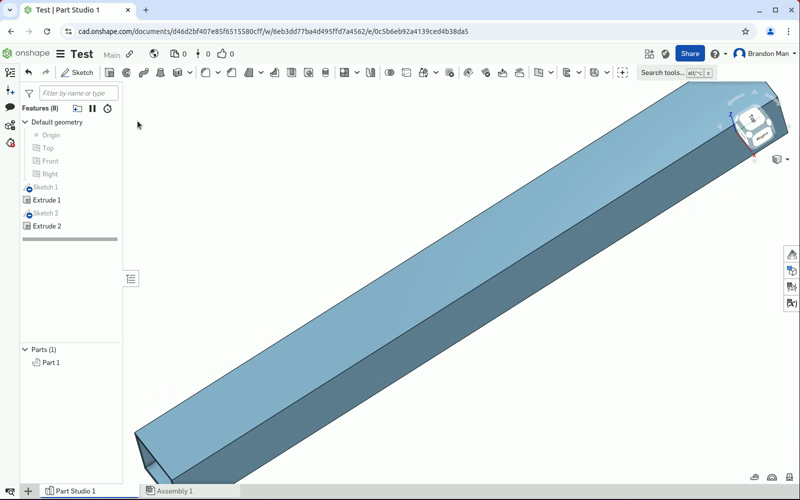
key(up, 2)
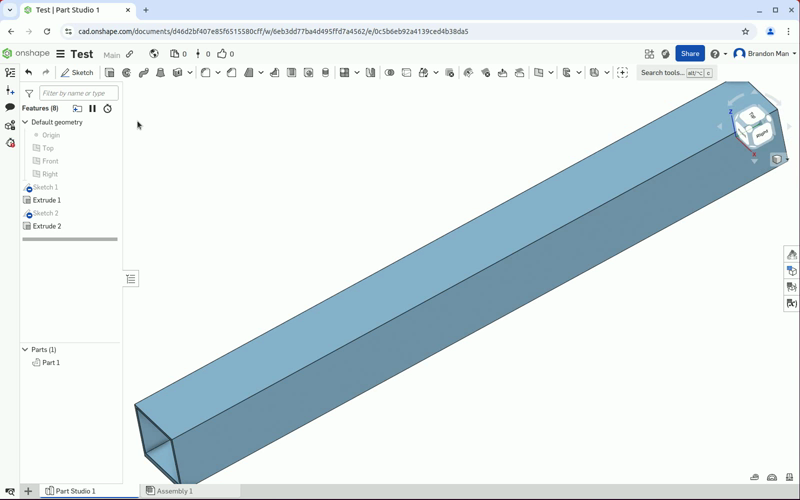
key(right, 2)
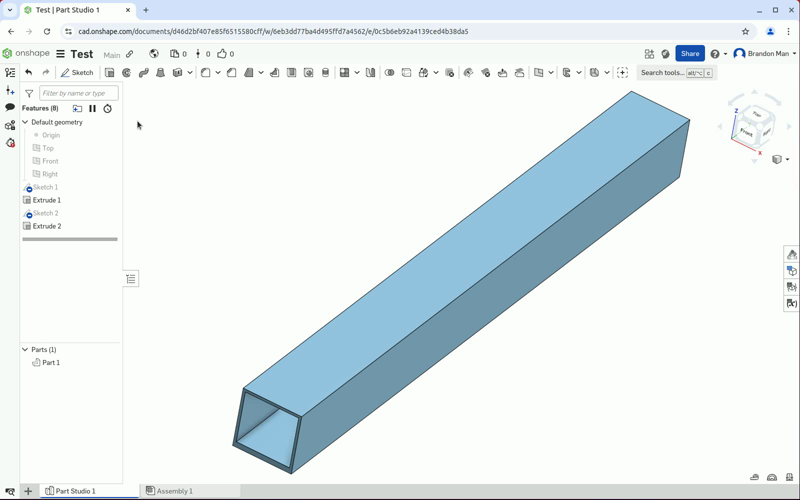
mouse_move(73, 189)
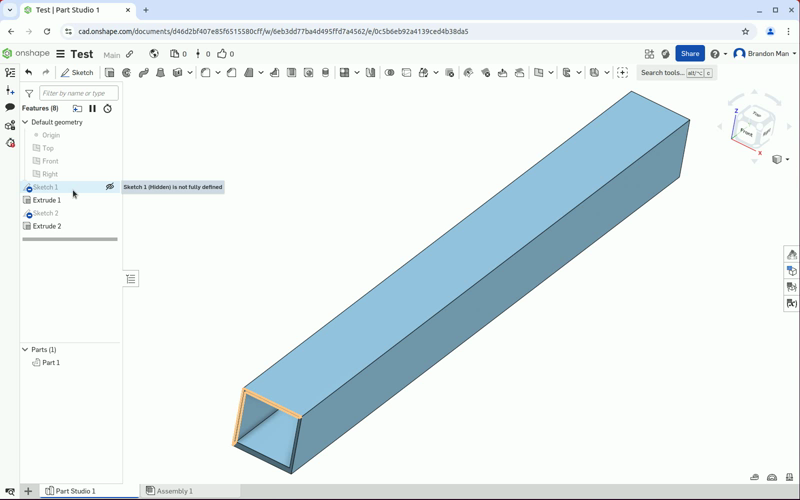
click(73, 189)